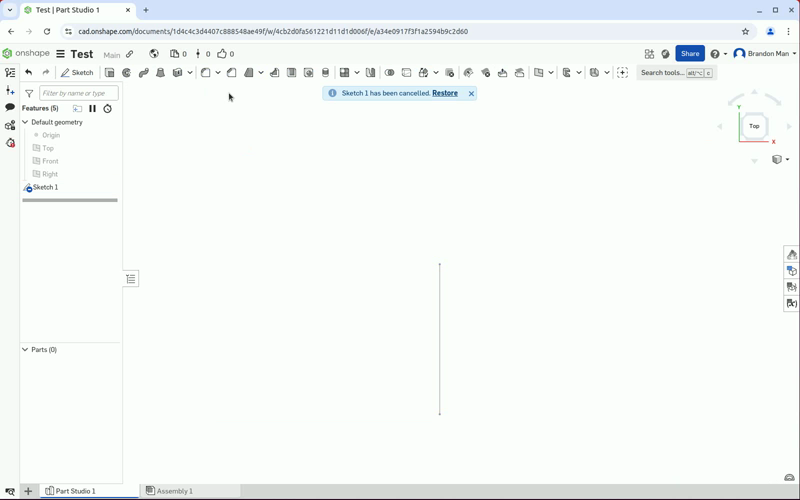
key(shift+h)
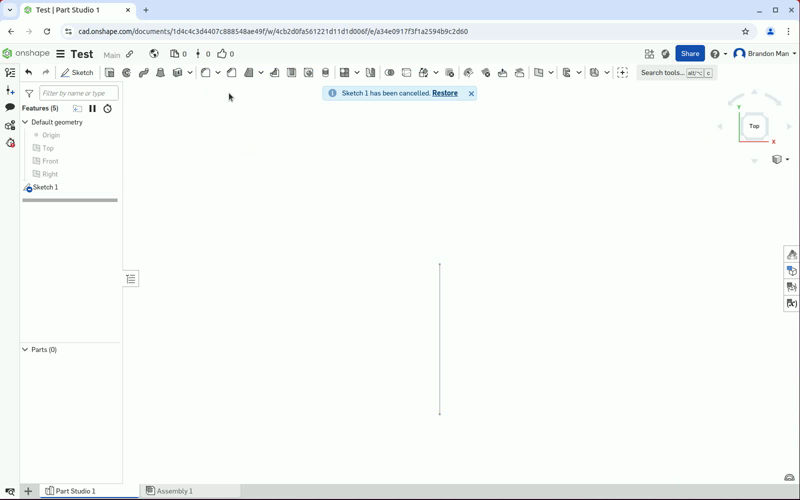
key(shift+s)
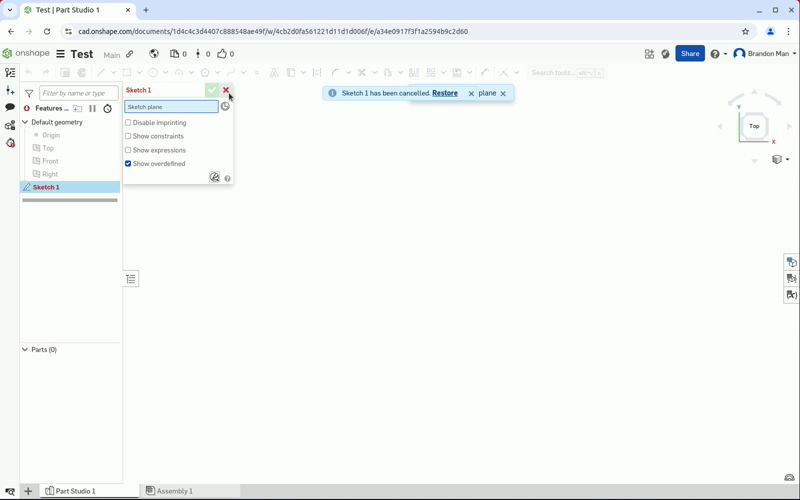
mouse_move(73, 150)
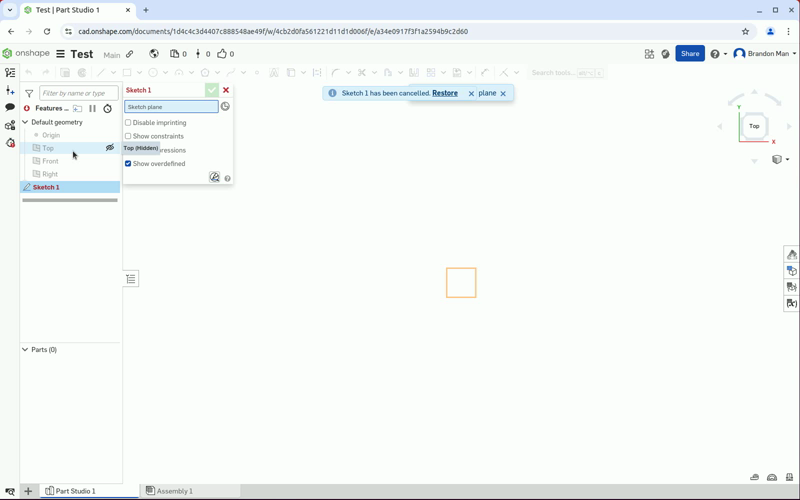
click(73, 150)
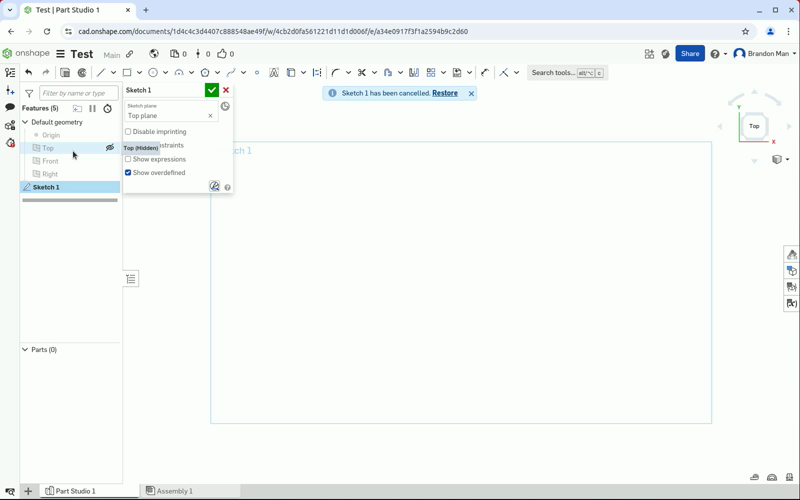
mouse_move(73, 352)
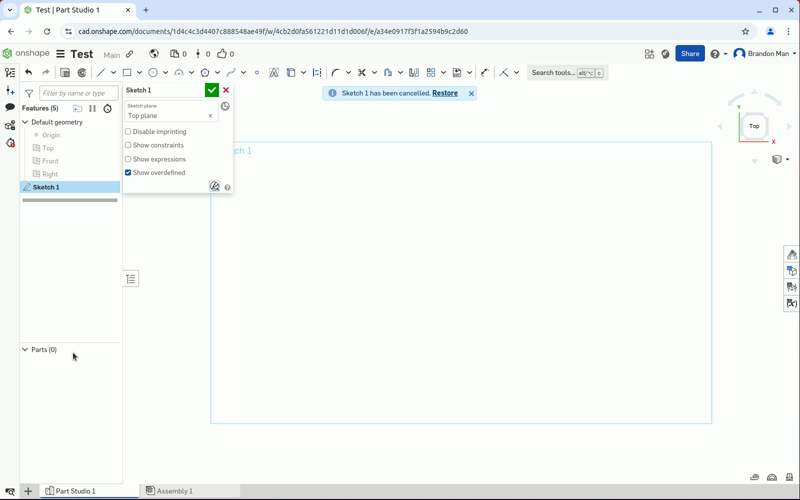
key(y)
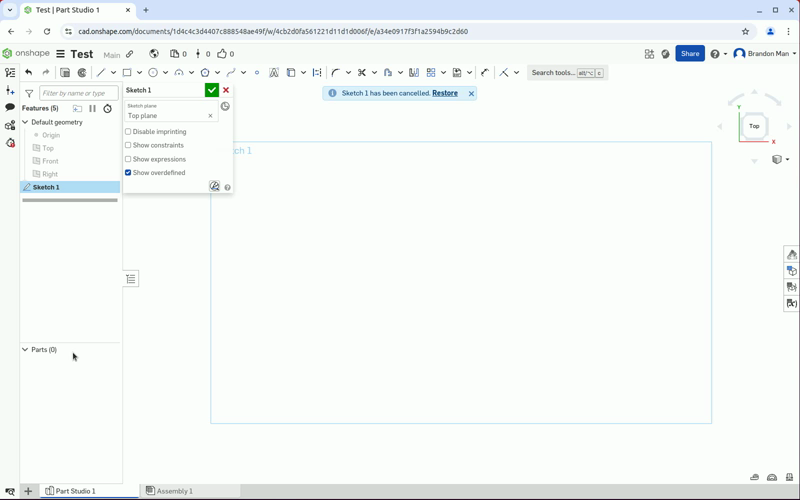
key(l)
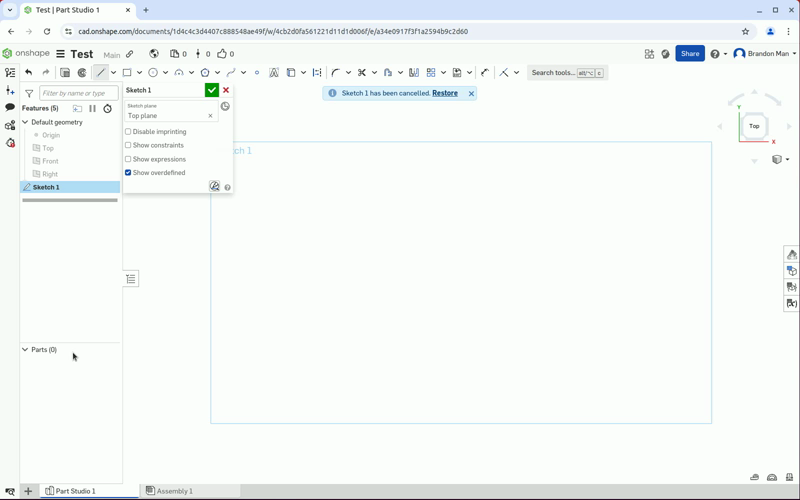
key_down(shift)
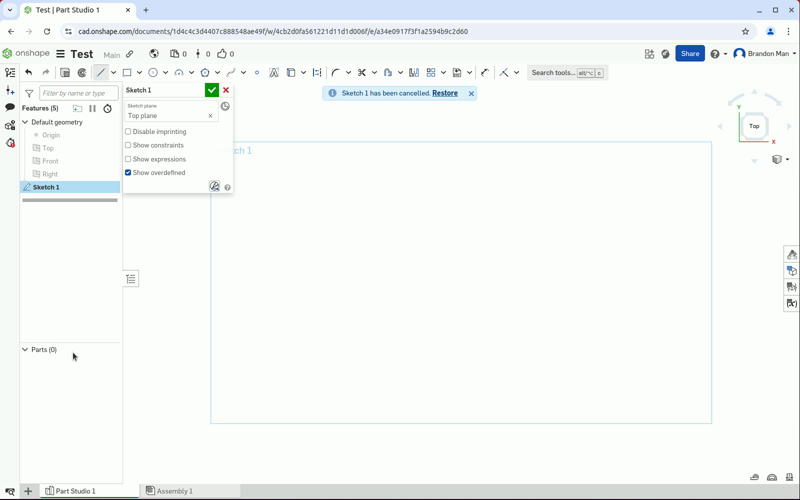
mouse_move(348, 339)
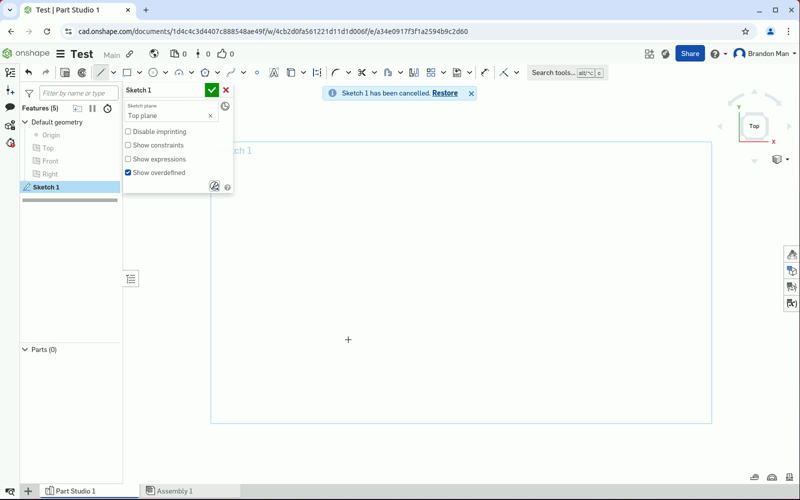
click(348, 339)
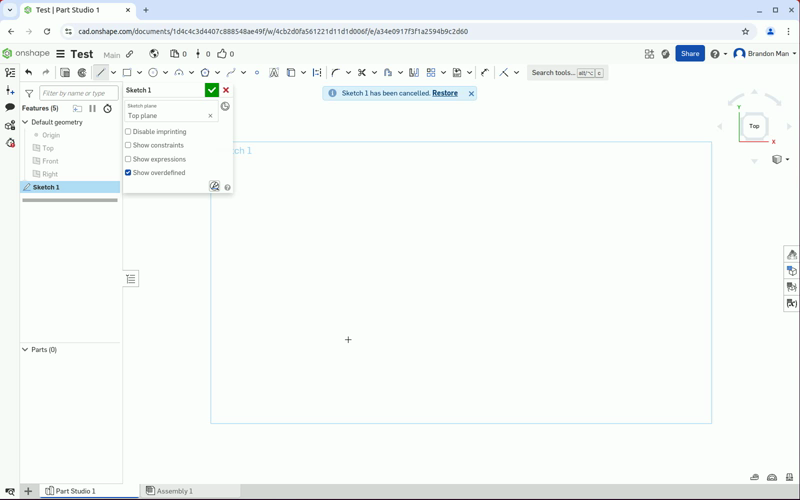
key_up(shift)
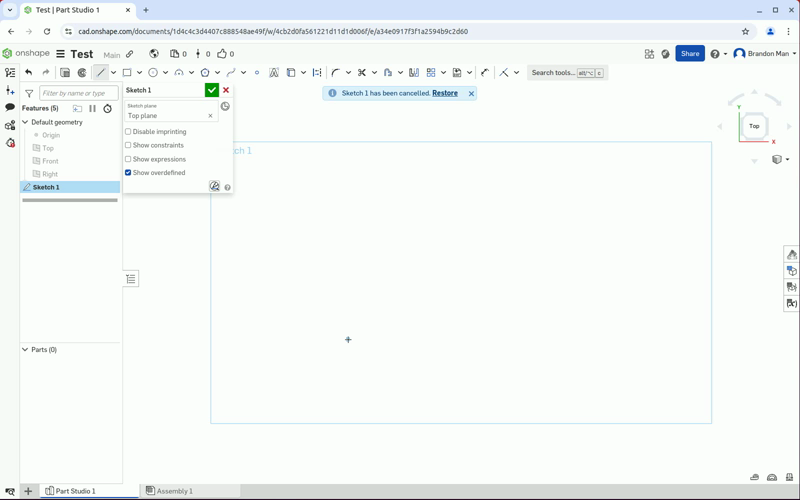
key_down(shift)
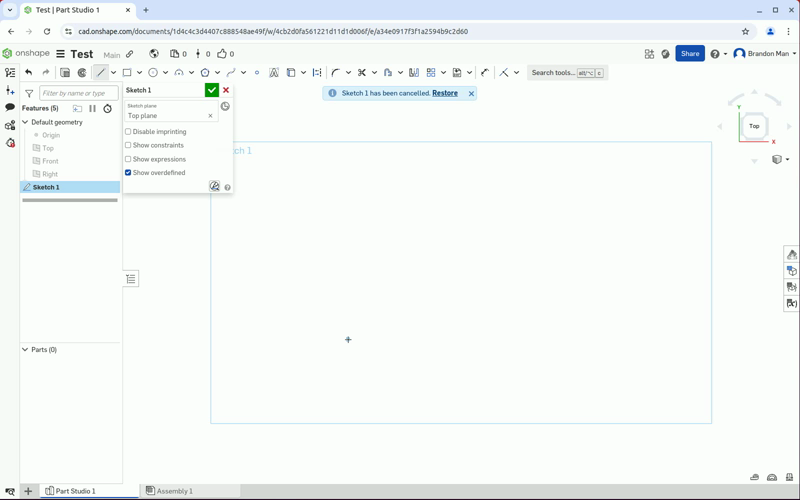
mouse_move(460, 339)
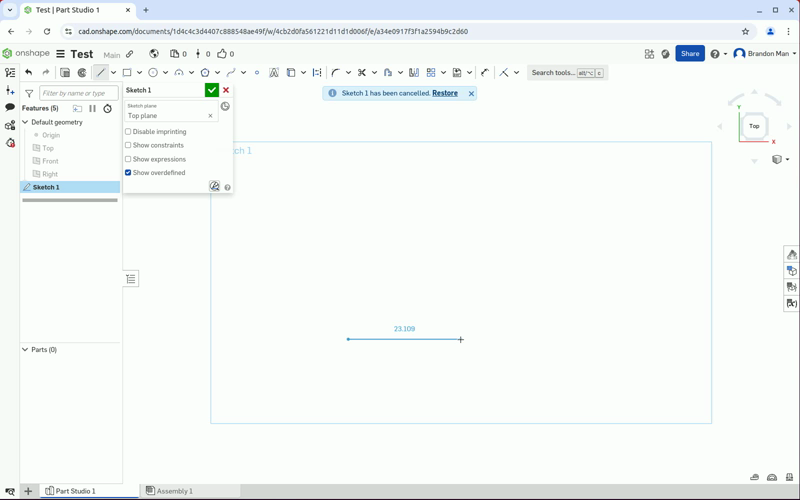
click(460, 339)
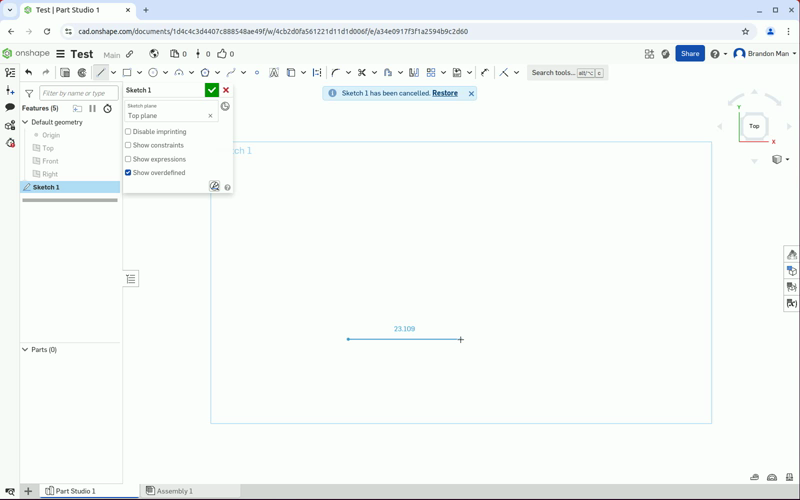
key_up(shift)
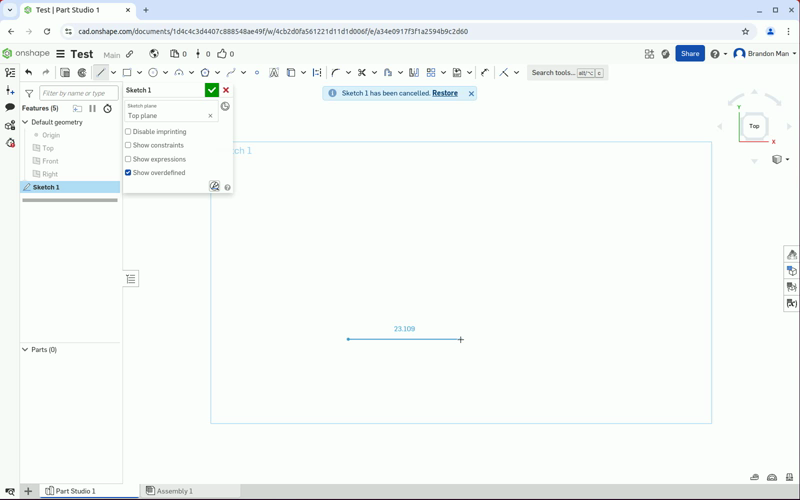
key_down(shift)
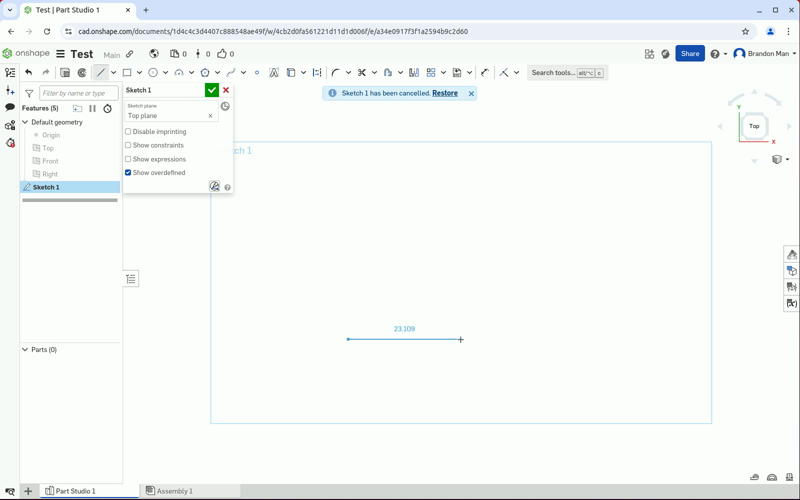
mouse_move(460, 225)
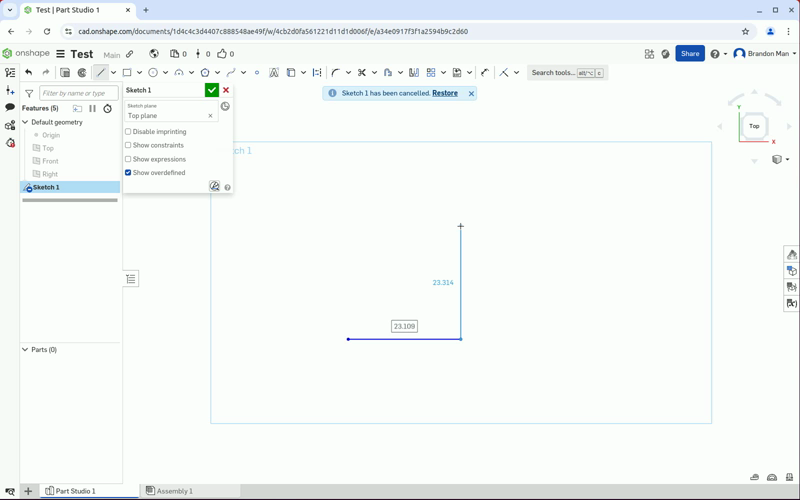
click(460, 225)
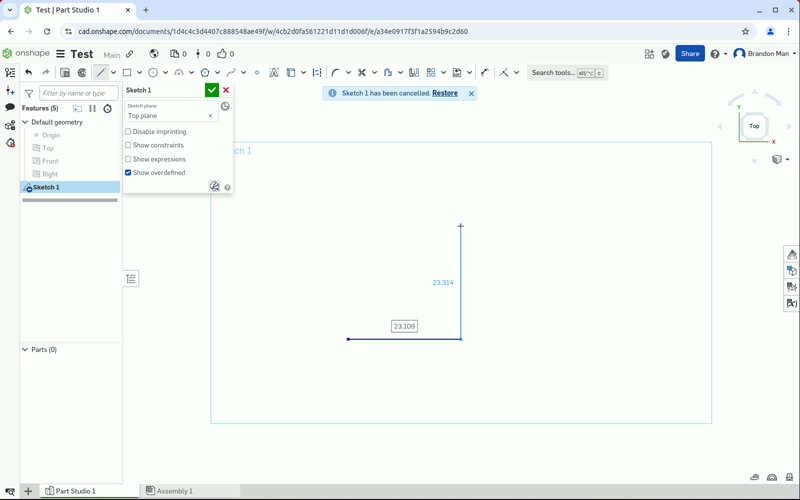
key_up(shift)
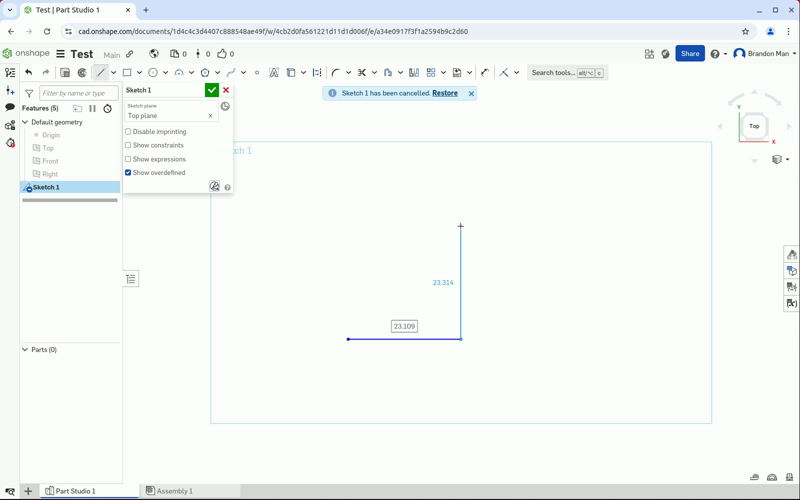
key_down(shift)
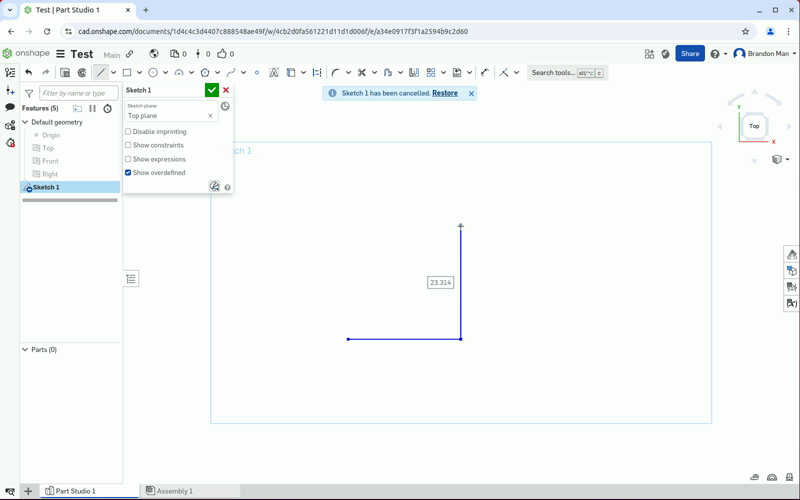
mouse_move(348, 225)
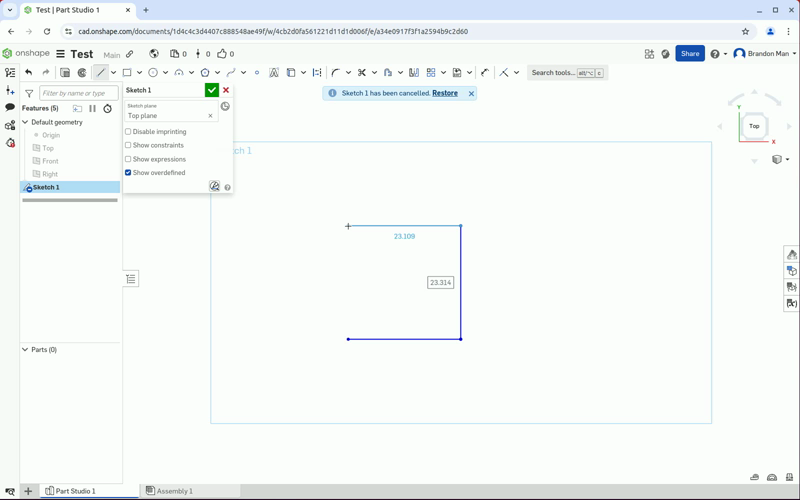
click(348, 225)
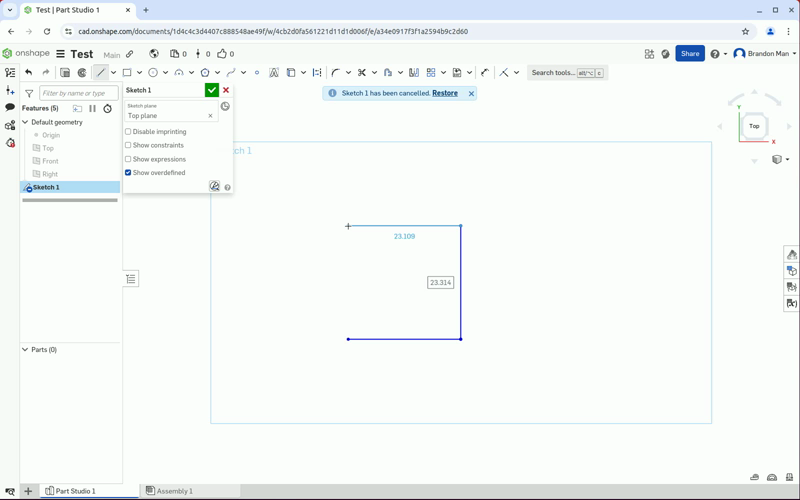
key_up(shift)
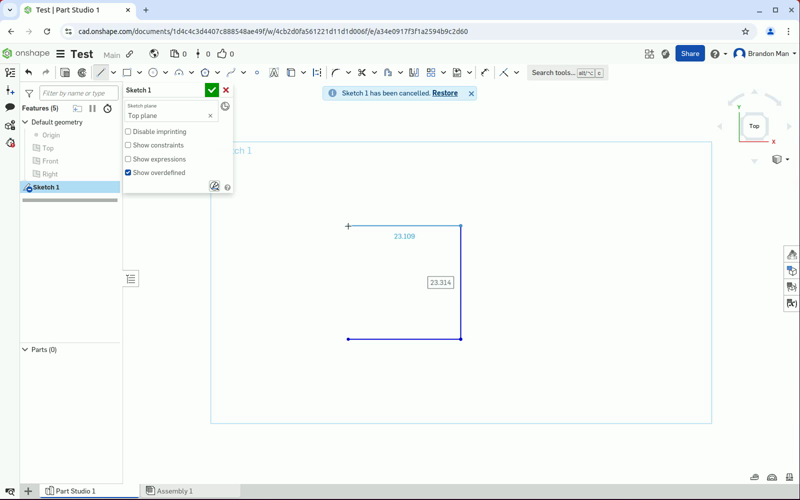
key_down(shift)
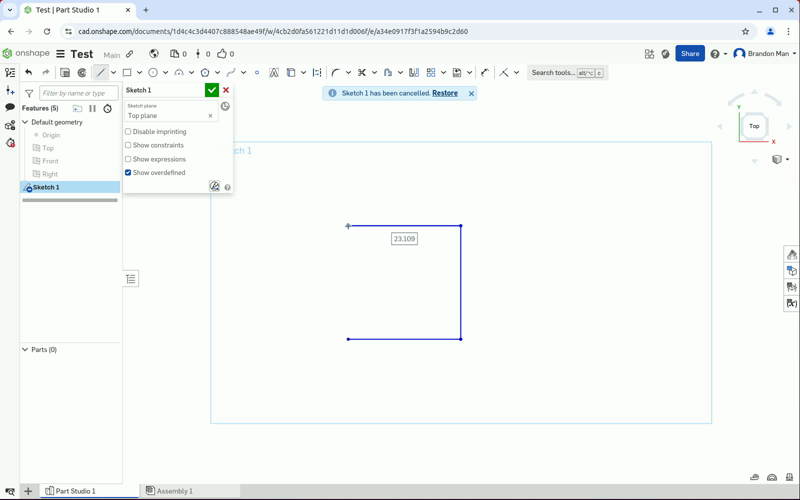
mouse_move(378, 225)
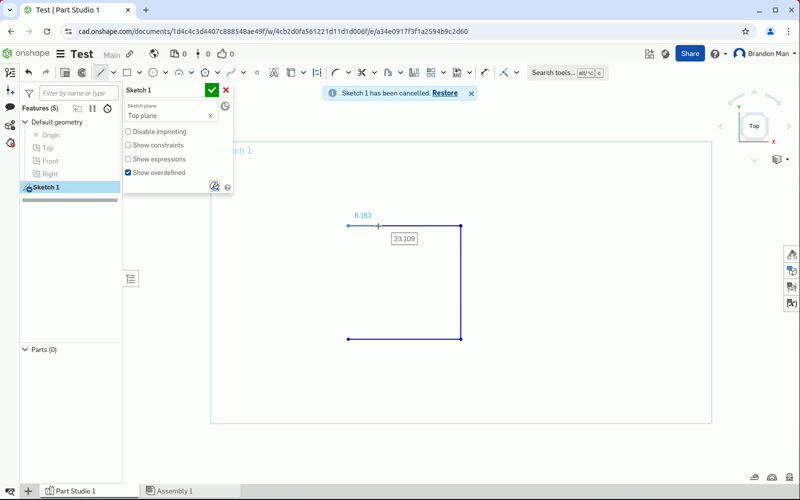
mouse_move(348, 244)
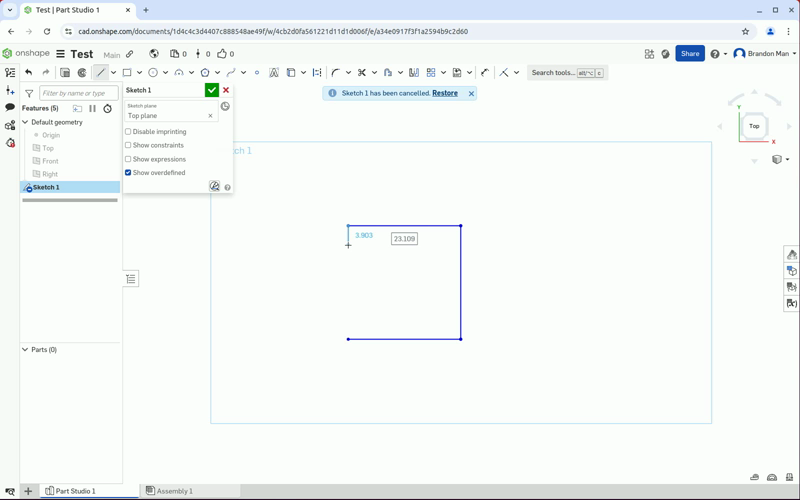
click(348, 244)
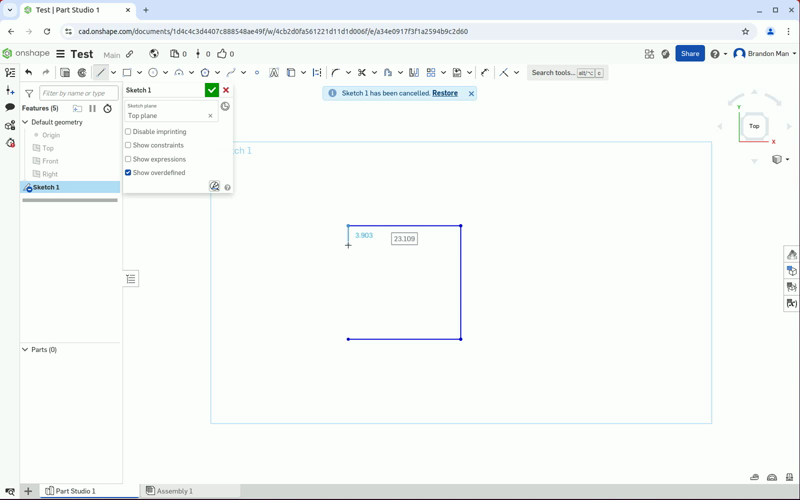
key_up(shift)
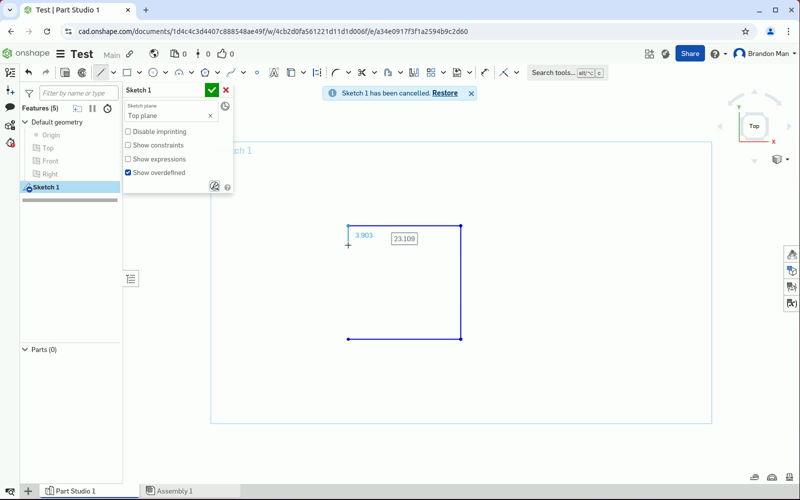
key(esc)
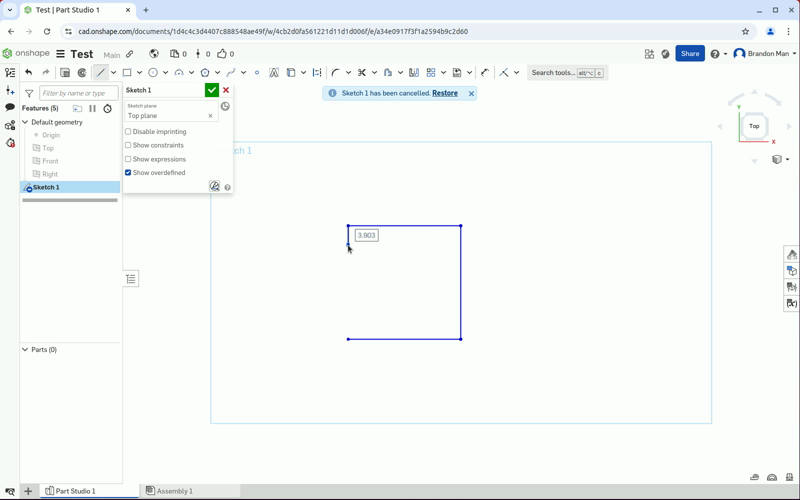
key(a)
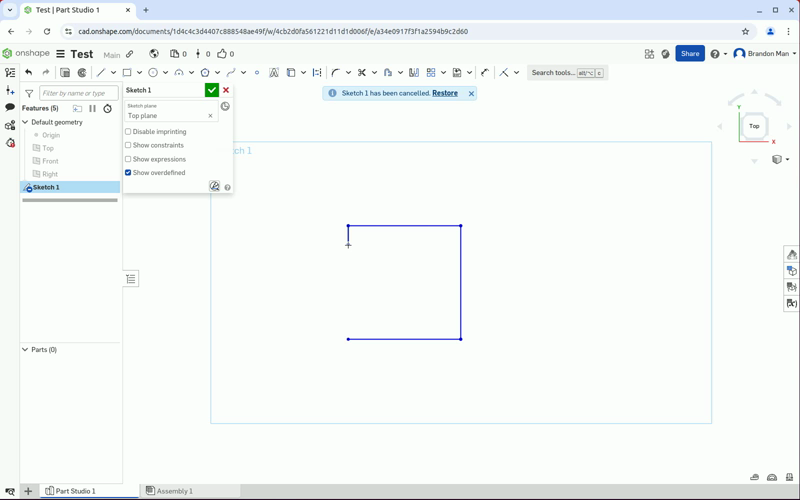
mouse_move(348, 244)
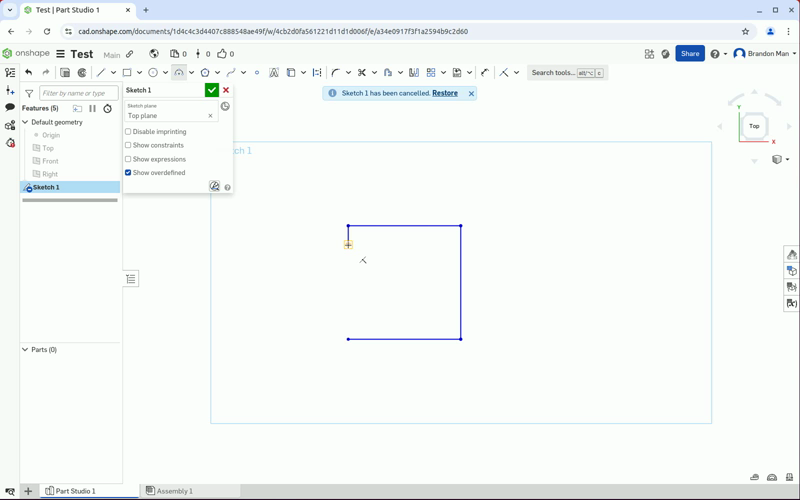
click(348, 244)
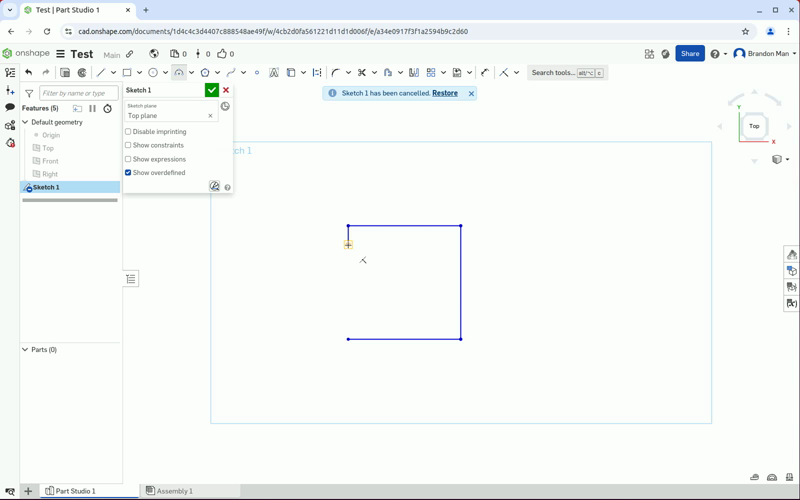
key_down(shift)
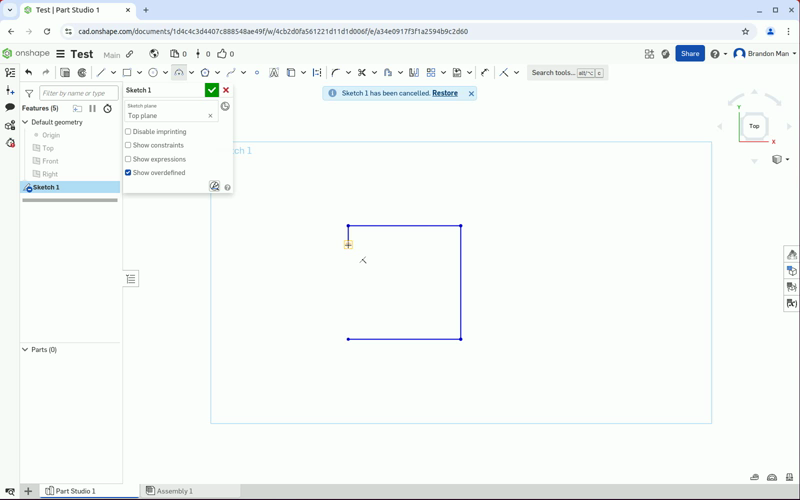
mouse_move(348, 254)
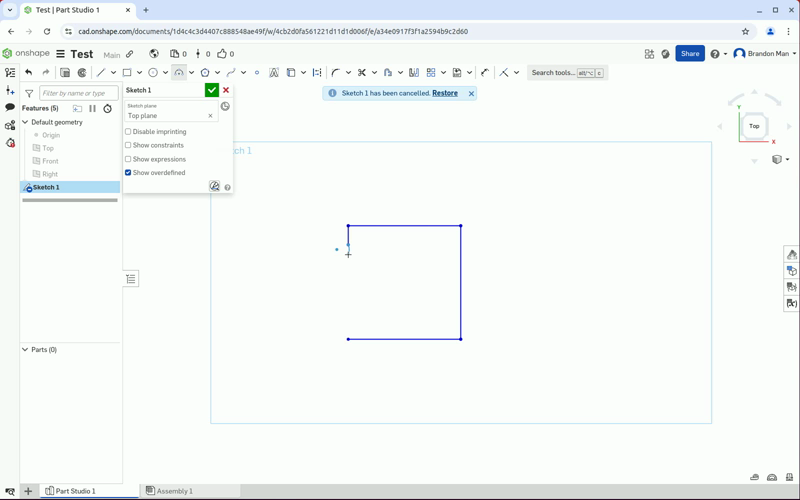
click(348, 254)
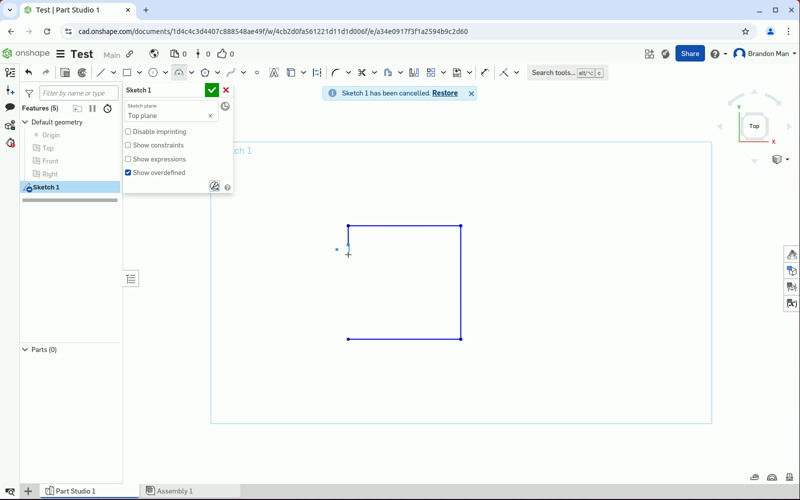
mouse_move(353, 249)
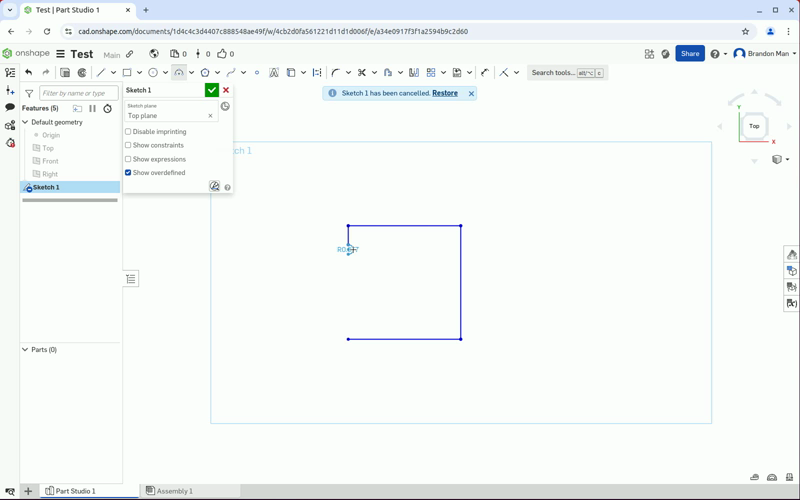
click(353, 249)
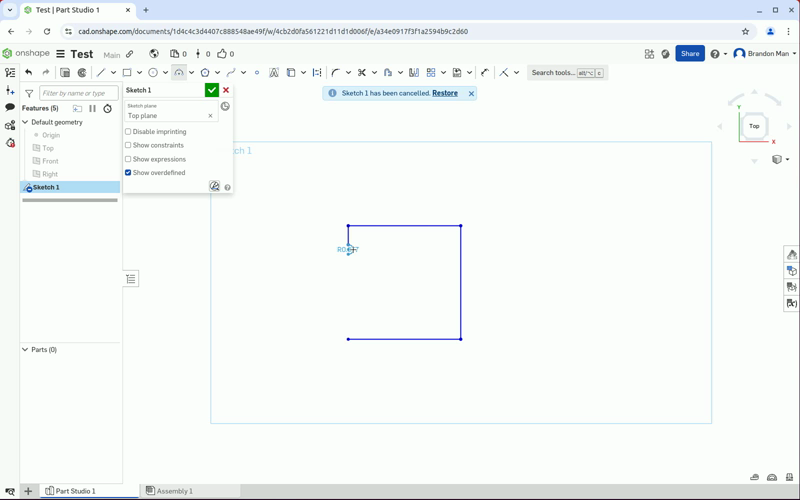
key_up(shift)
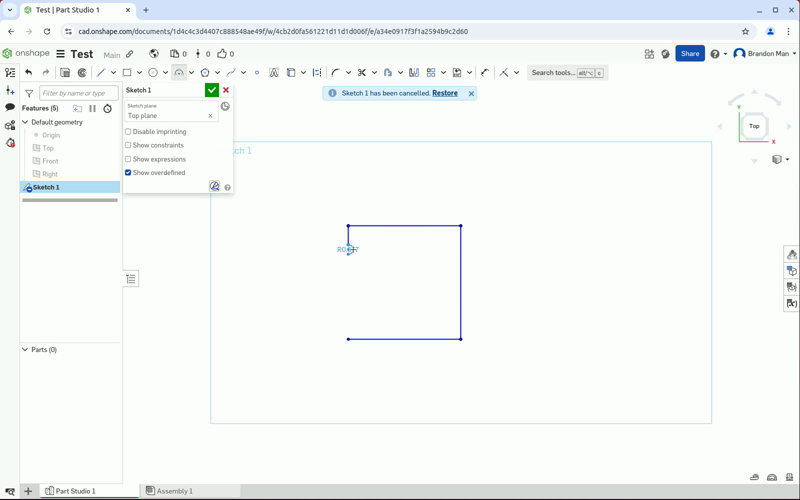
key(esc)
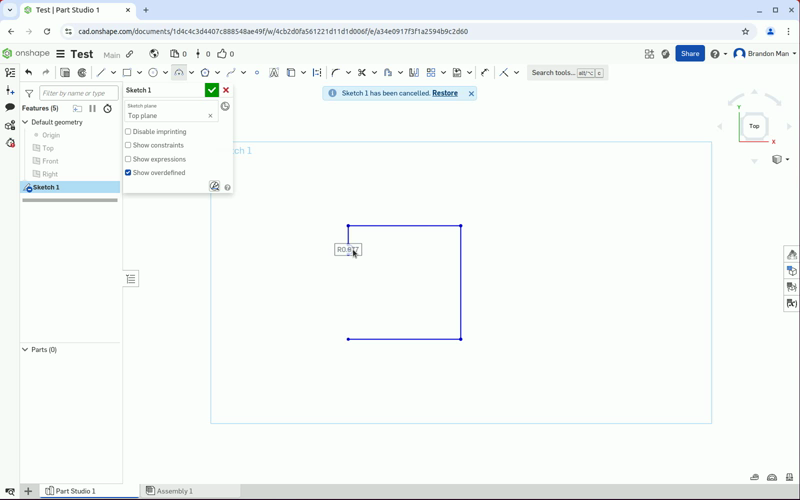
key(l)
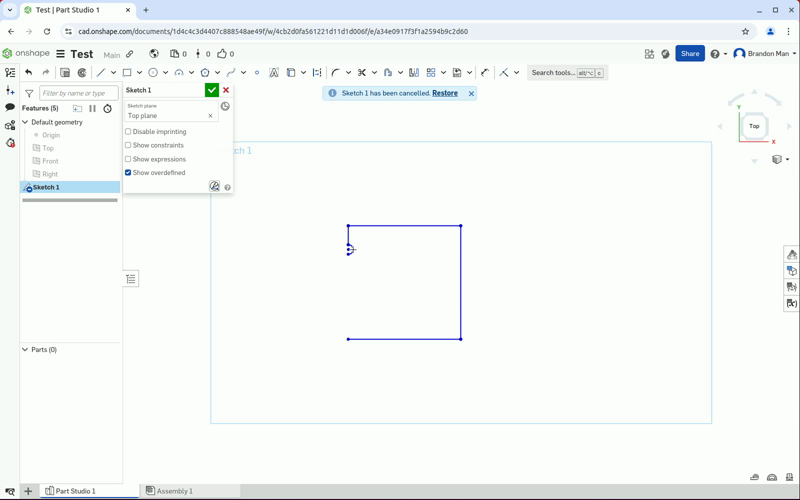
mouse_move(348, 254)
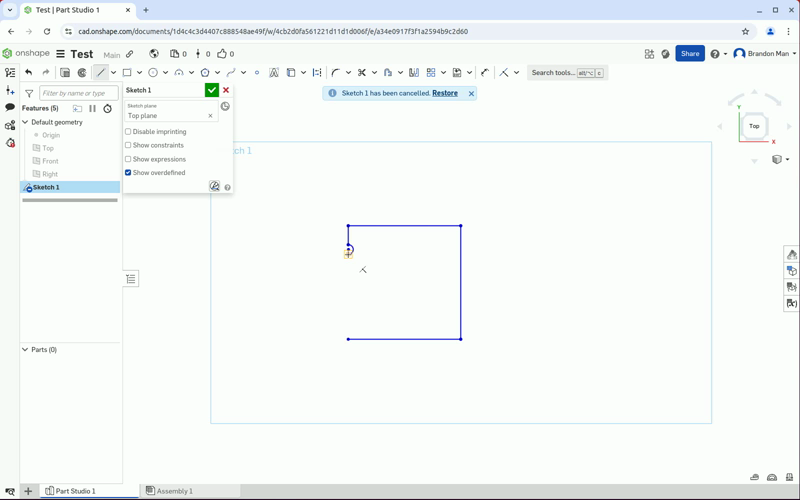
click(348, 254)
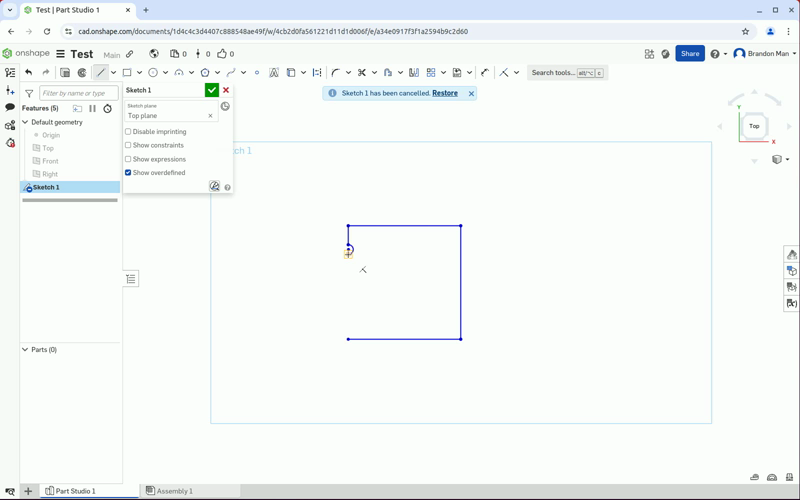
key_down(shift)
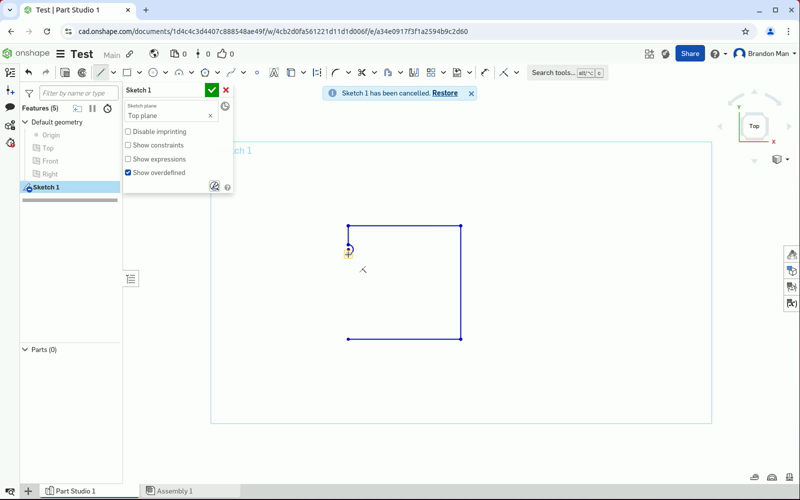
mouse_move(378, 254)
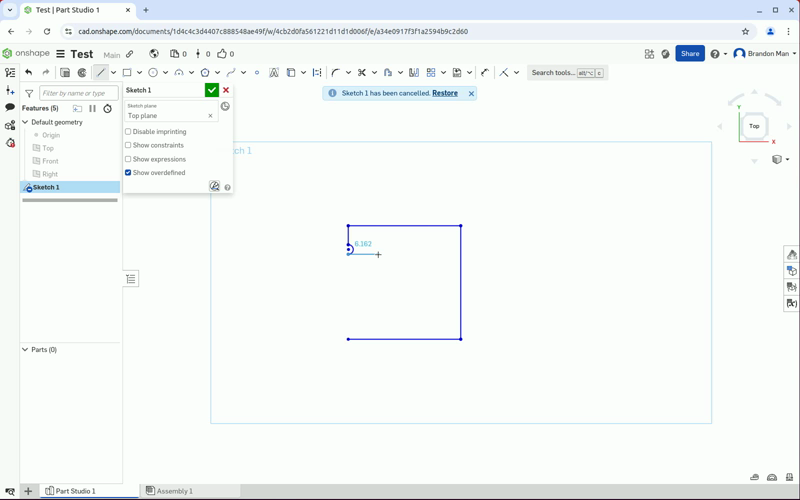
mouse_move(348, 267)
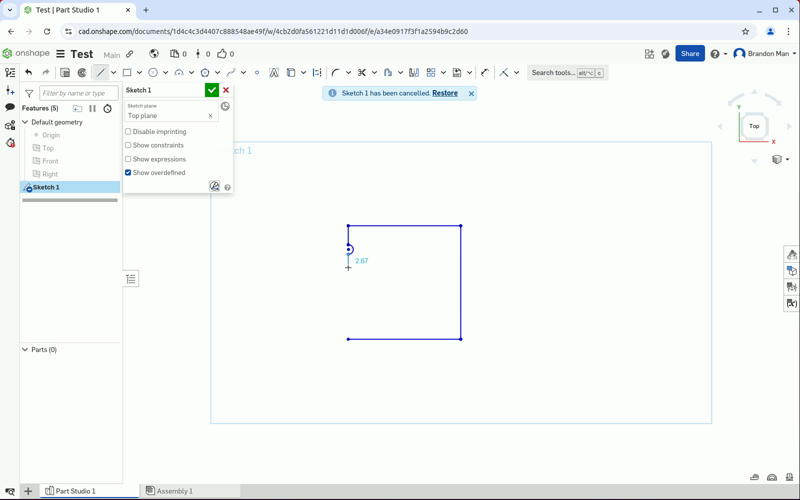
click(348, 267)
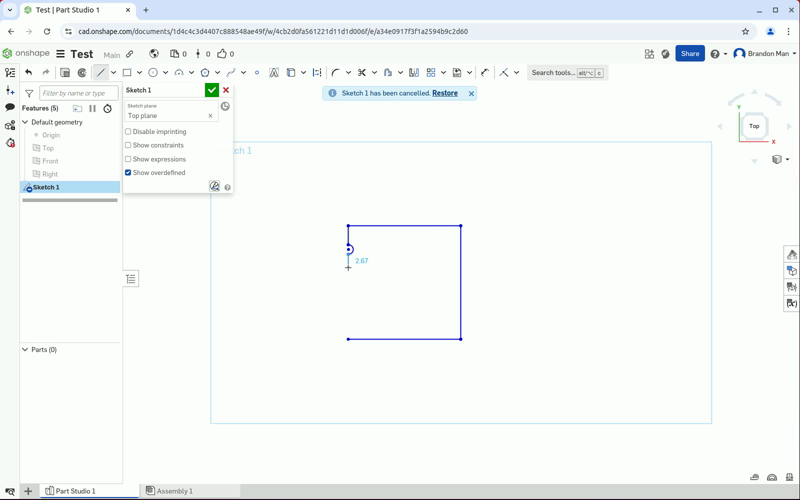
key_up(shift)
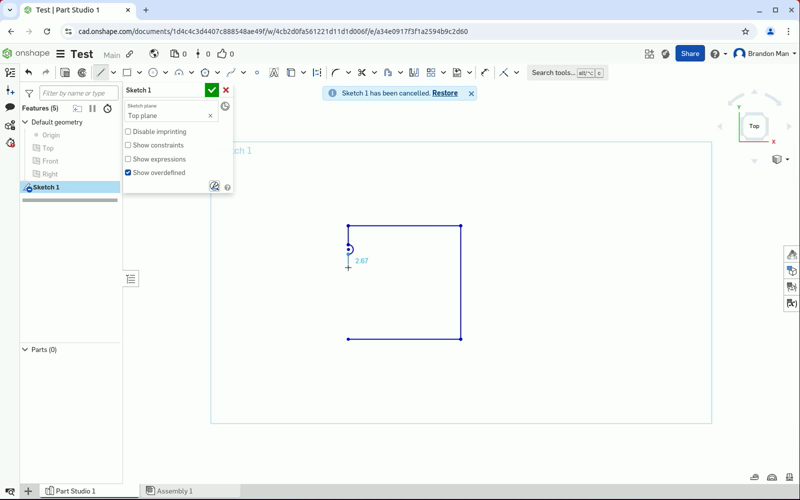
key(esc)
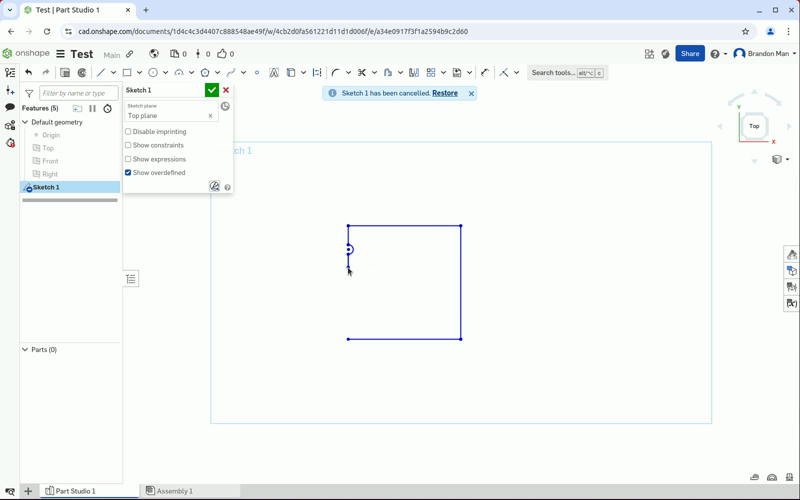
key(a)
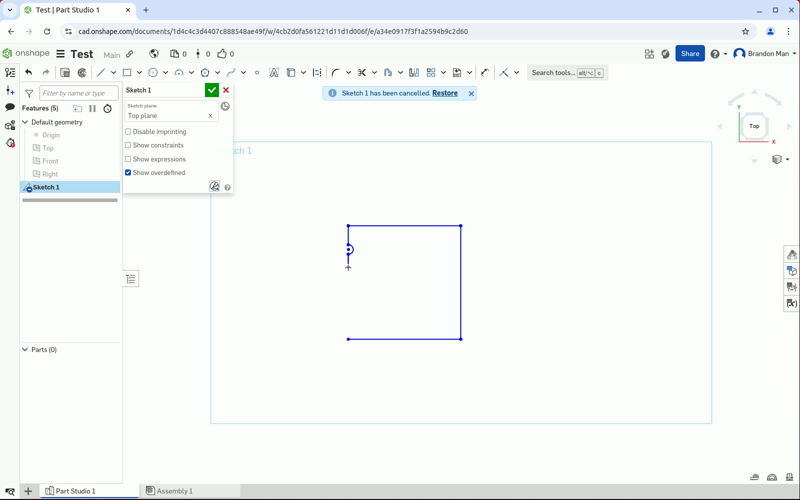
mouse_move(348, 267)
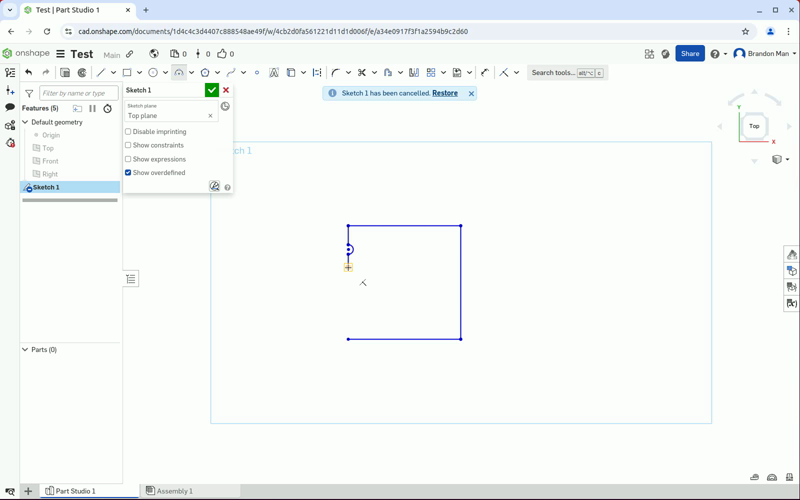
click(348, 267)
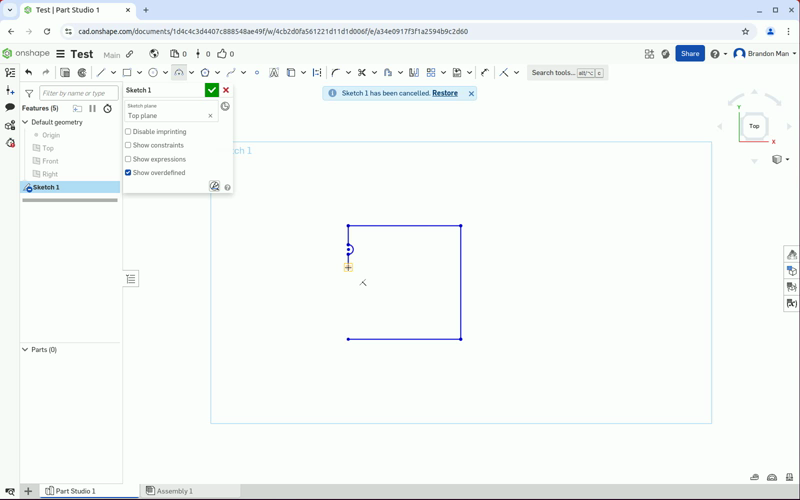
key_down(shift)
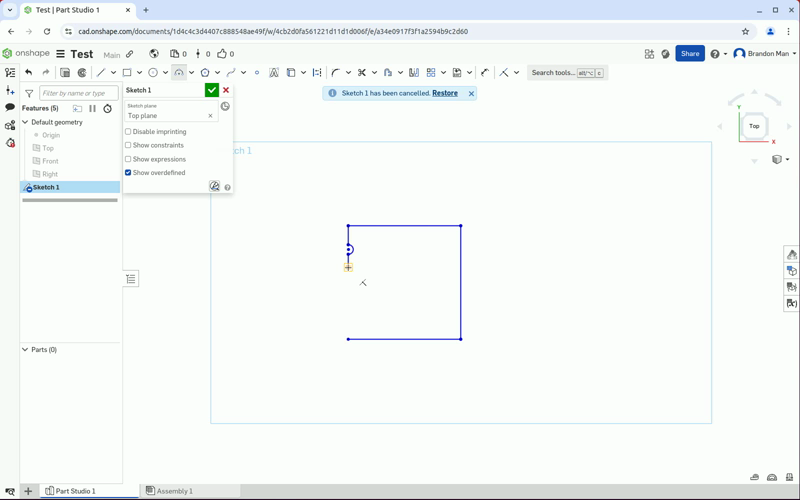
mouse_move(348, 275)
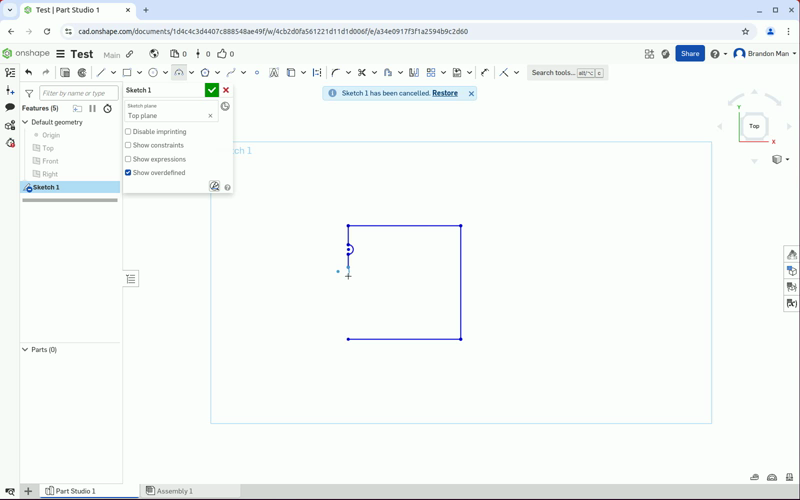
click(348, 275)
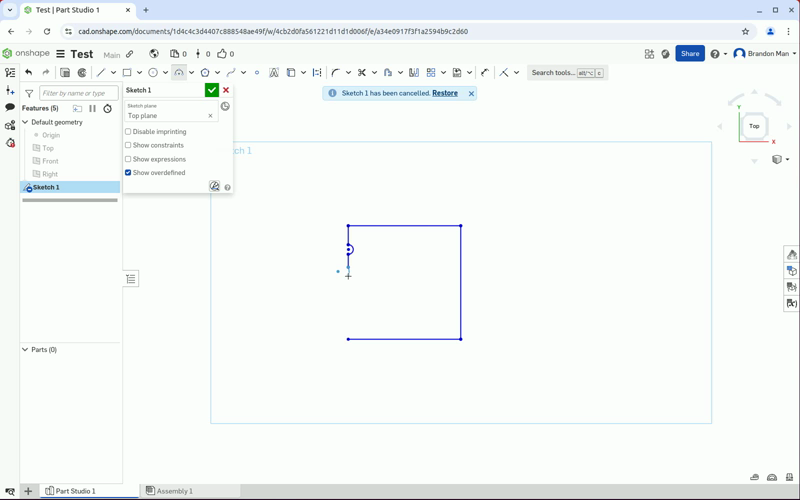
mouse_move(352, 271)
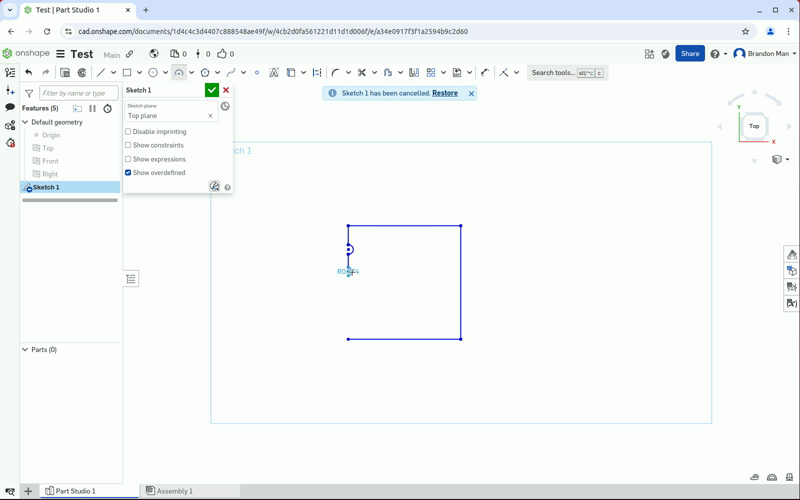
click(352, 271)
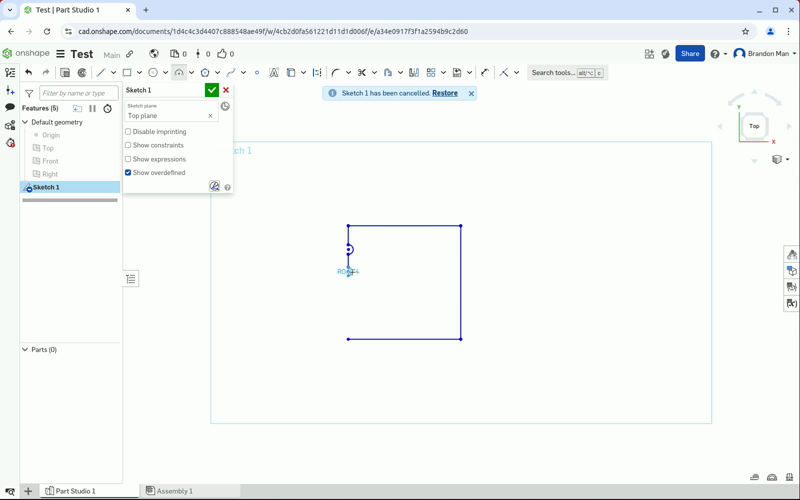
key_up(shift)
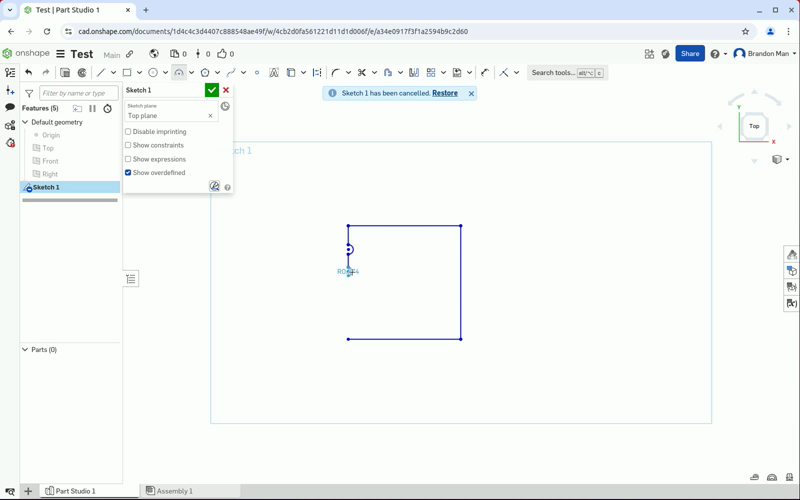
key(esc)
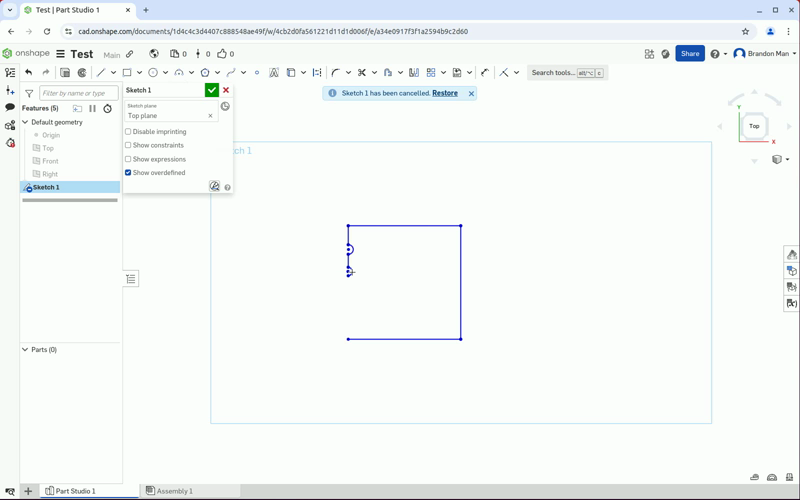
key(l)
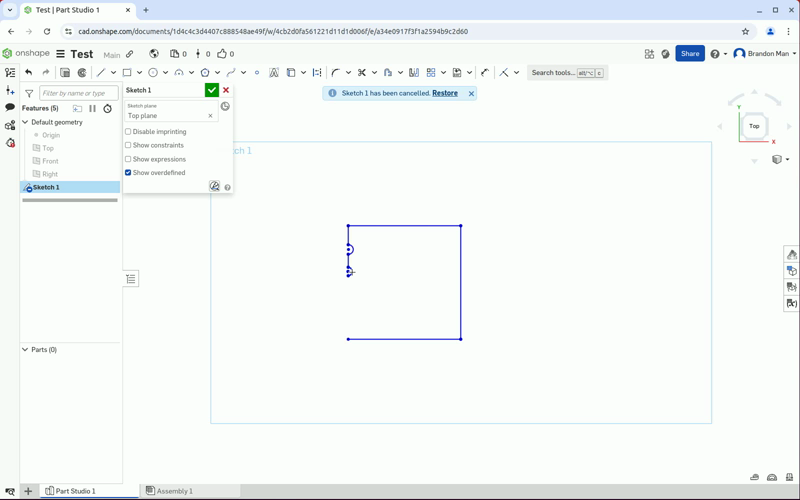
mouse_move(348, 275)
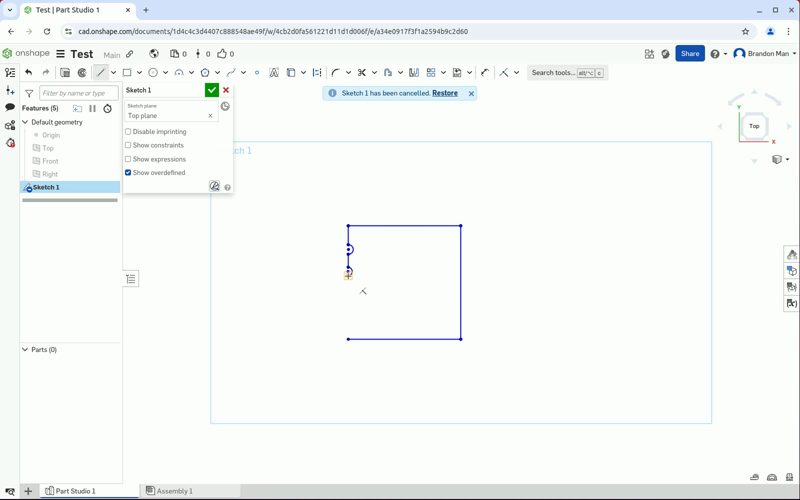
scroll(6)
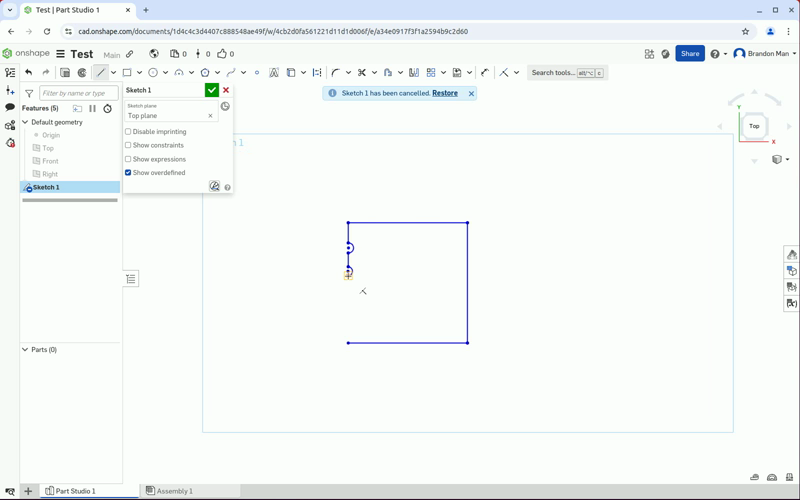
scroll(6)
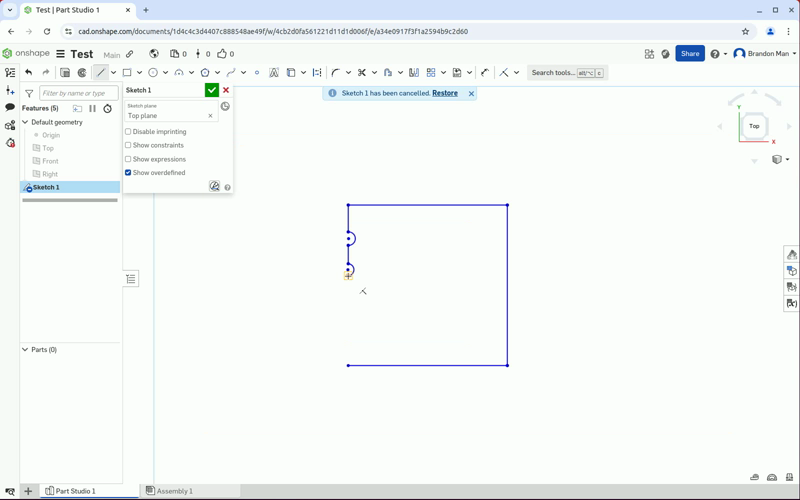
scroll(6)
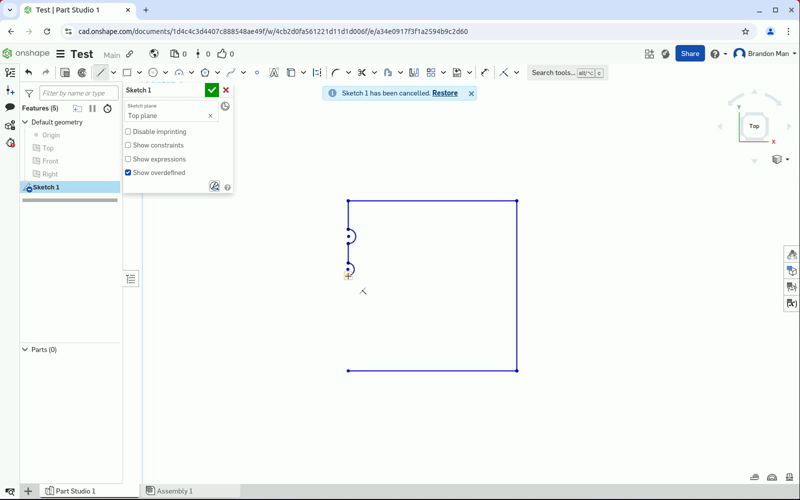
scroll(6)
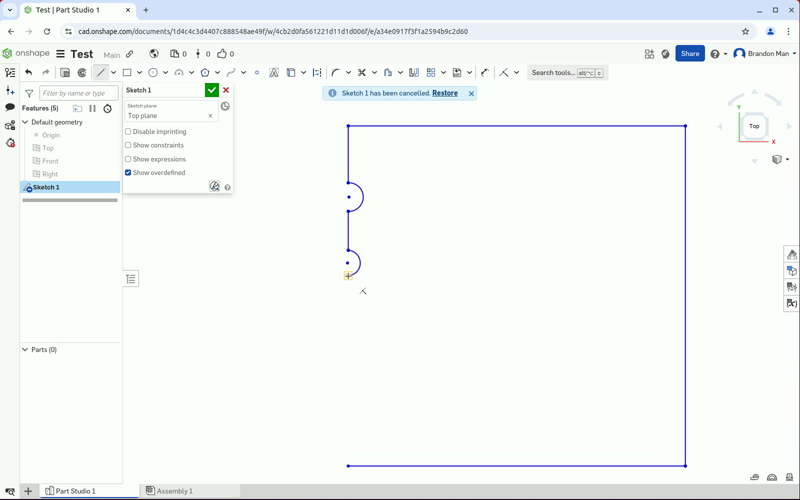
scroll(6)
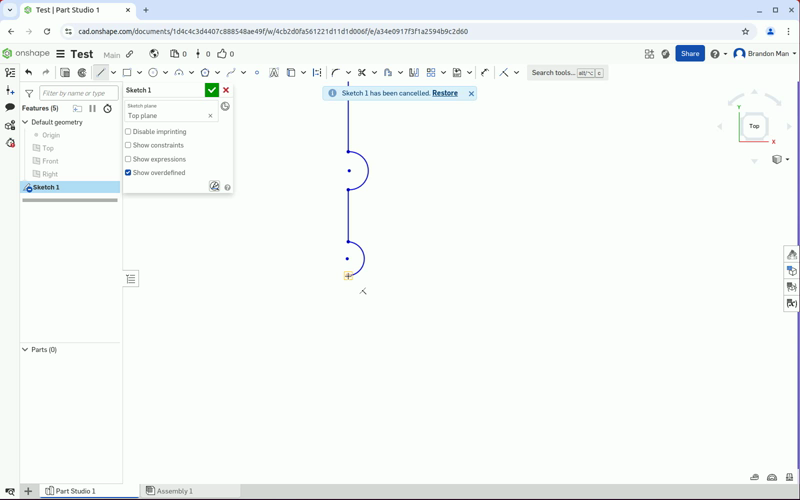
scroll(6)
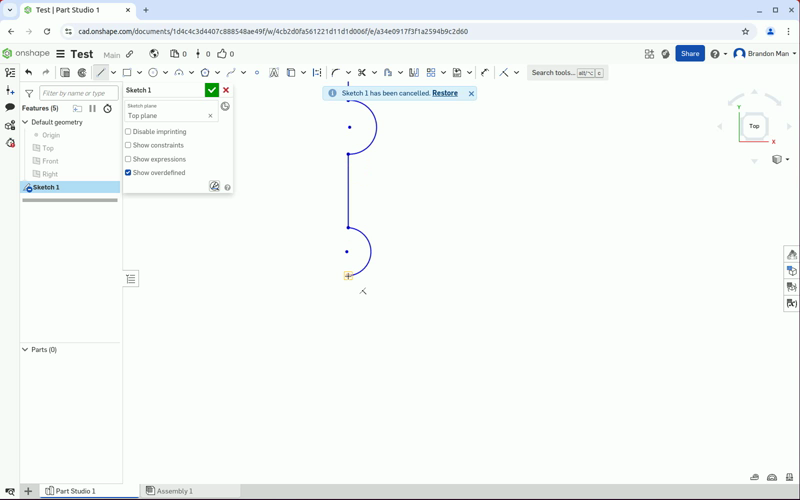
scroll(6)
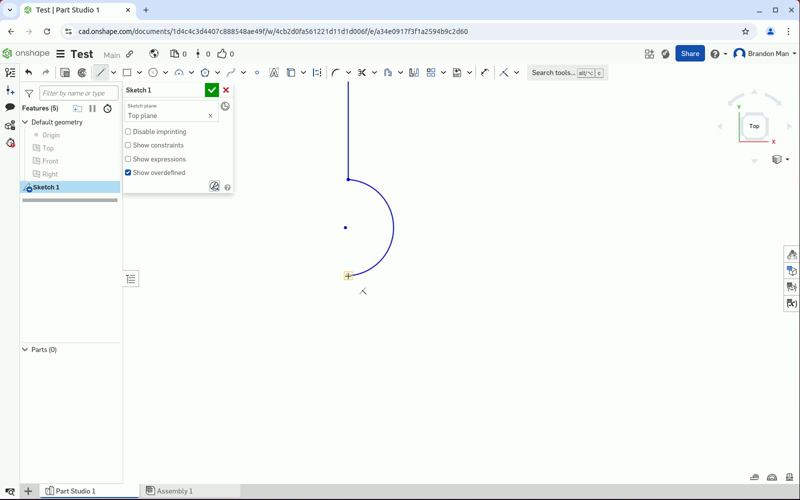
click(348, 275)
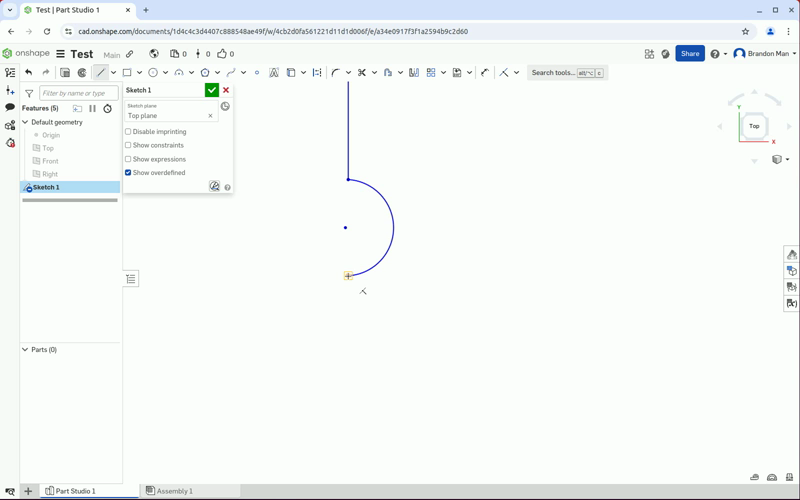
scroll(-6)
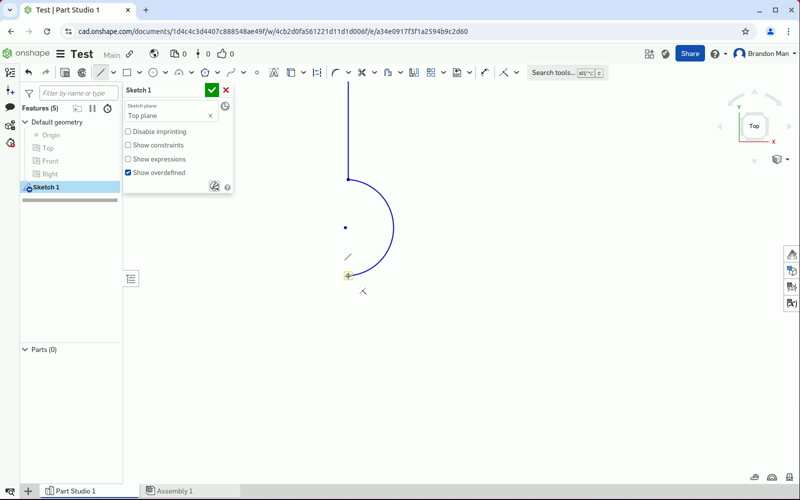
scroll(-6)
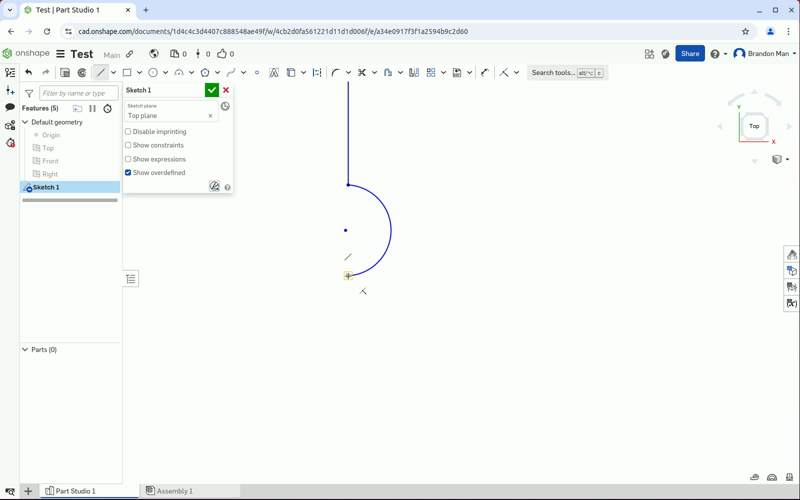
scroll(-6)
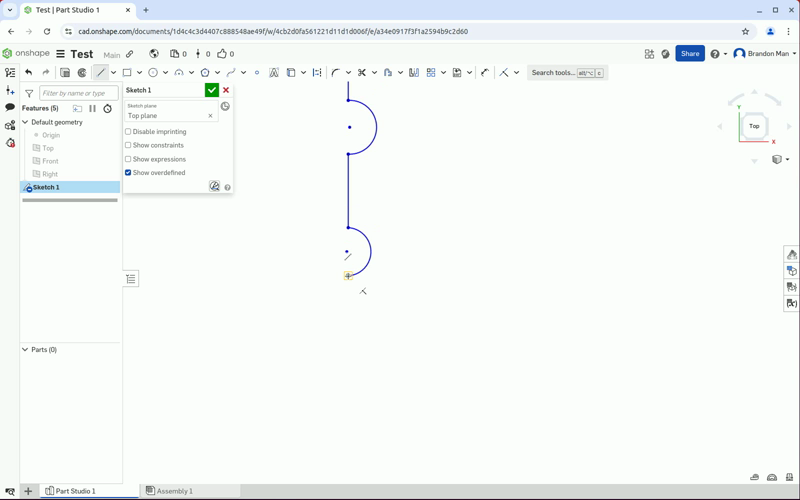
scroll(-6)
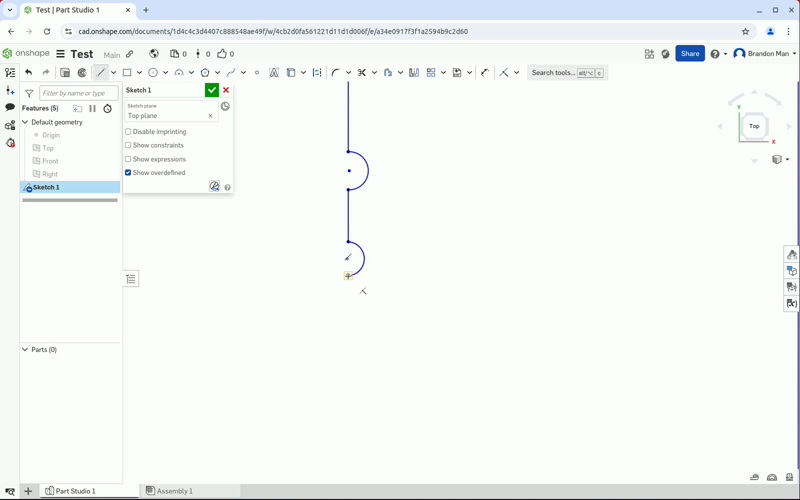
scroll(-6)
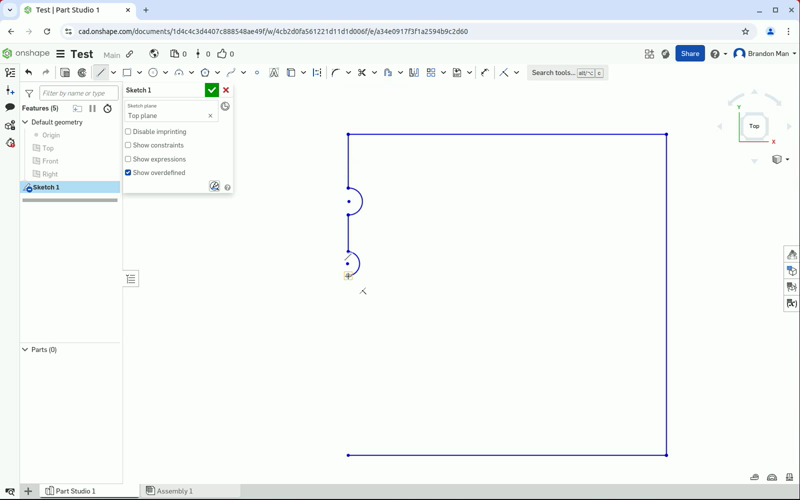
scroll(-6)
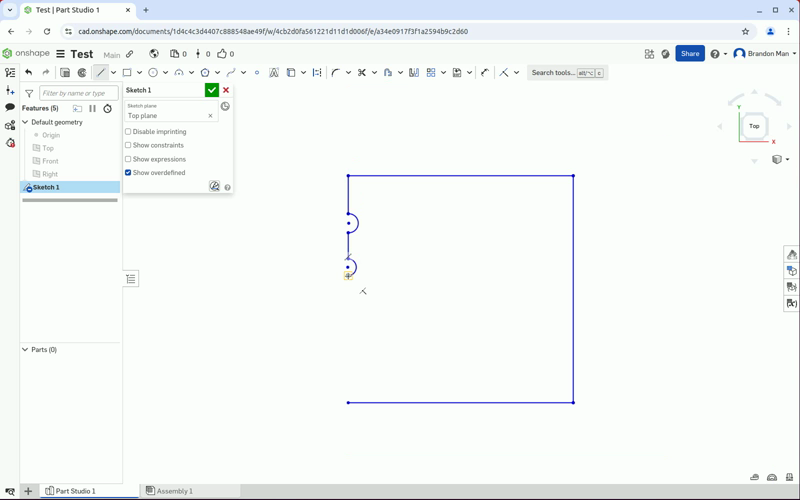
scroll(-6)
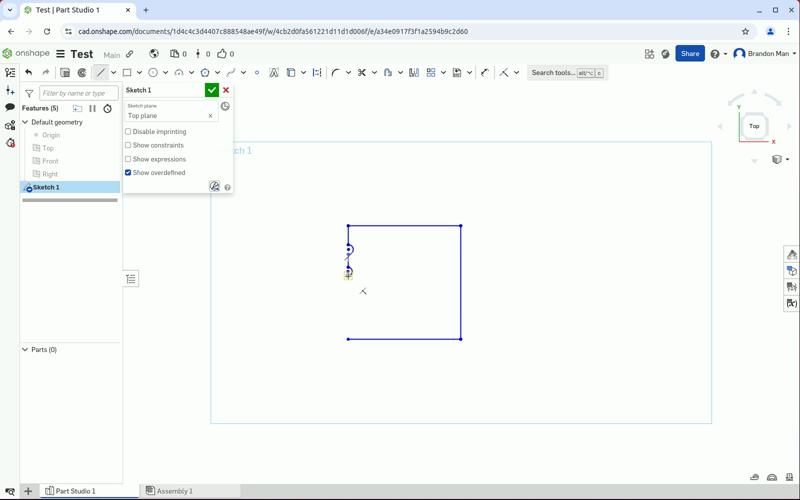
key_down(shift)
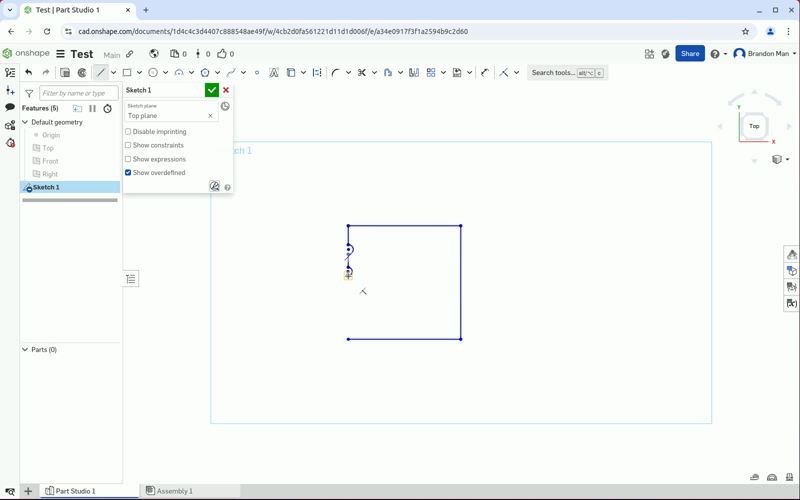
mouse_move(378, 275)
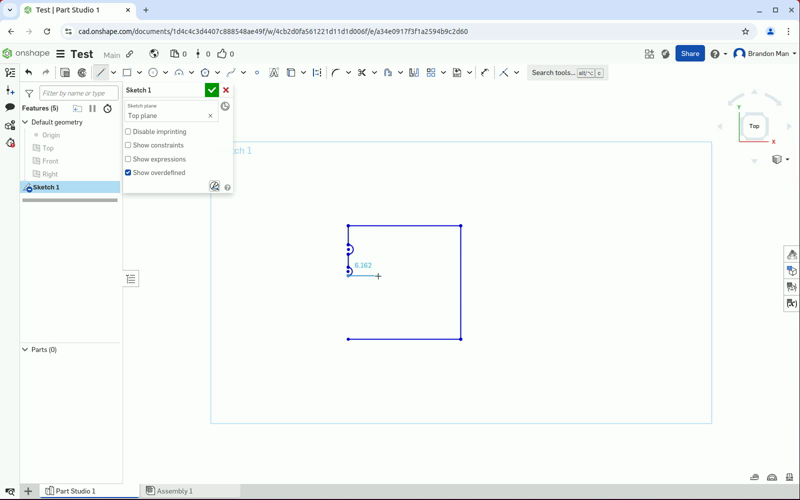
mouse_move(348, 288)
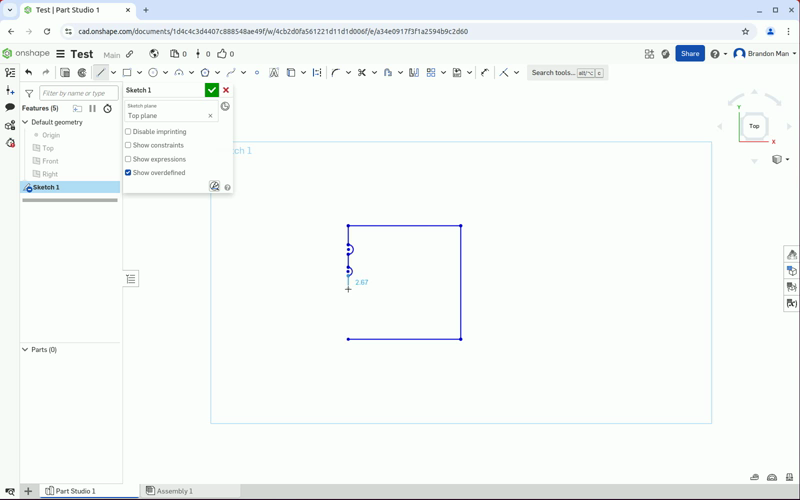
click(348, 288)
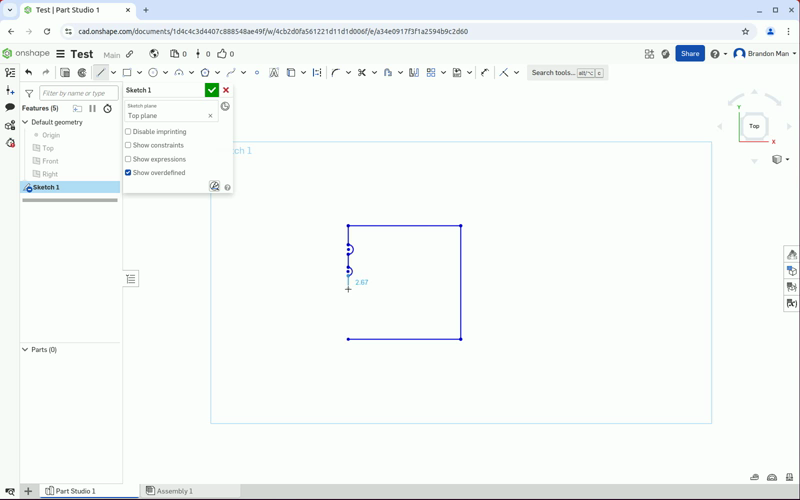
key_up(shift)
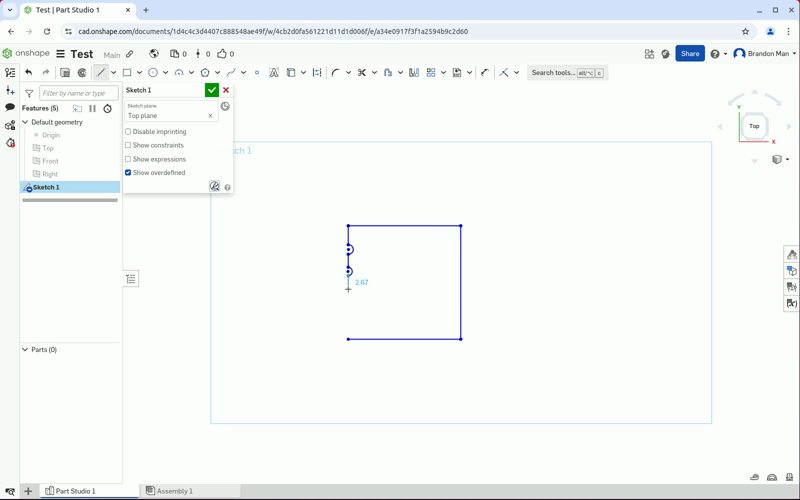
key(esc)
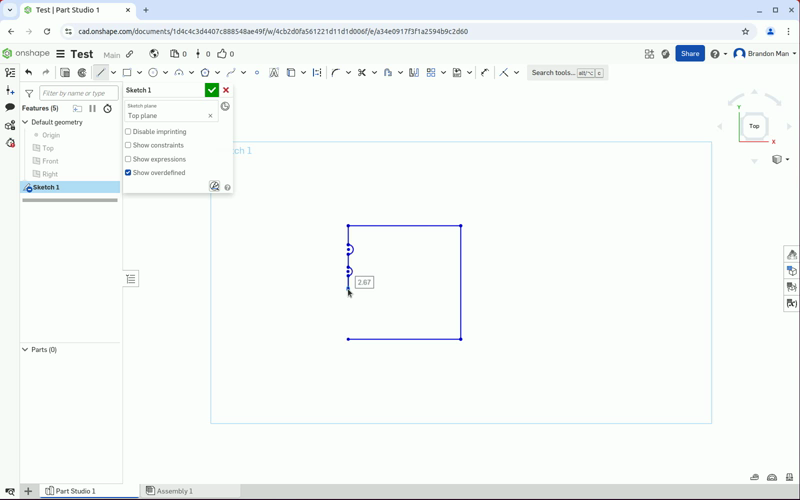
key(a)
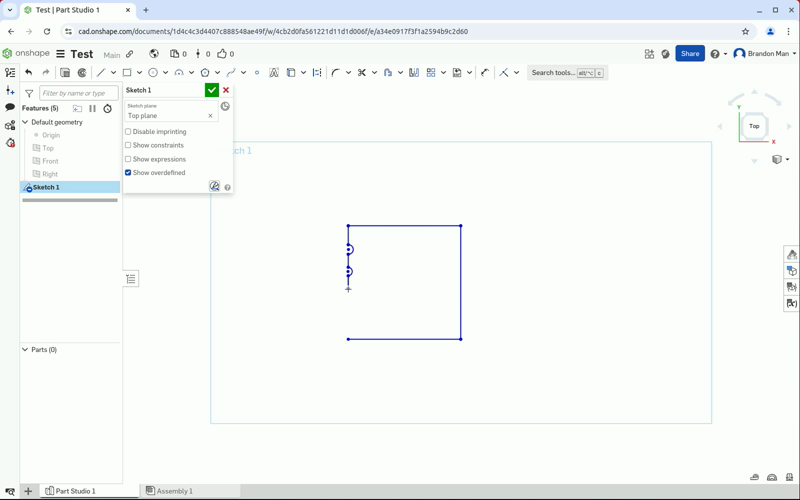
mouse_move(348, 288)
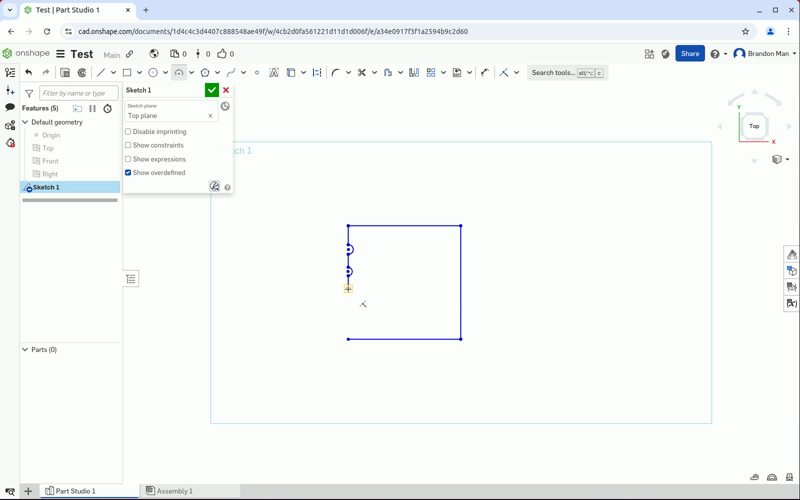
click(348, 288)
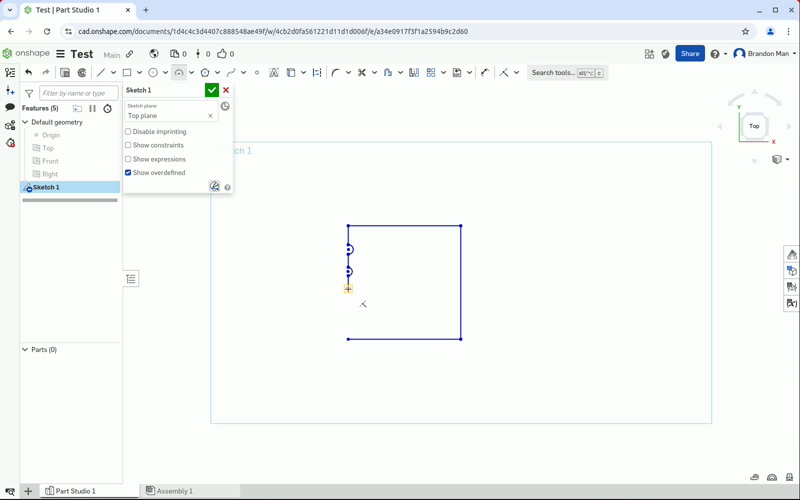
key_down(shift)
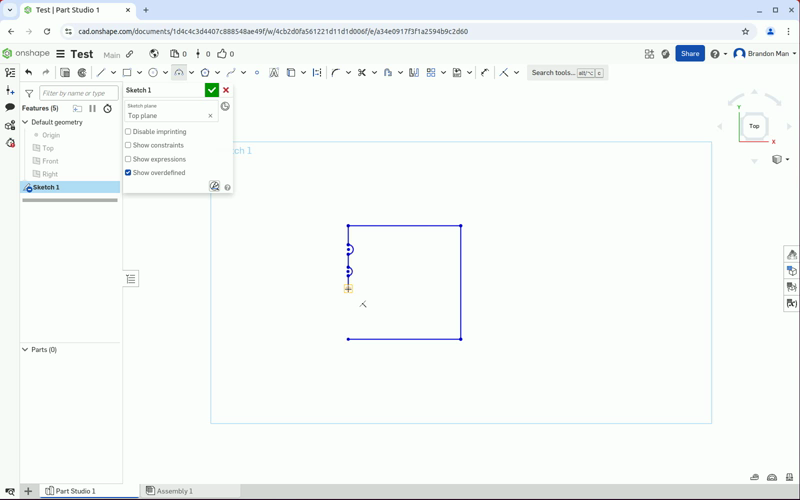
mouse_move(348, 297)
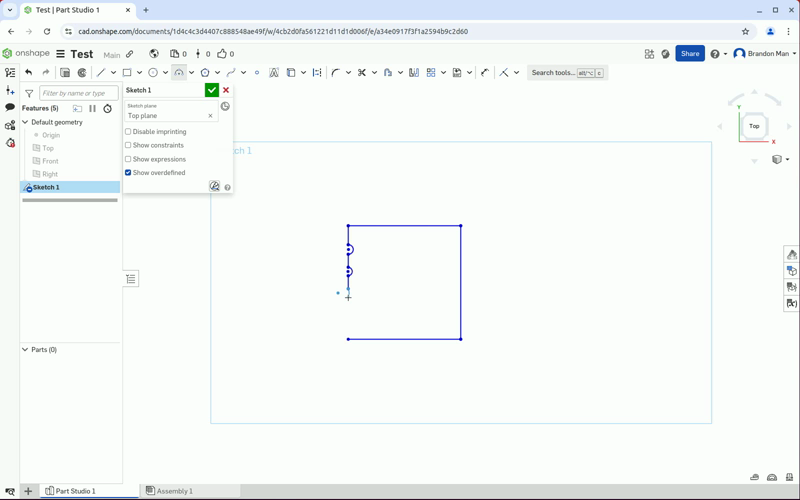
click(348, 297)
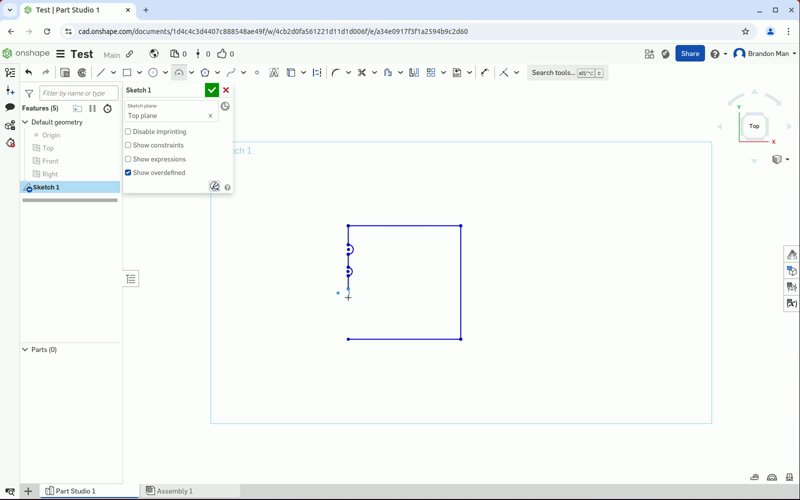
mouse_move(352, 293)
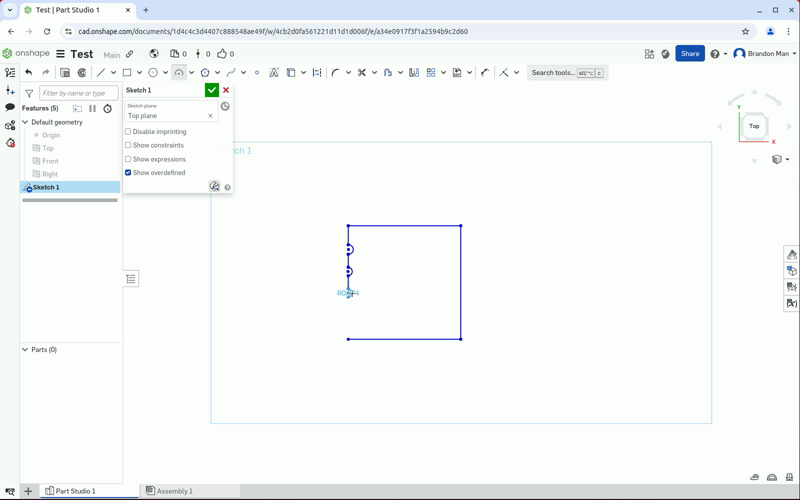
click(352, 293)
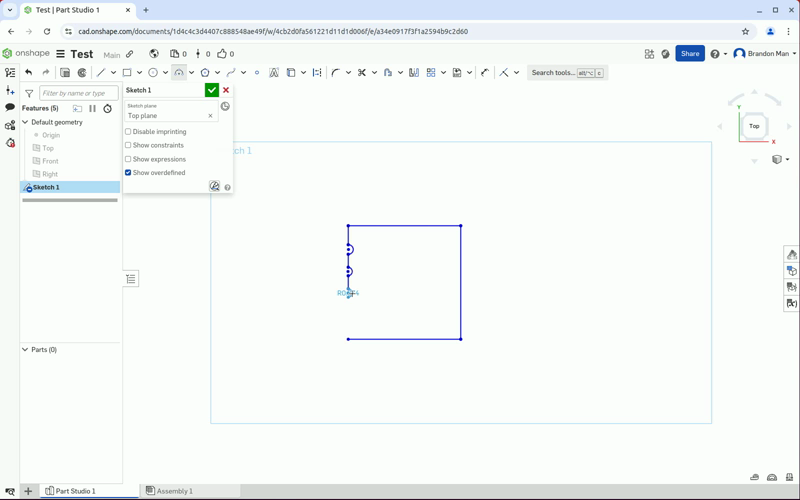
key_up(shift)
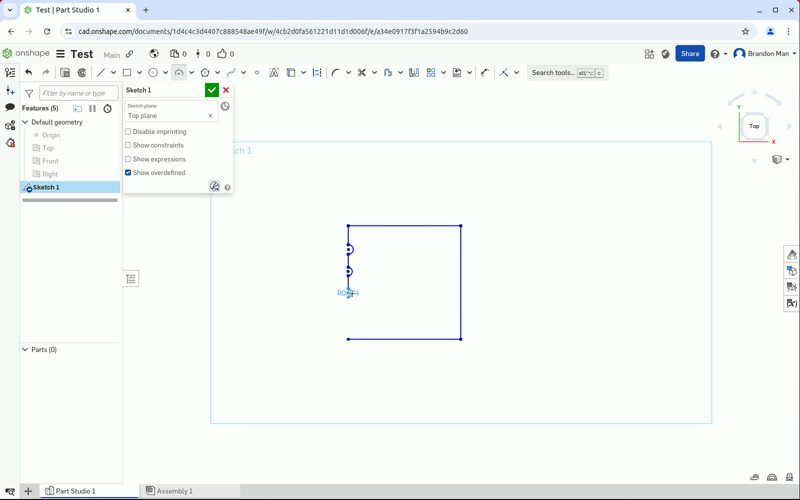
key(esc)
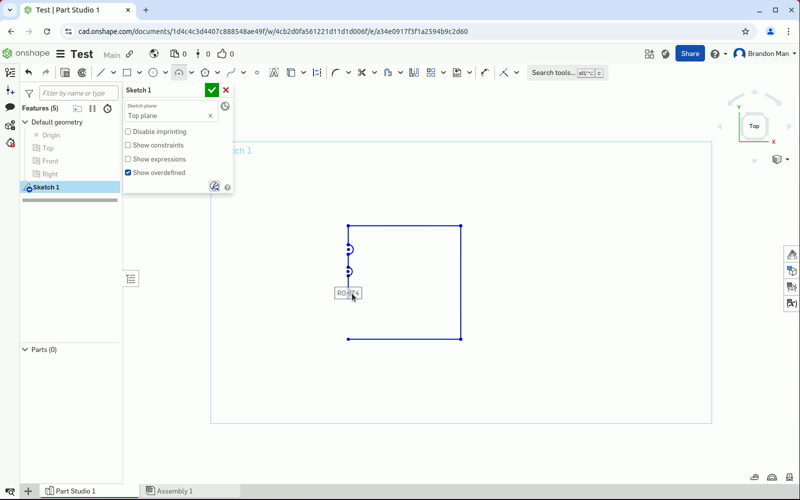
key(l)
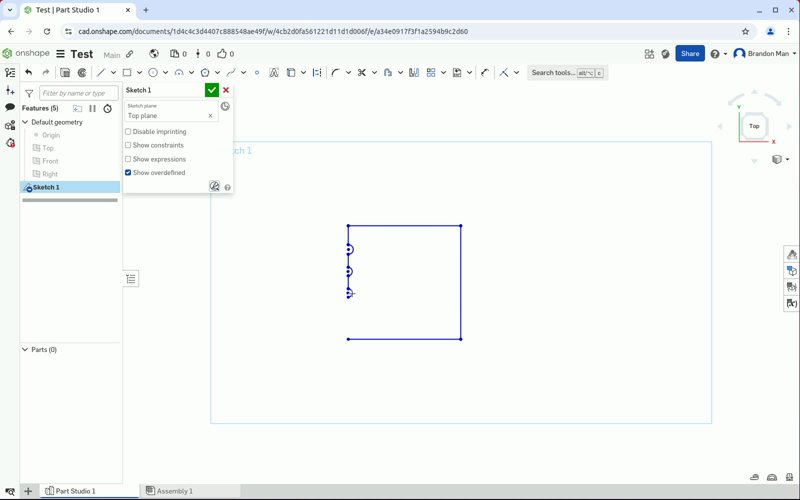
mouse_move(348, 297)
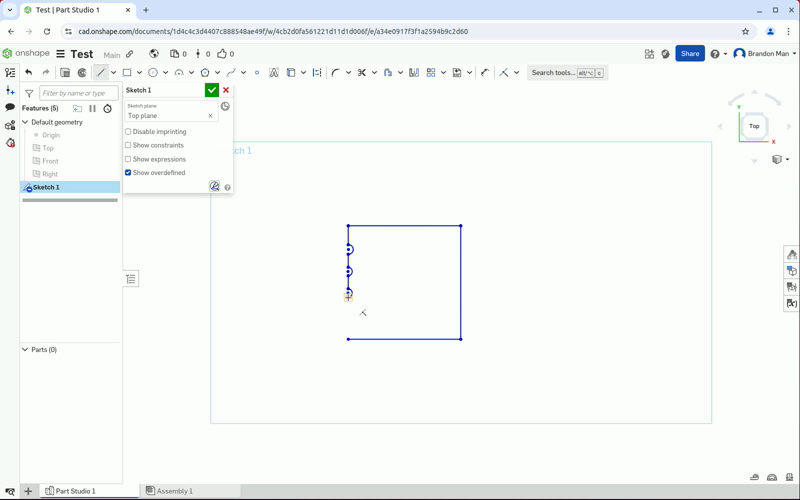
scroll(6)
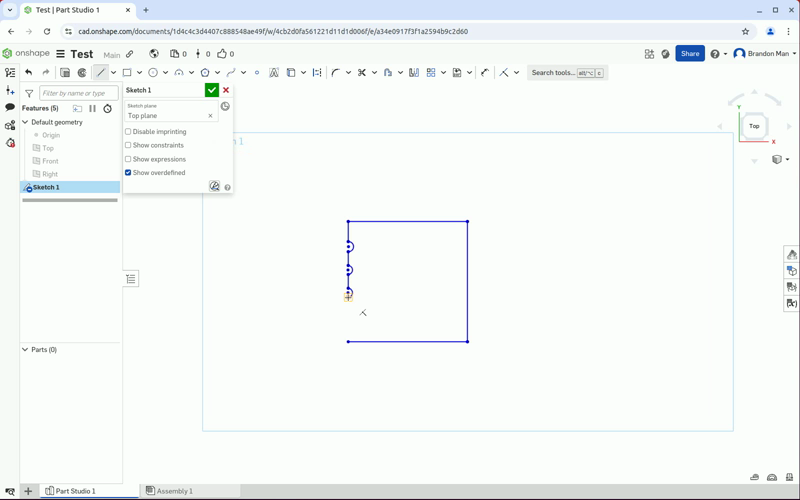
scroll(6)
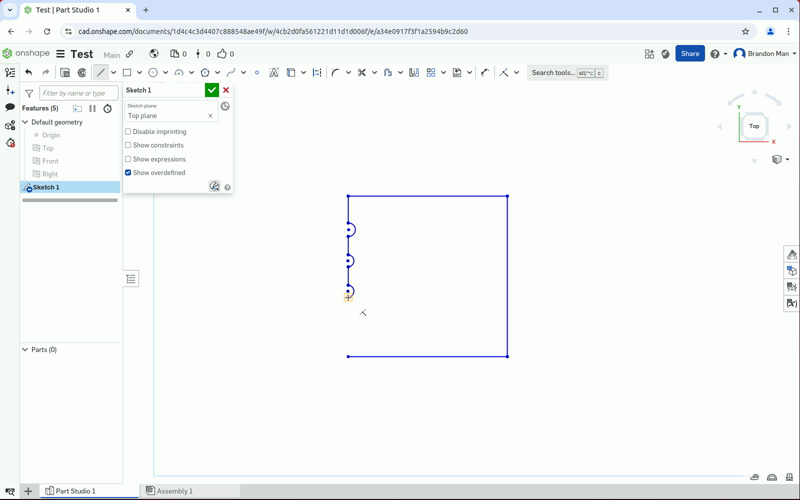
scroll(6)
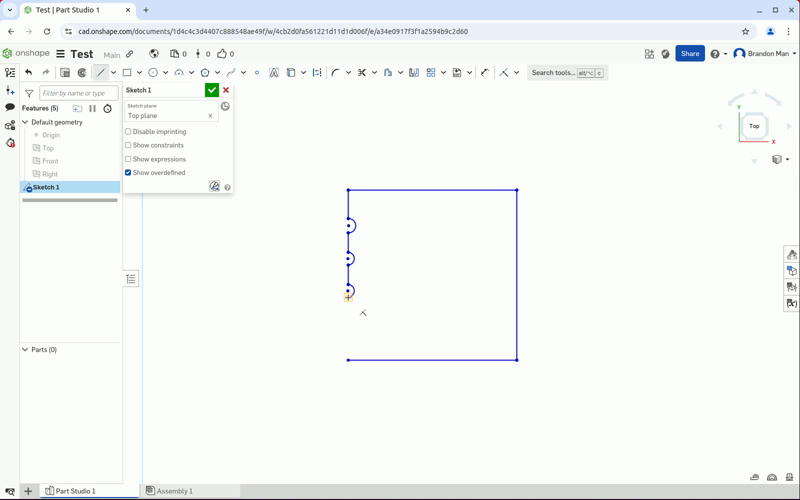
scroll(6)
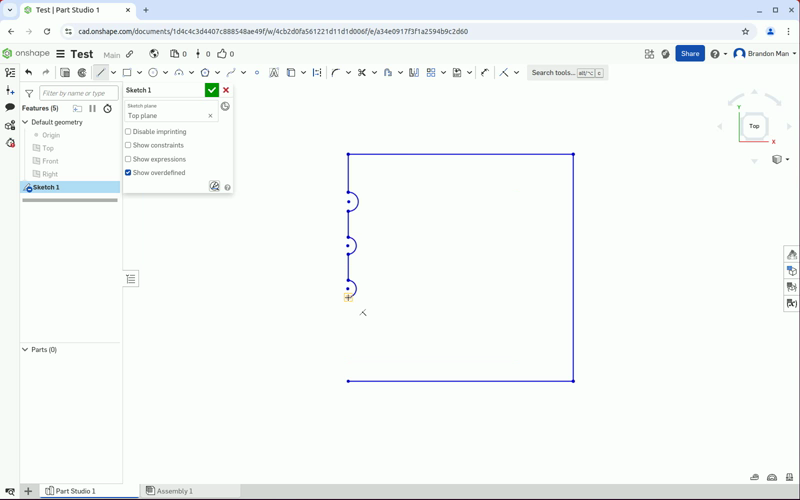
scroll(6)
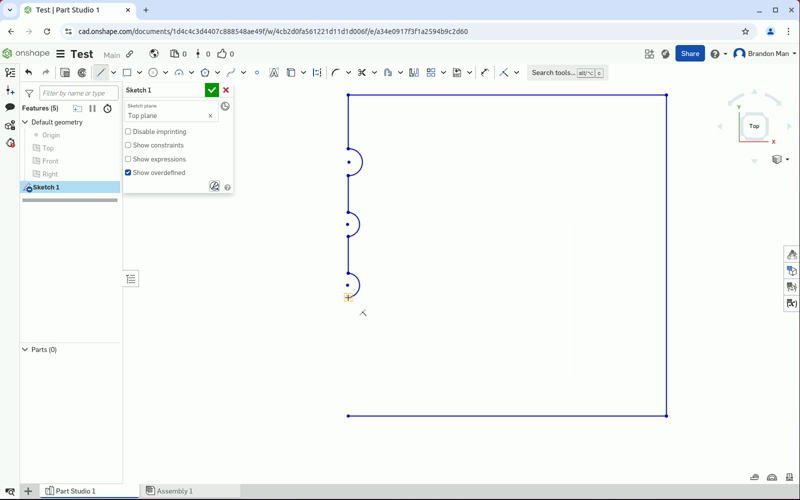
scroll(6)
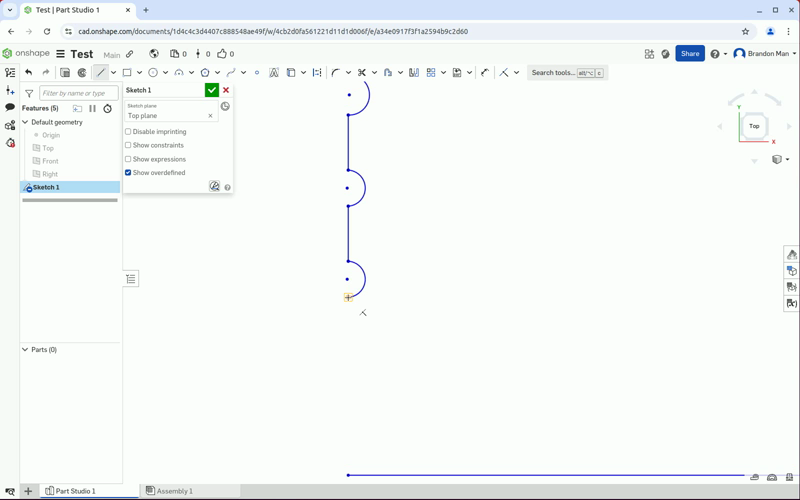
scroll(6)
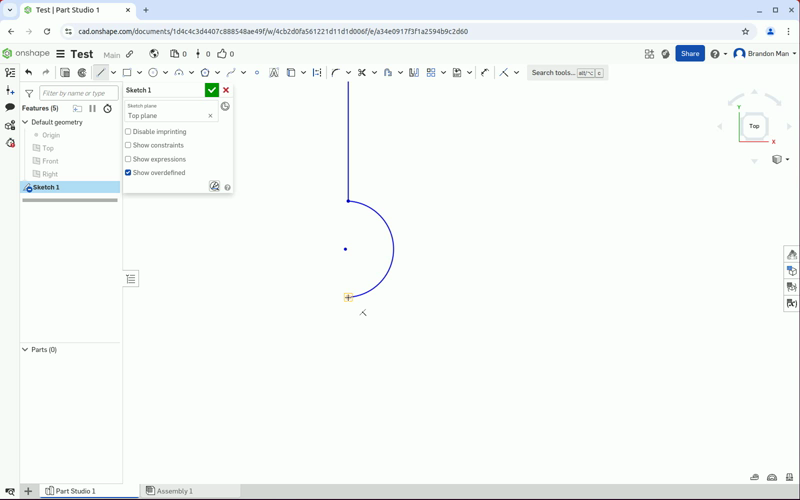
click(348, 297)
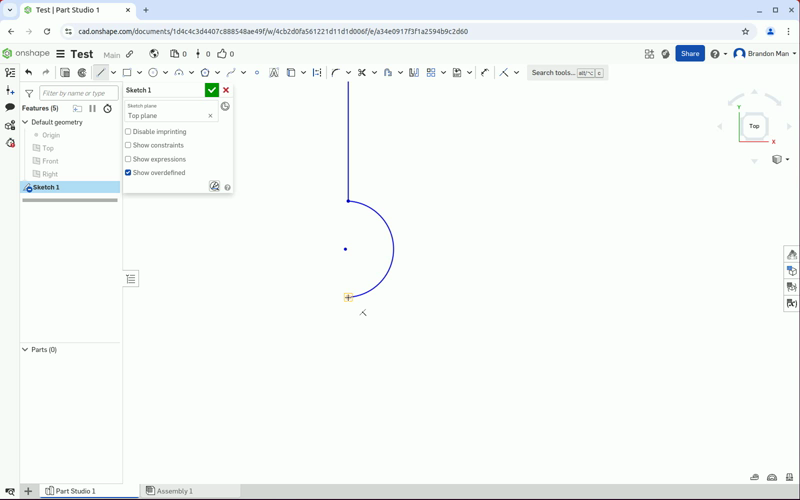
scroll(-6)
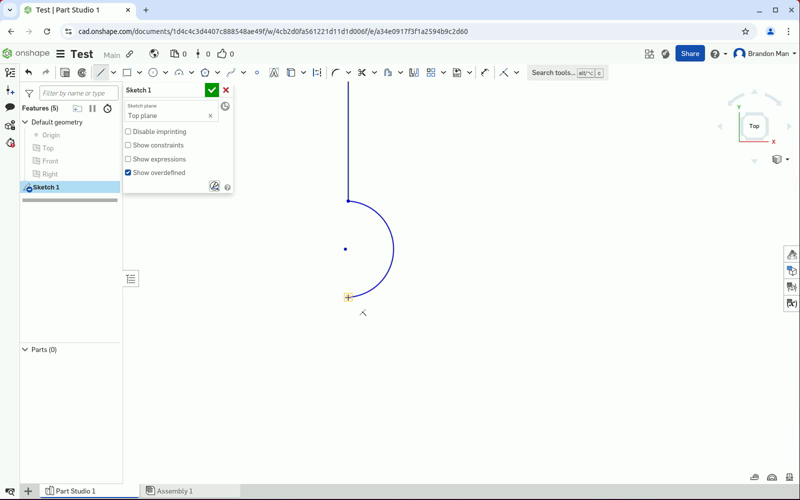
scroll(-6)
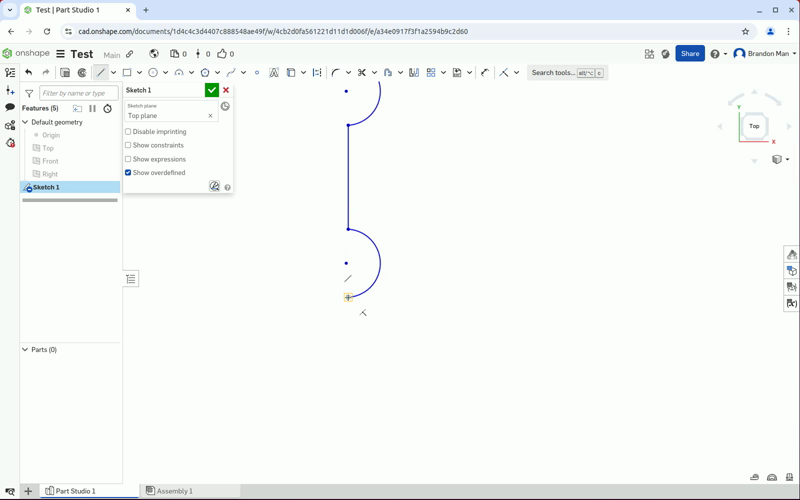
scroll(-6)
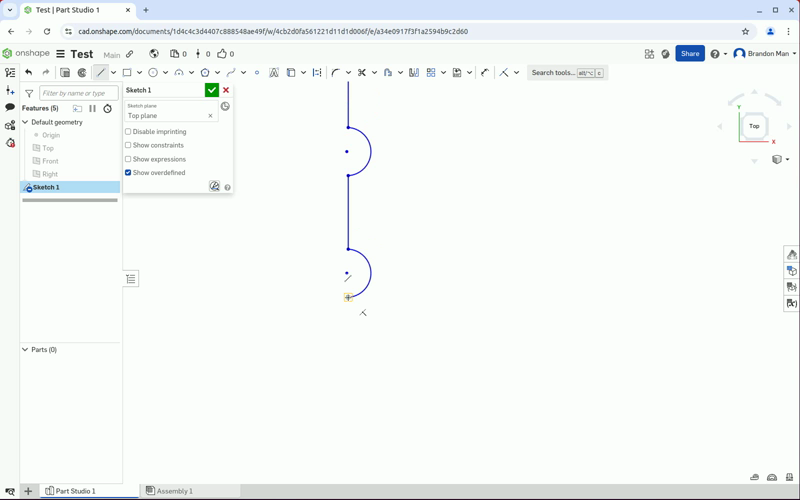
scroll(-6)
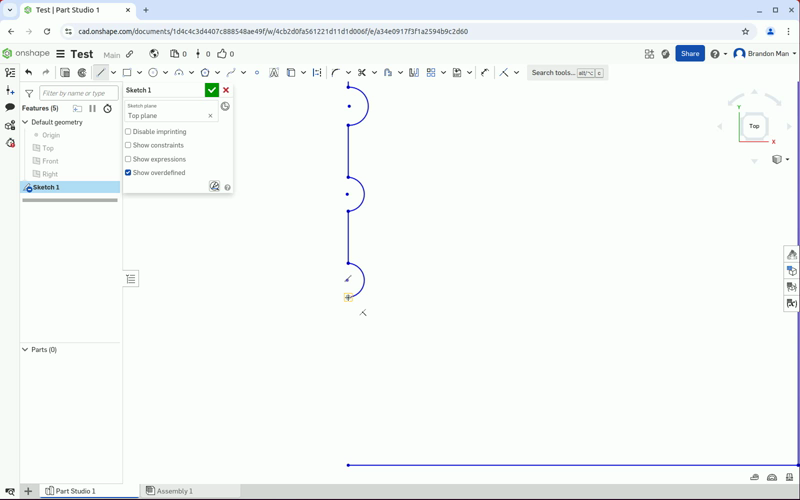
scroll(-6)
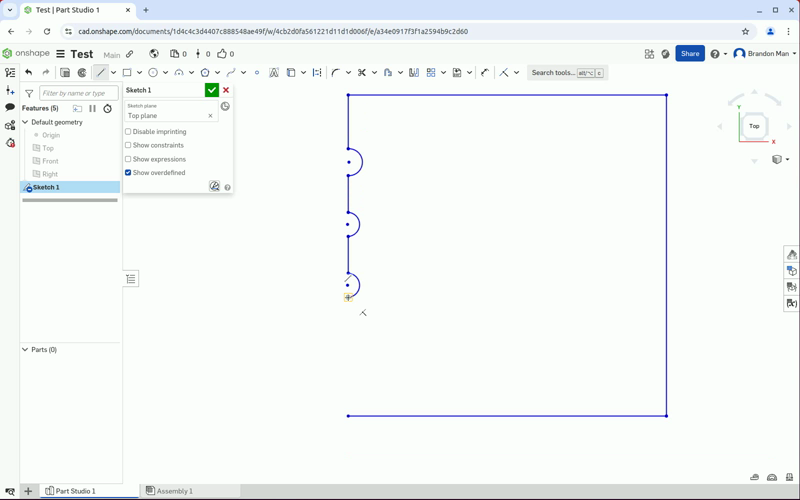
scroll(-6)
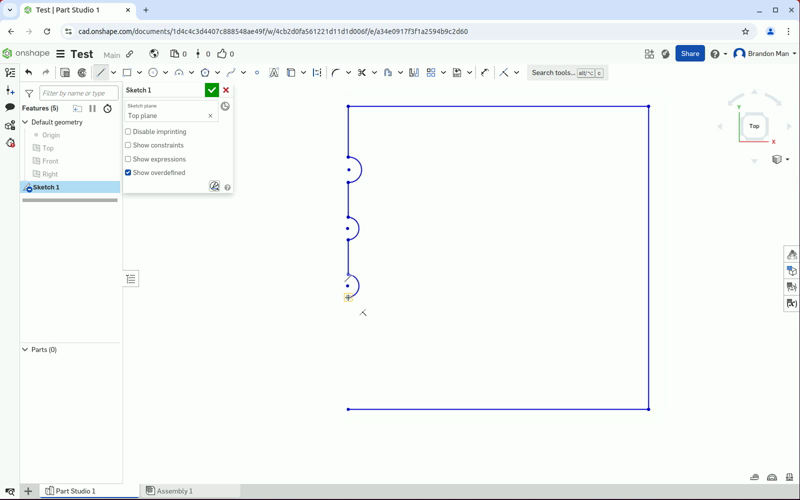
scroll(-6)
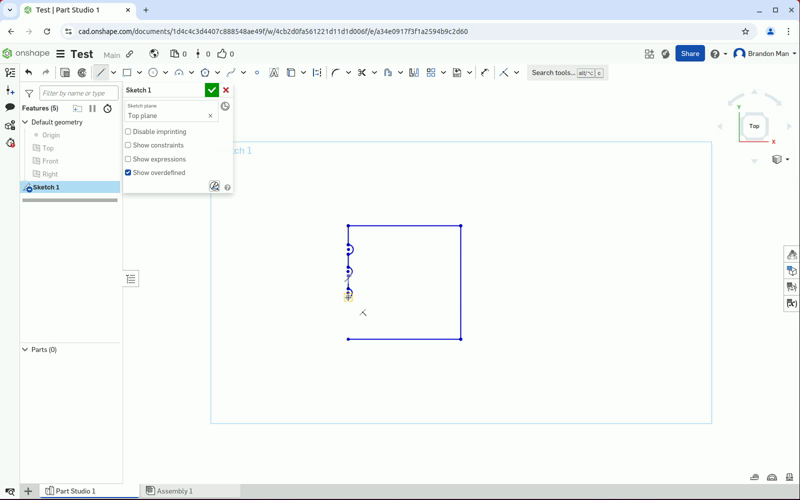
key_down(shift)
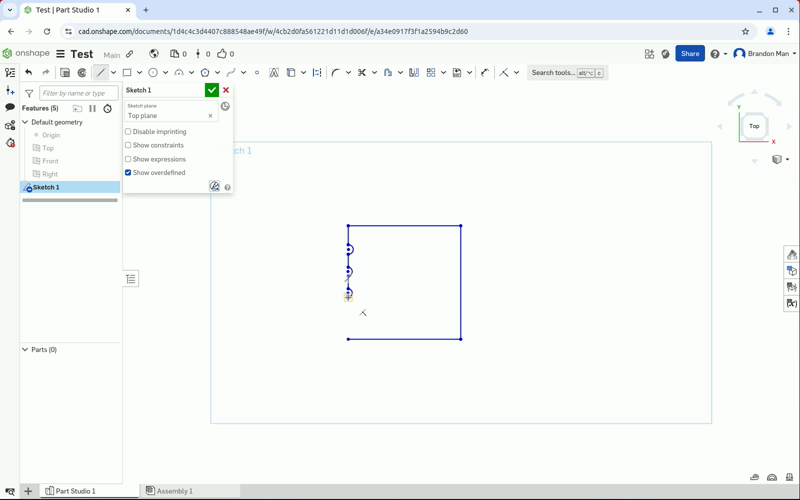
mouse_move(378, 297)
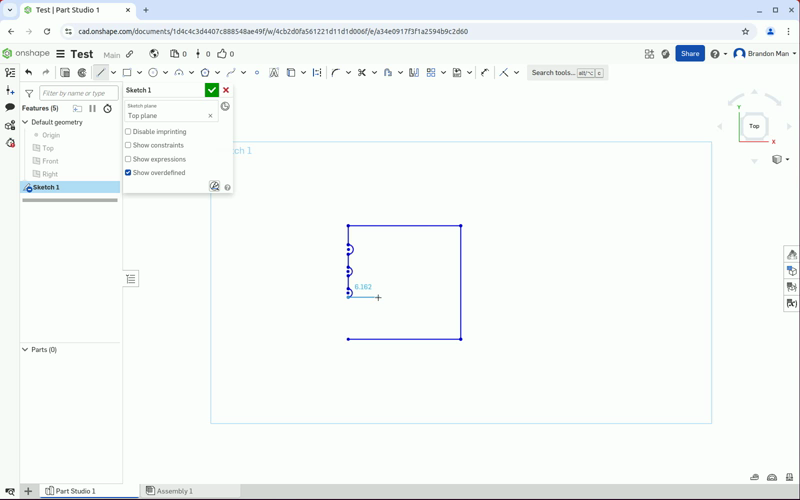
mouse_move(348, 310)
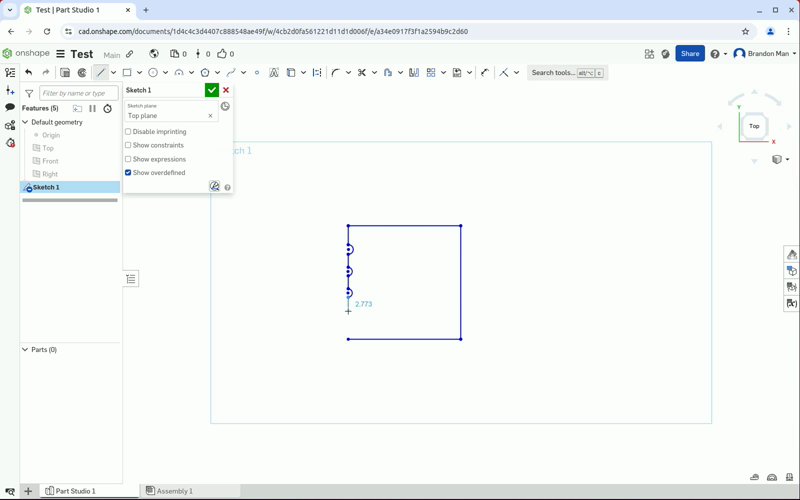
click(348, 310)
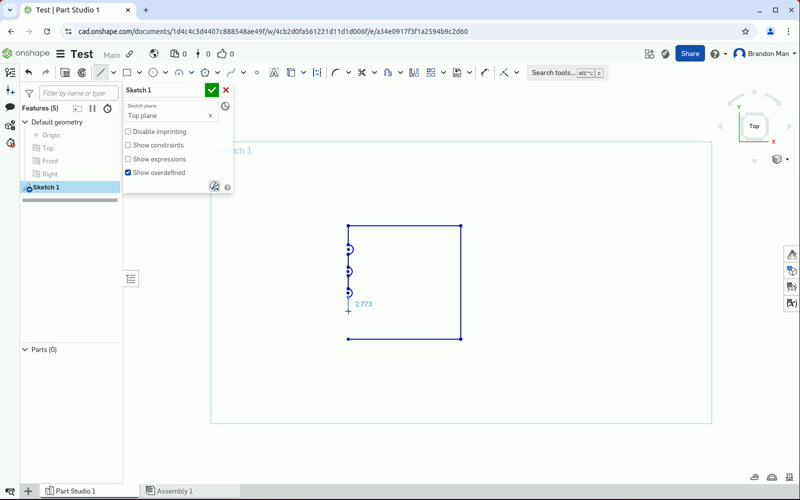
key_up(shift)
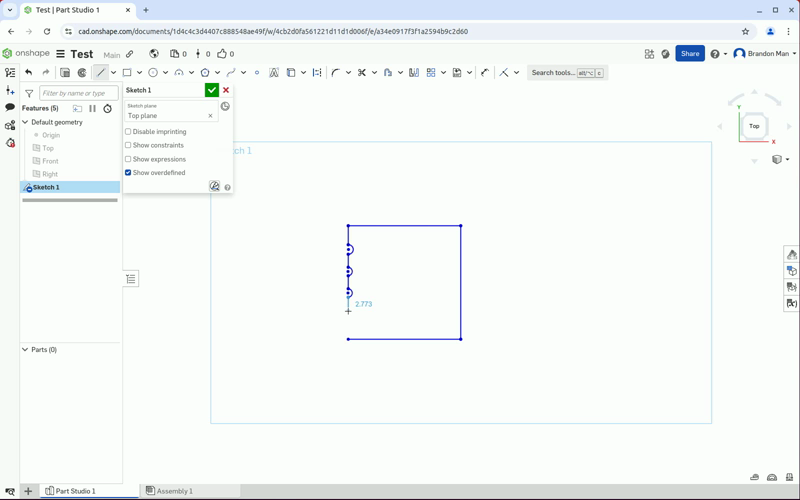
key(esc)
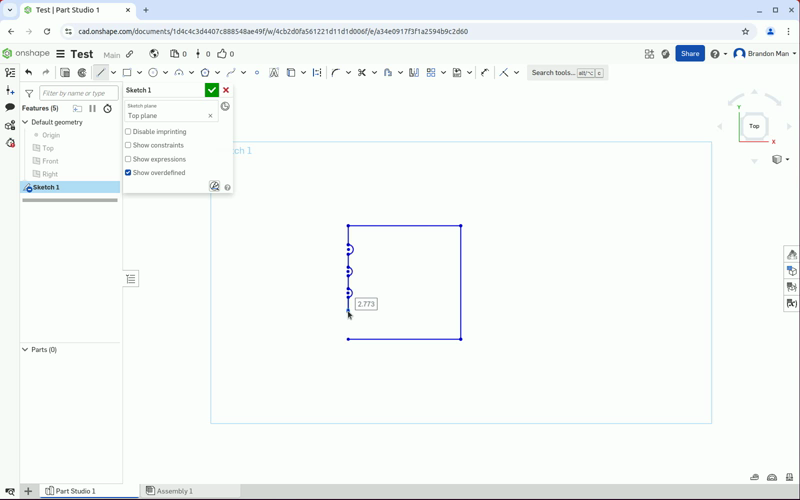
key(a)
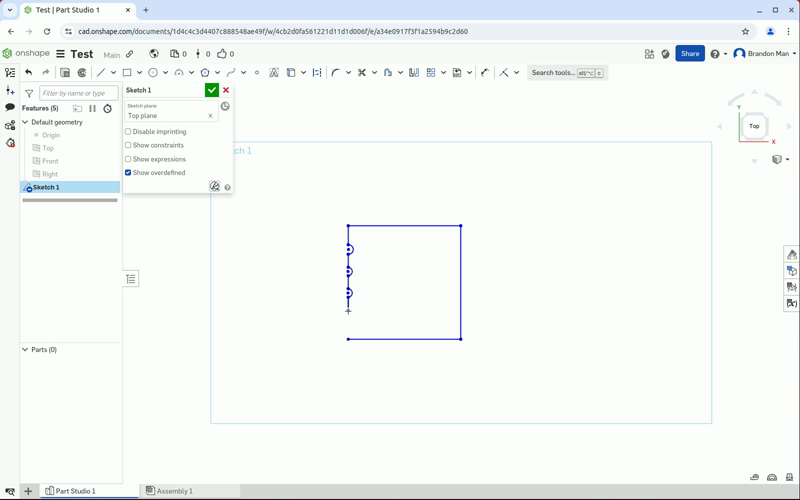
mouse_move(348, 310)
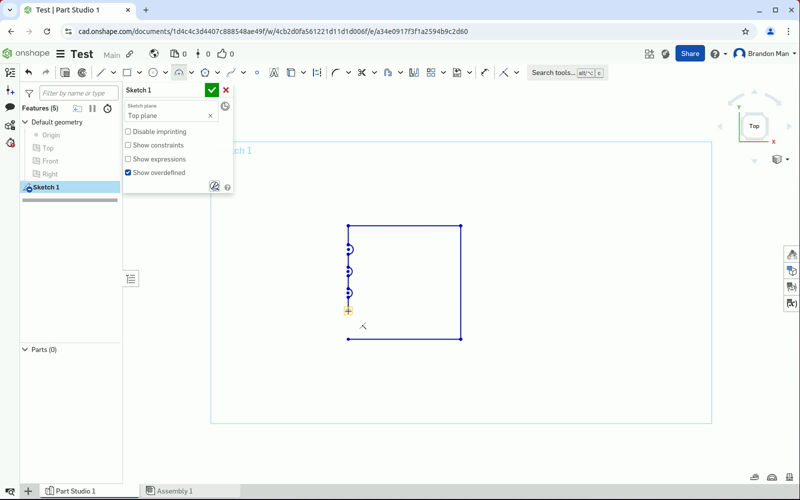
click(348, 310)
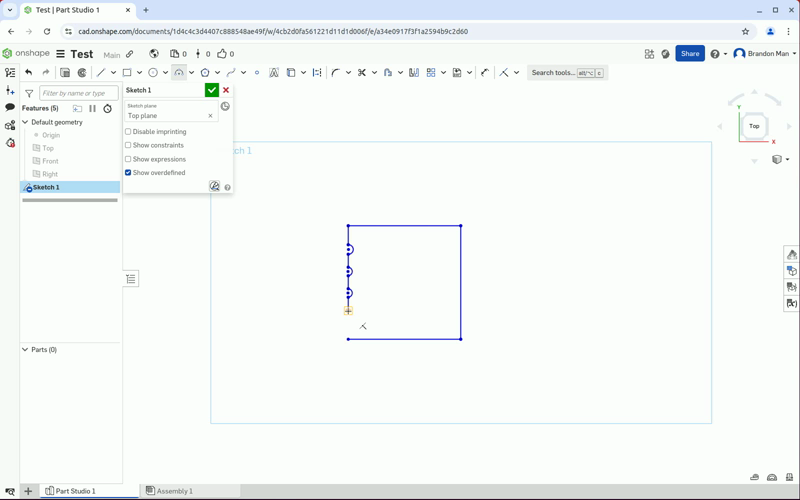
key_down(shift)
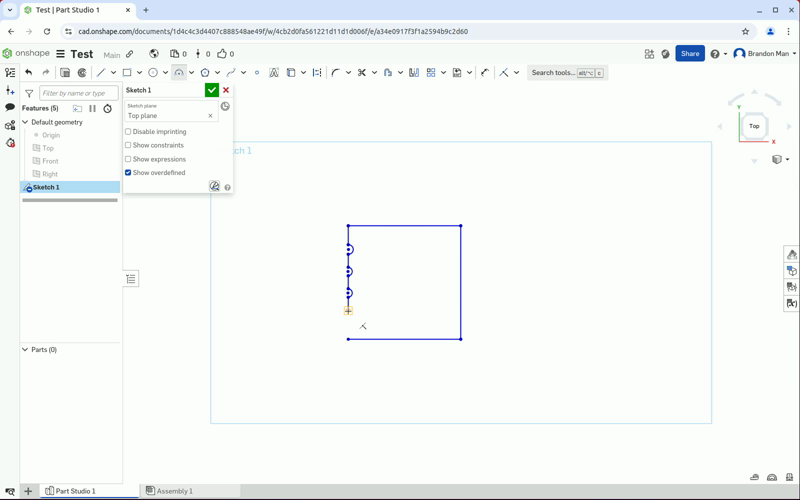
mouse_move(348, 320)
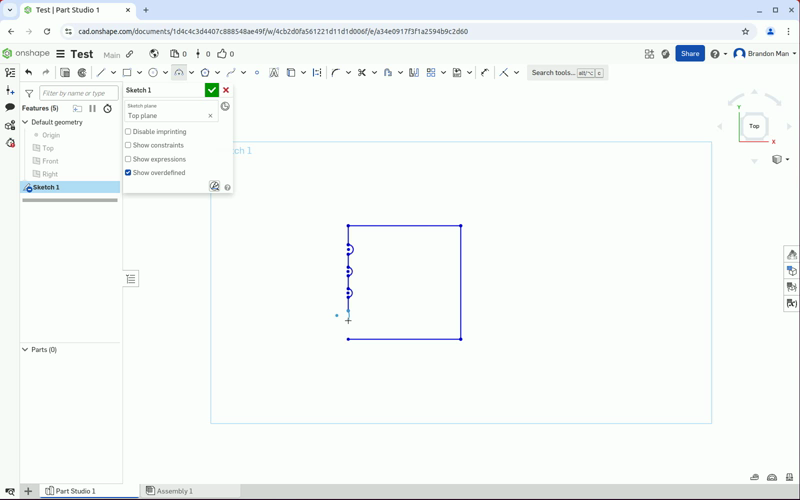
click(348, 320)
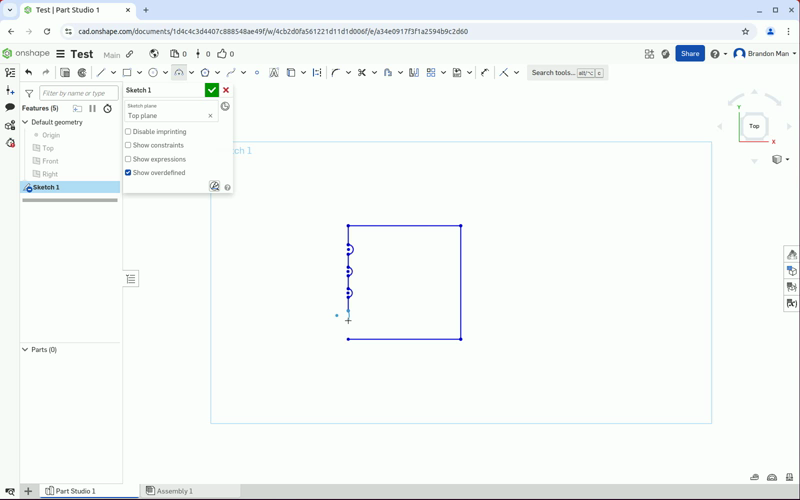
mouse_move(353, 315)
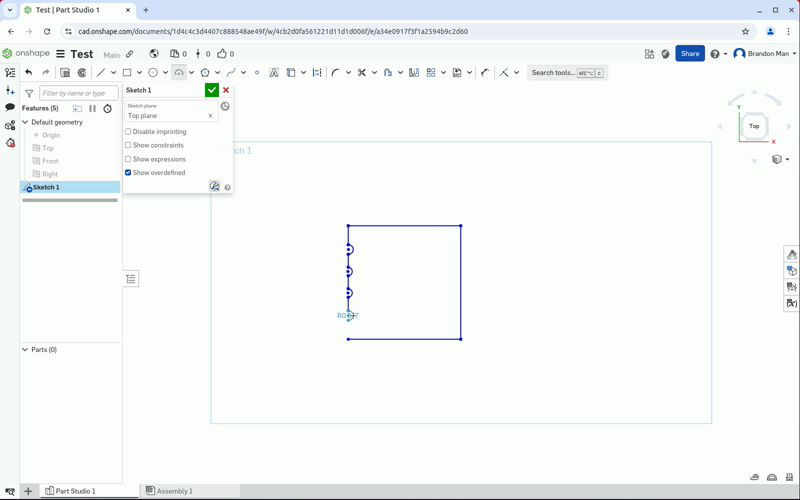
click(353, 315)
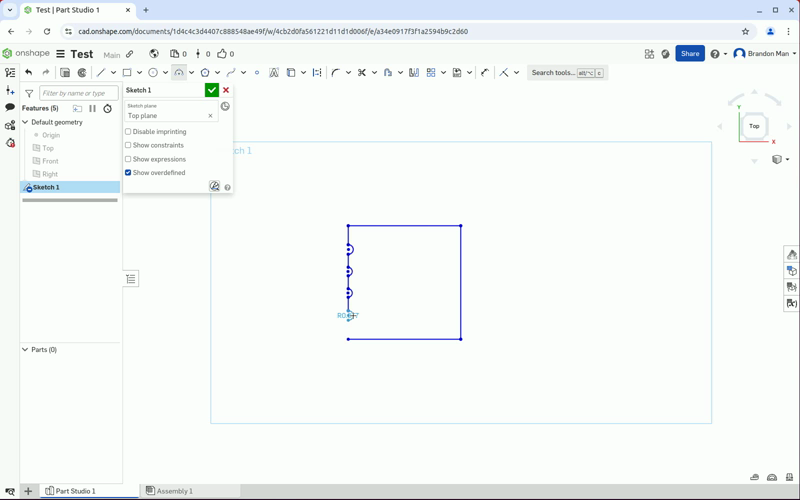
key_up(shift)
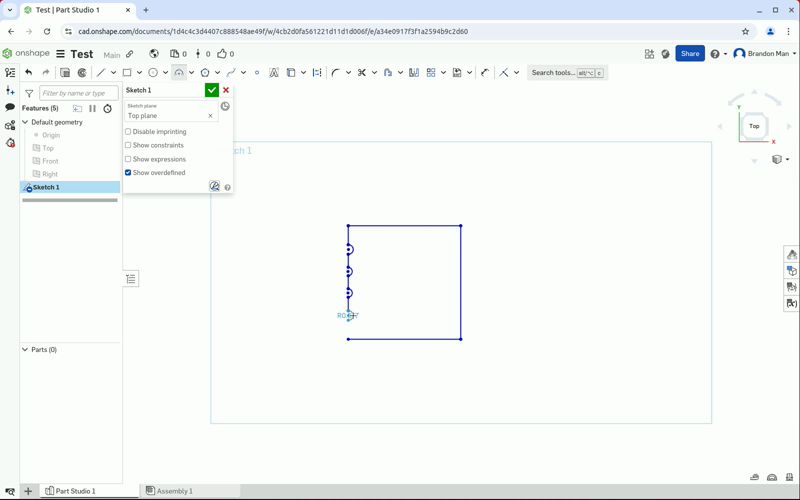
key(esc)
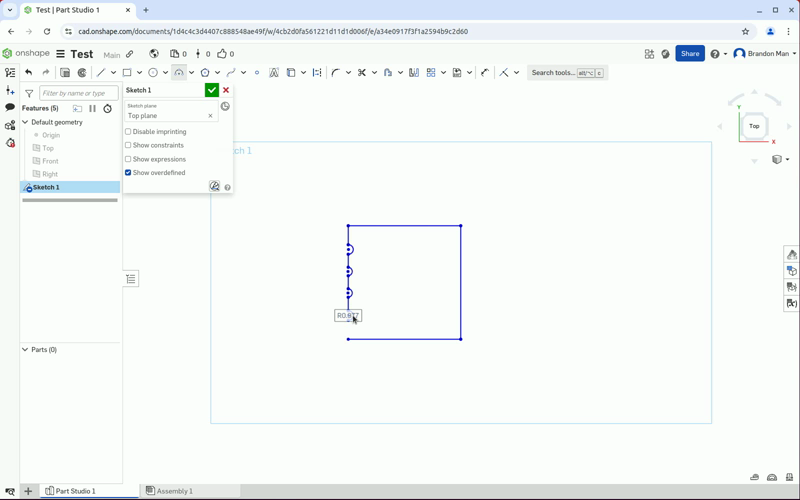
key(l)
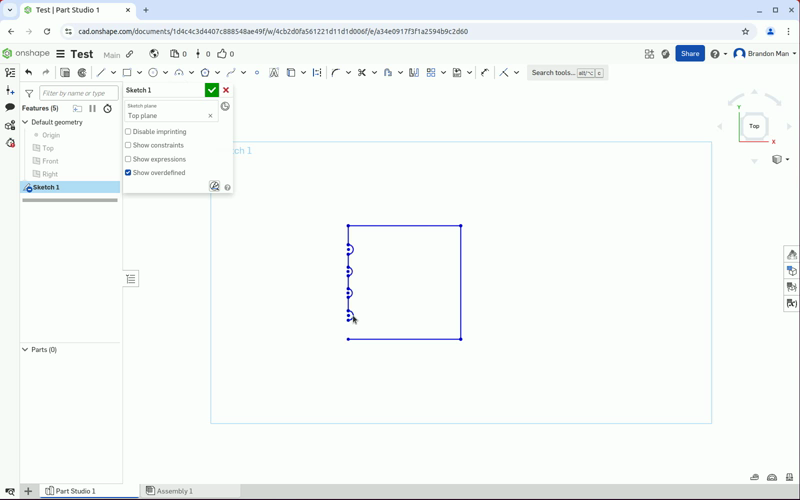
mouse_move(348, 320)
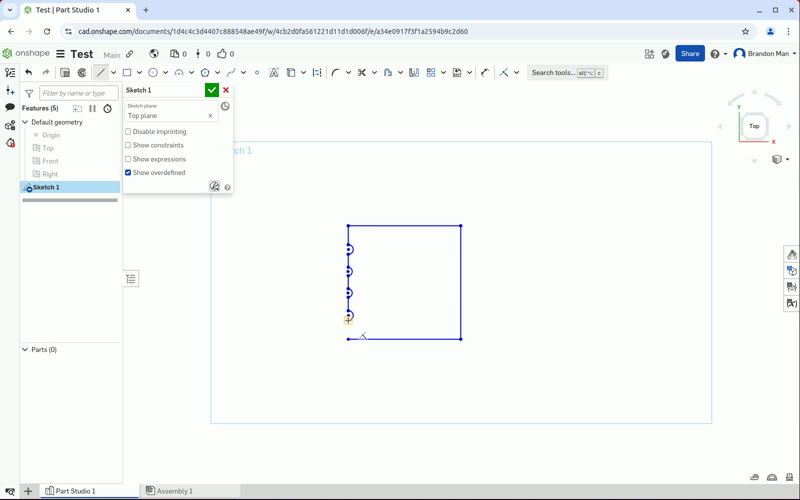
click(348, 320)
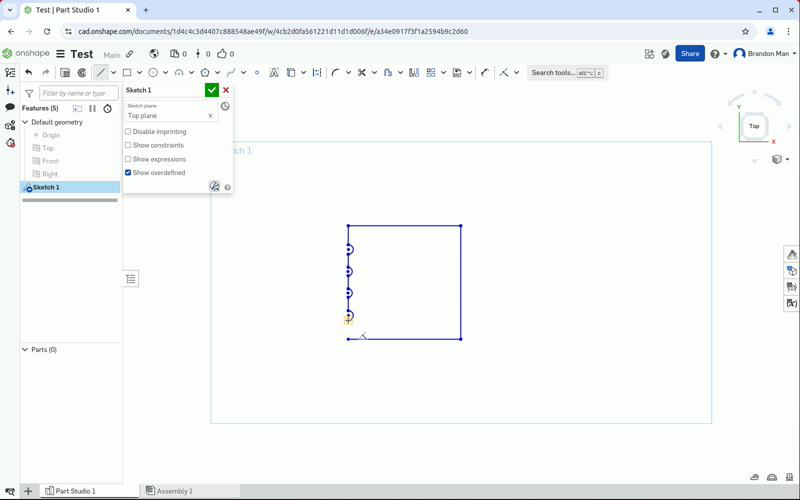
mouse_move(378, 320)
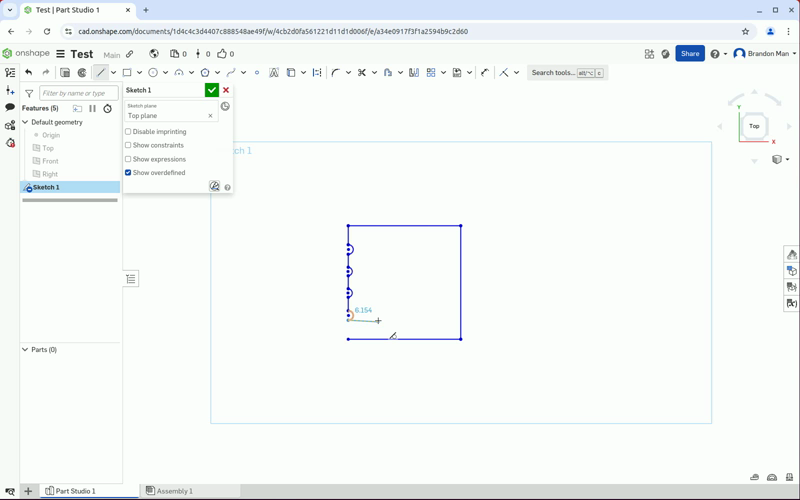
key_down(shift)
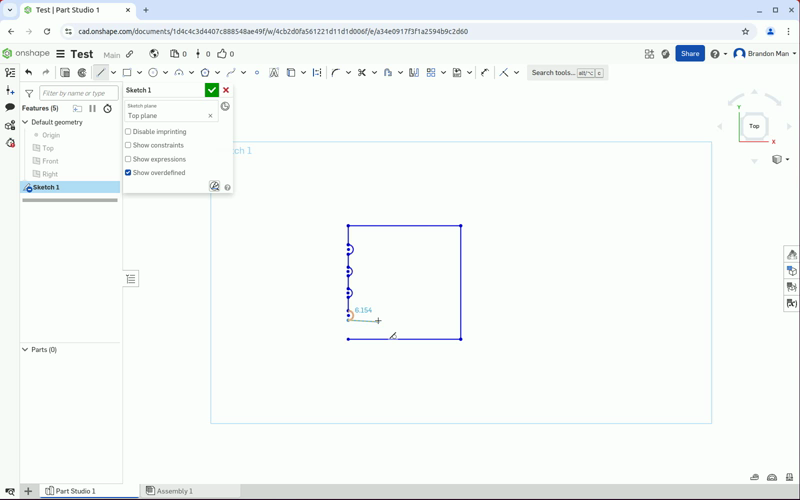
mouse_move(348, 339)
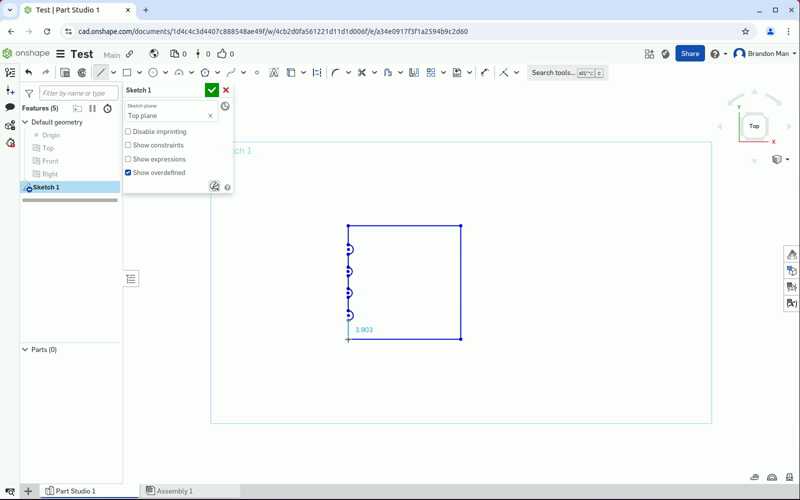
key_up(shift)
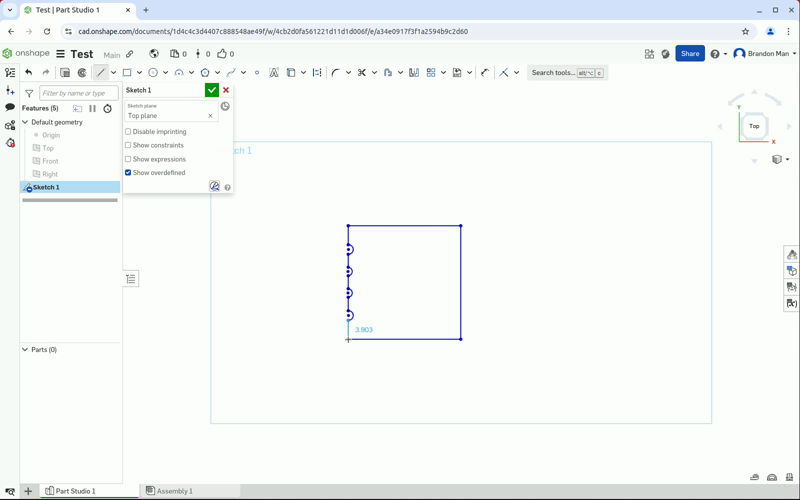
click(348, 339)
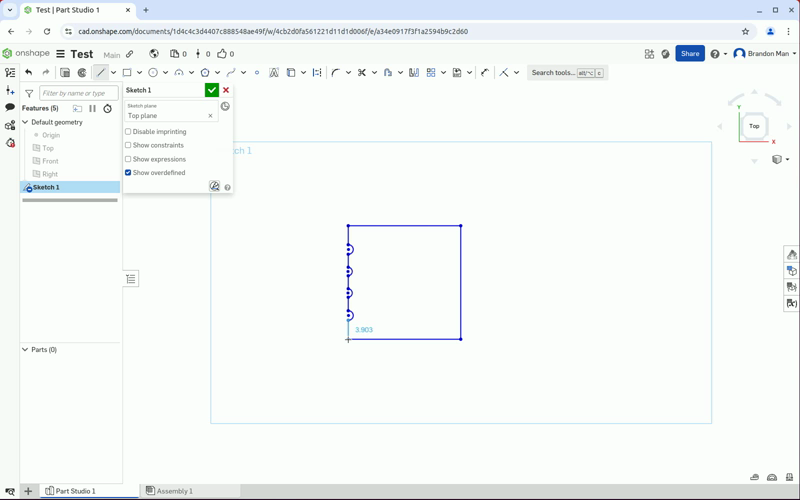
key(esc)
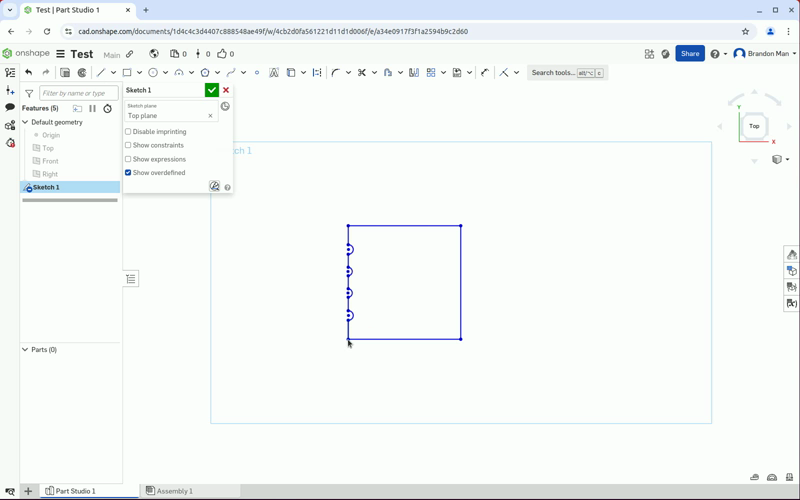
mouse_move(368, 311)
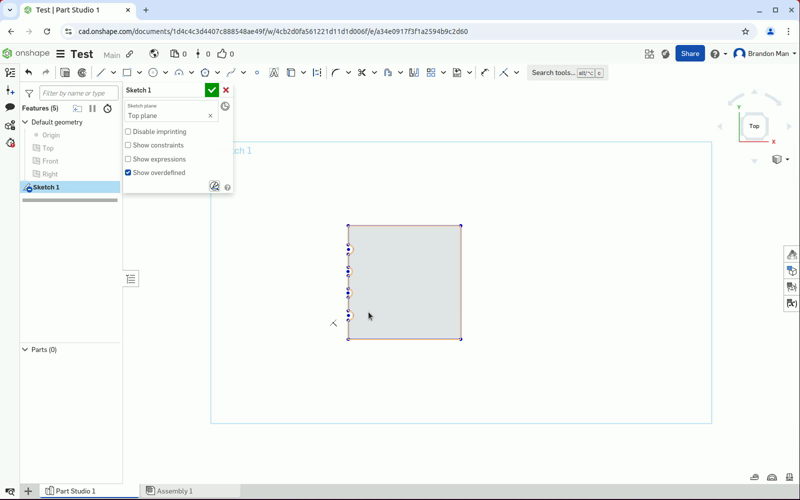
scroll(6)
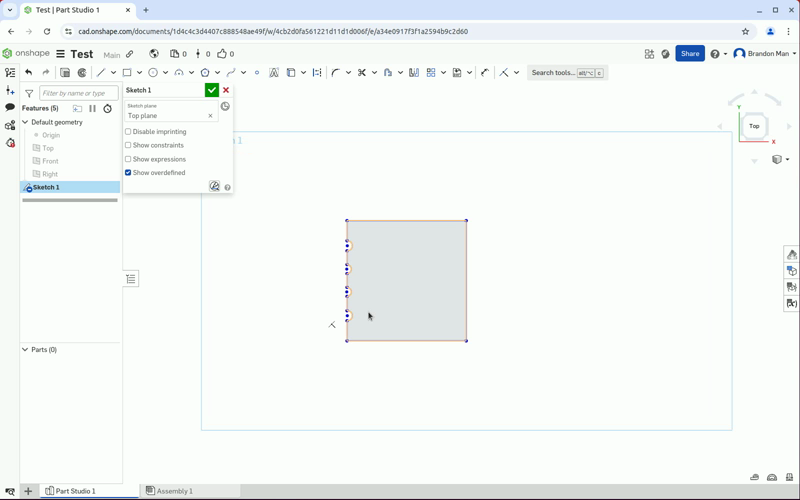
scroll(6)
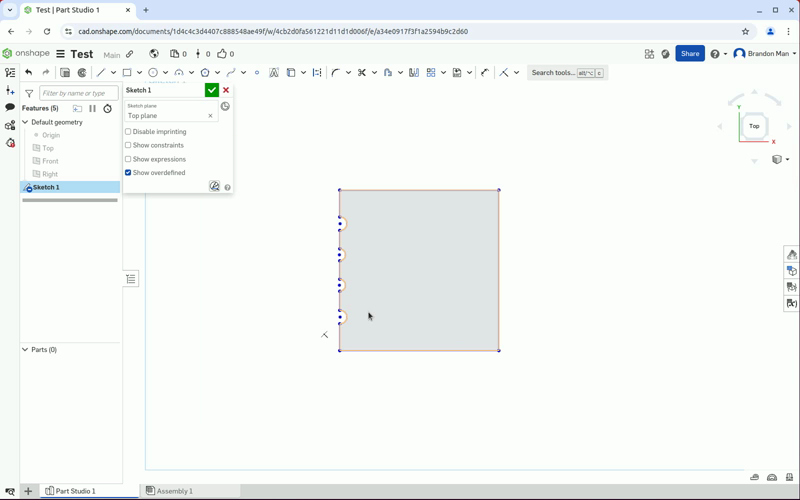
scroll(6)
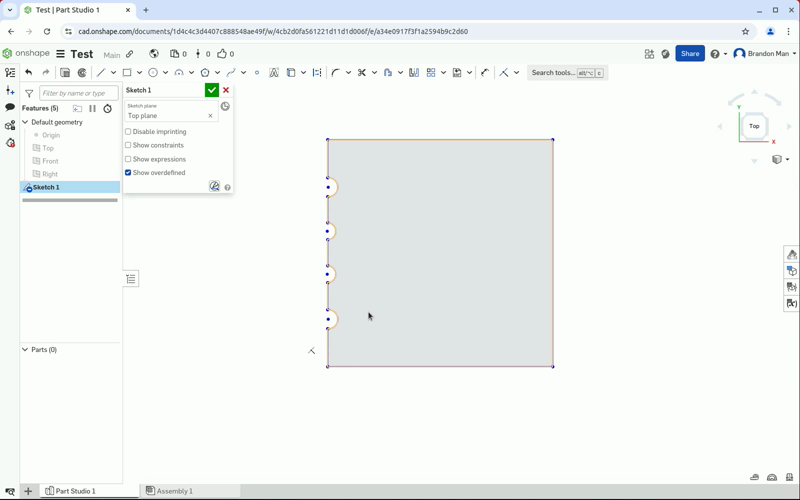
scroll(6)
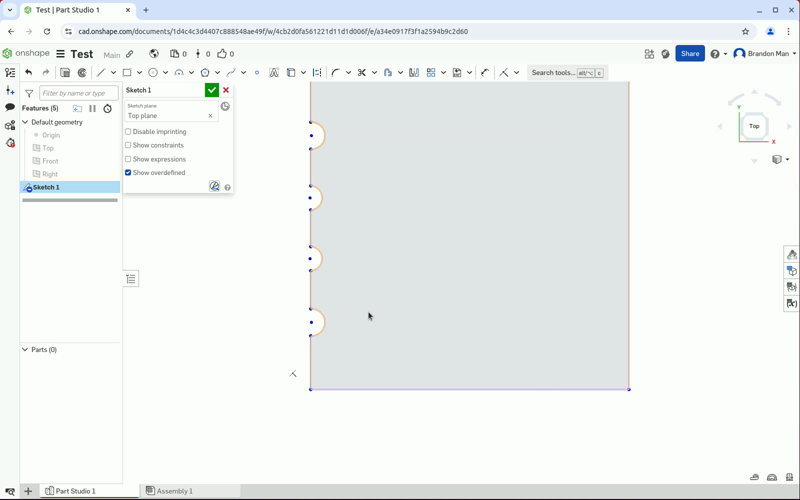
scroll(6)
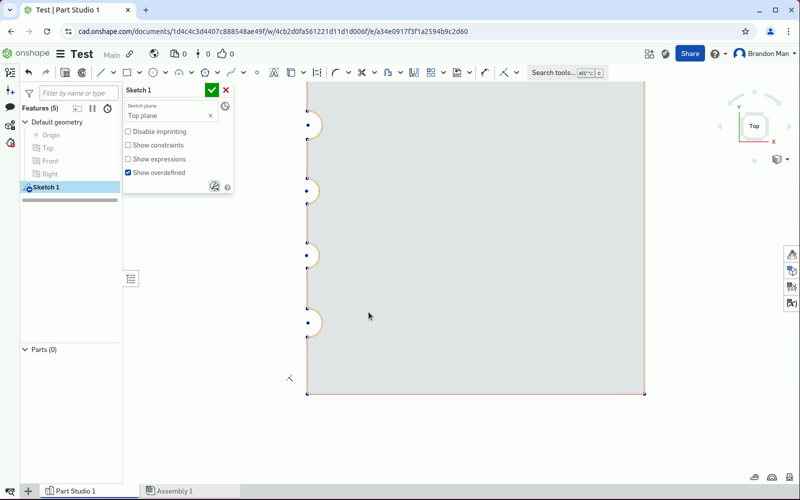
scroll(6)
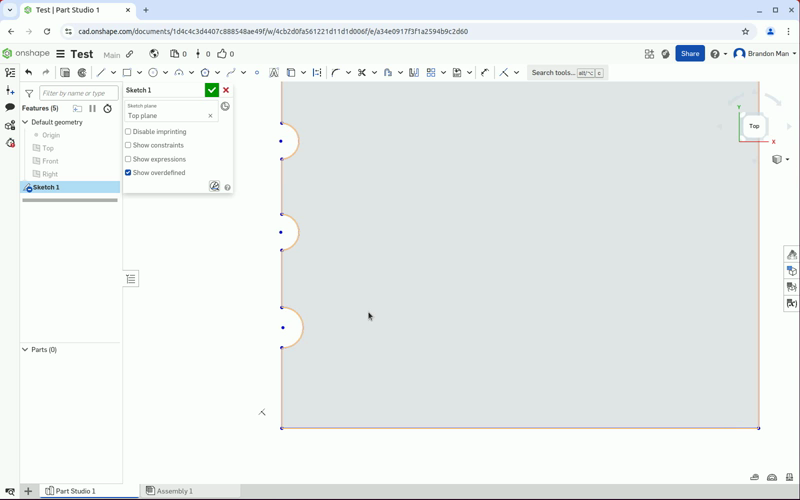
scroll(6)
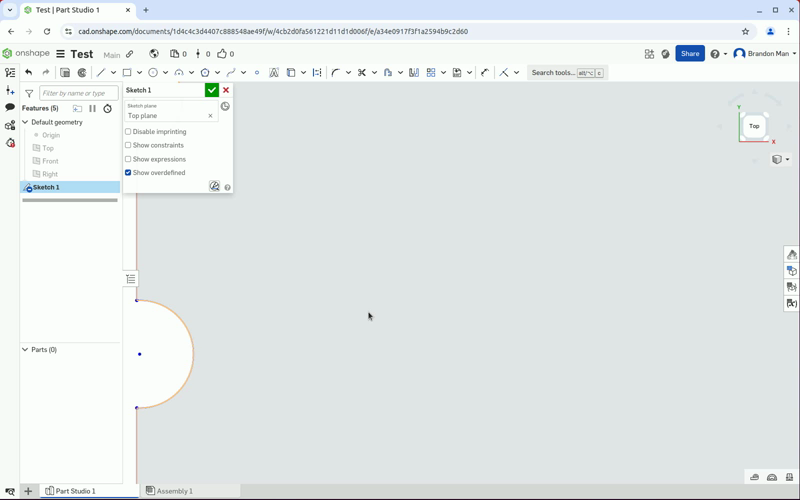
click(368, 311)
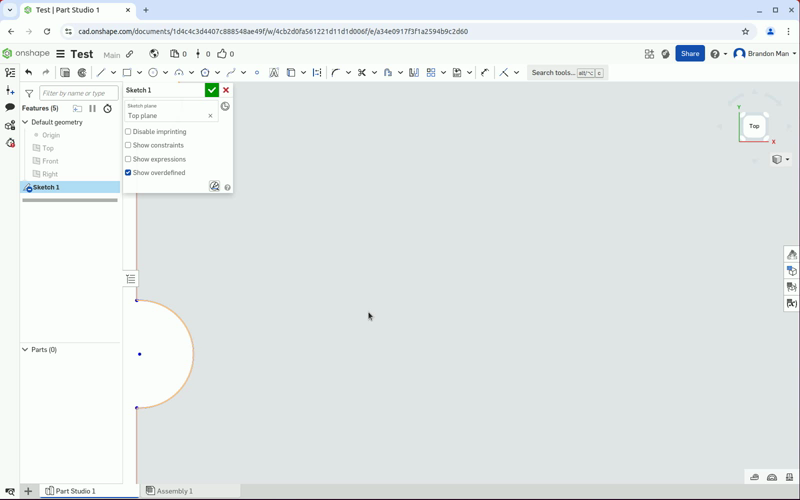
scroll(-6)
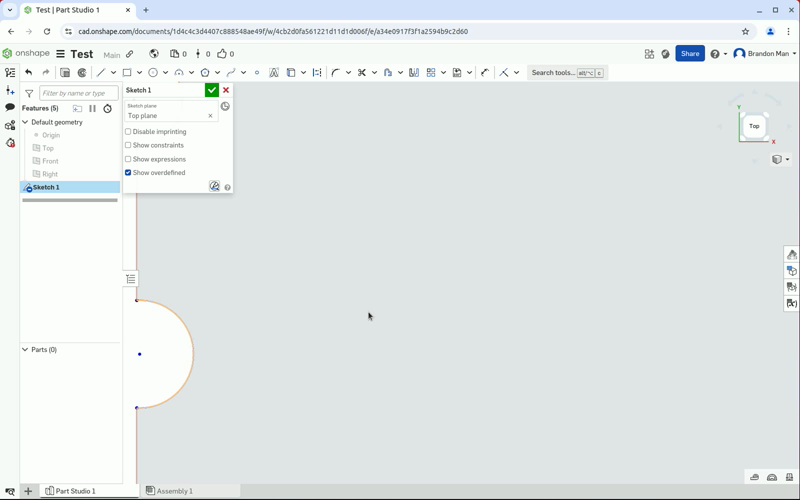
scroll(-6)
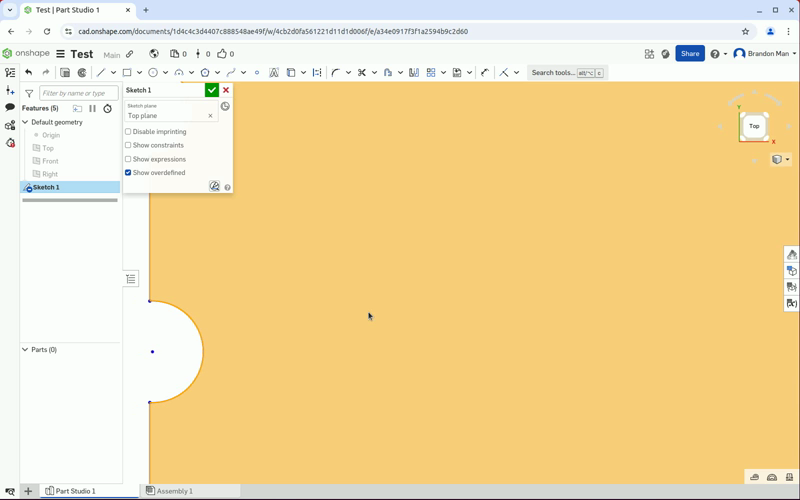
scroll(-6)
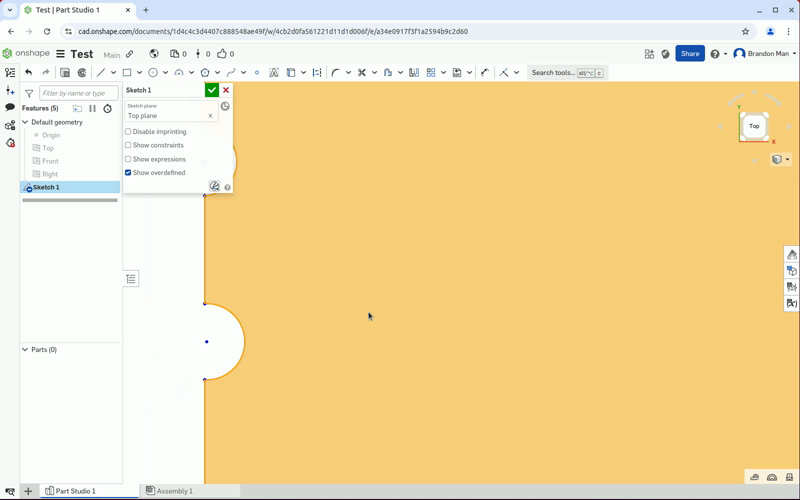
scroll(-6)
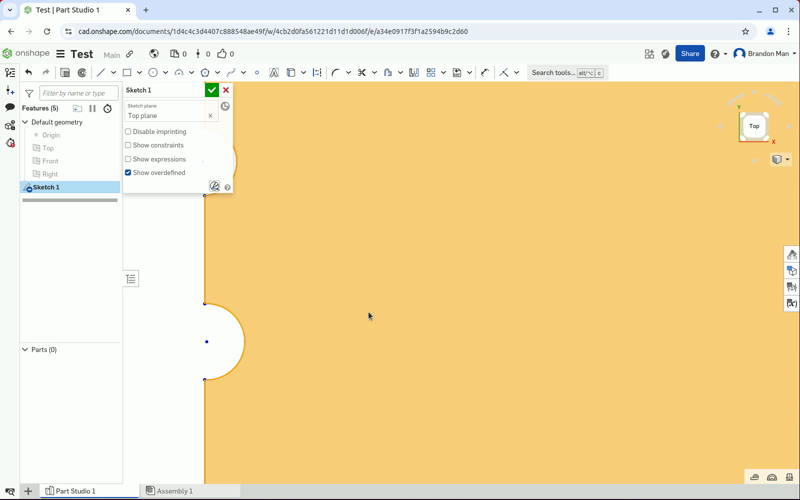
scroll(-6)
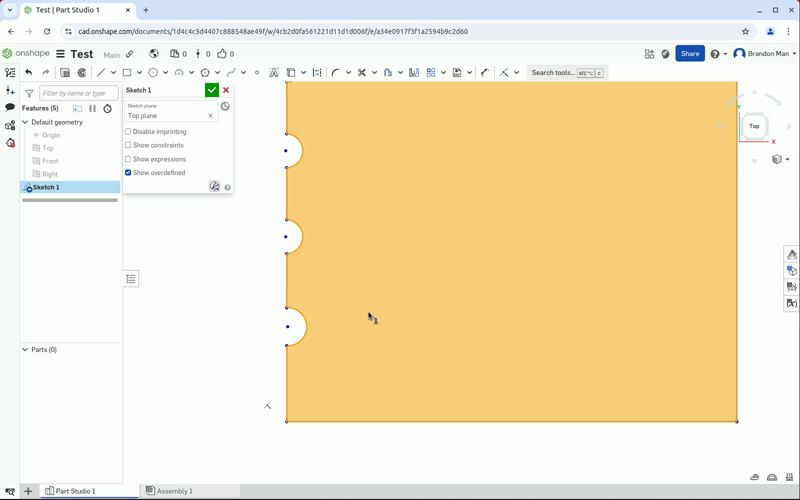
scroll(-6)
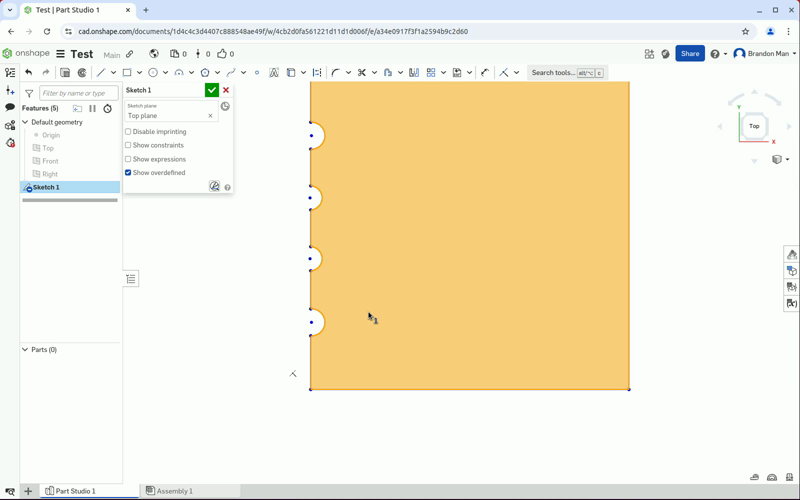
scroll(-6)
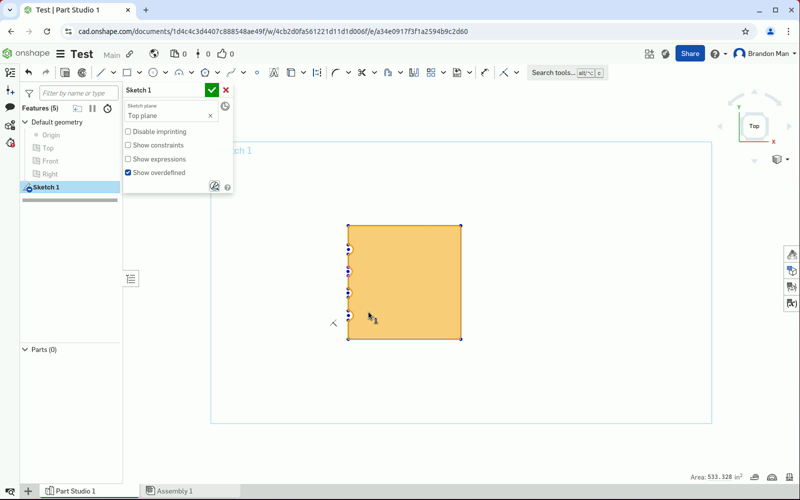
mouse_move(73, 352)
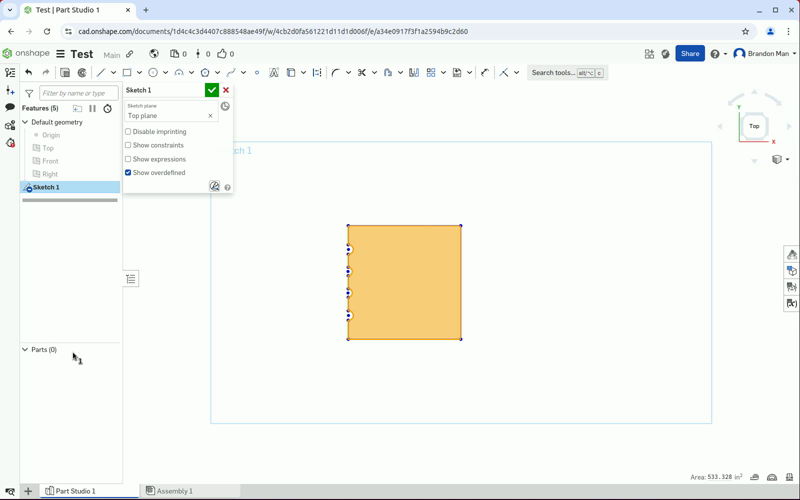
key(shift+y)
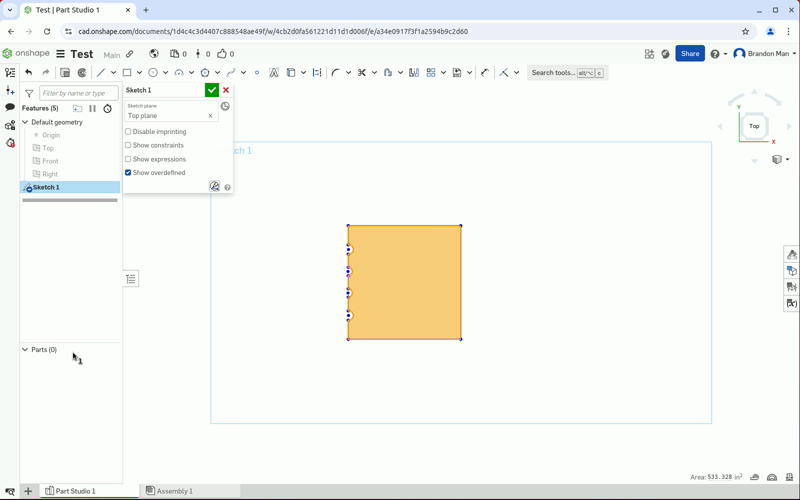
key(shift+e)
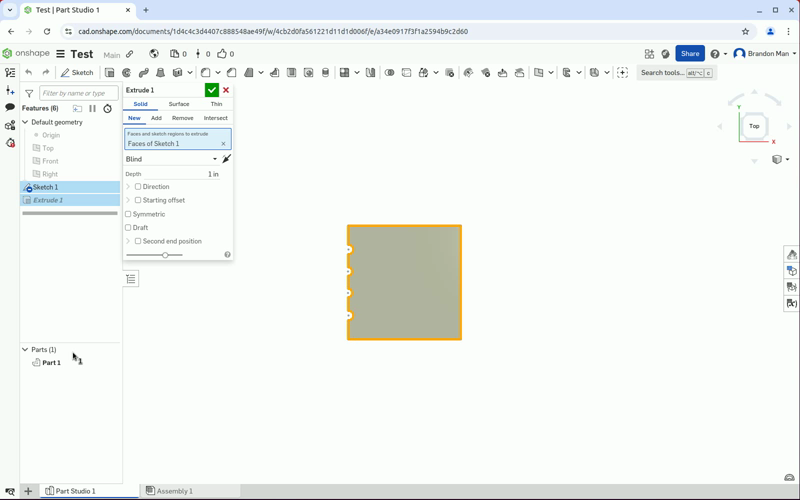
mouse_move(143, 106)
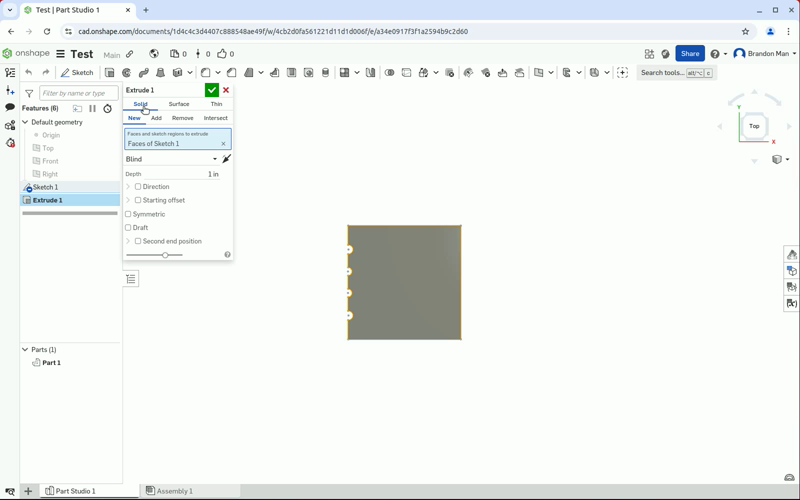
click(143, 106)
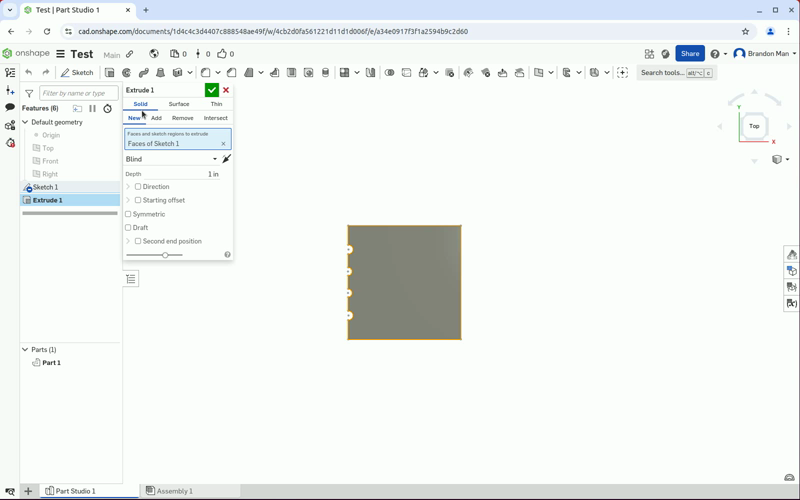
mouse_move(137, 120)
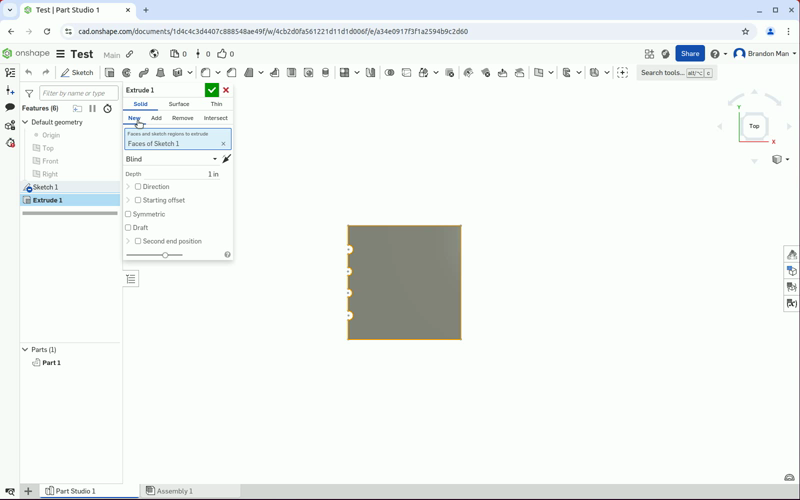
click(137, 120)
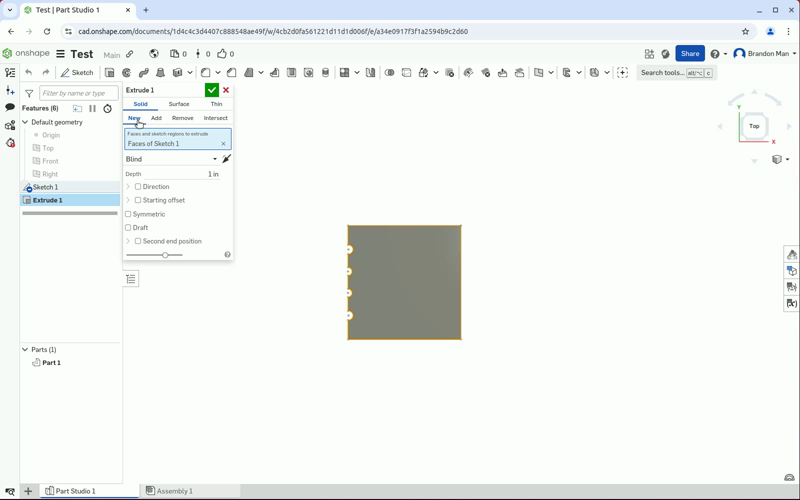
key(tab, 4)
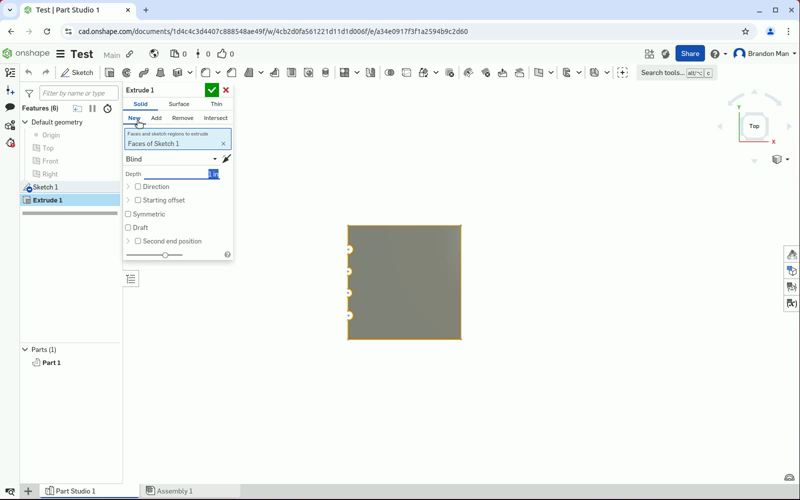
text(1.685)
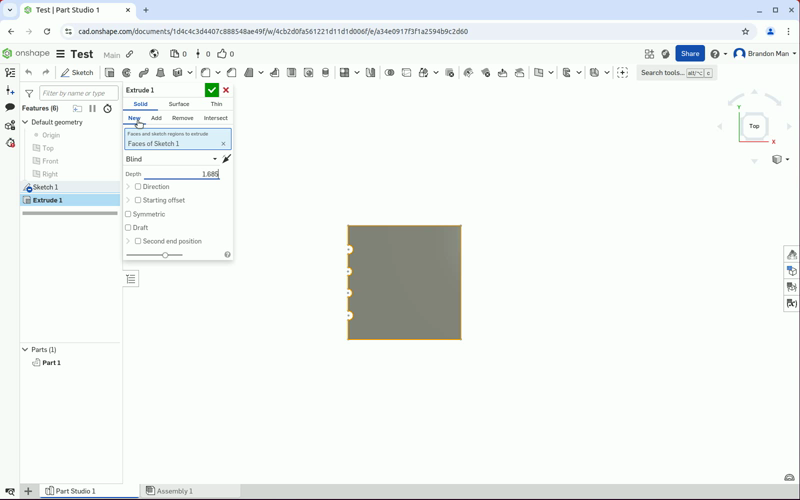
key(enter)
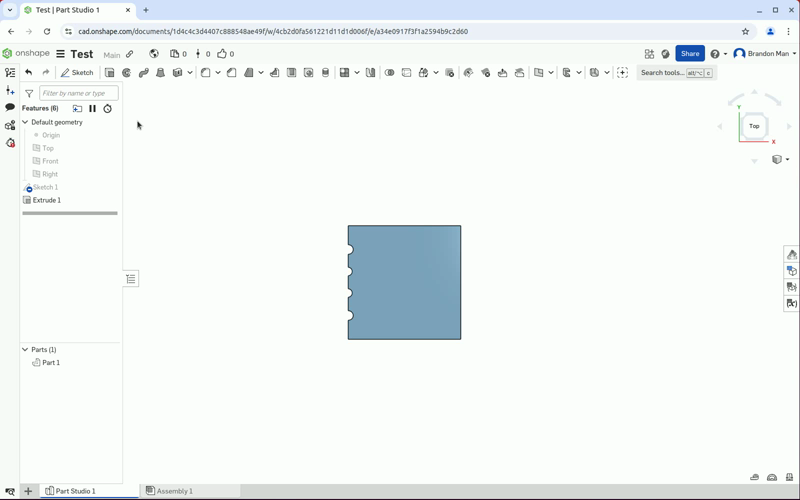
key(shift+h)
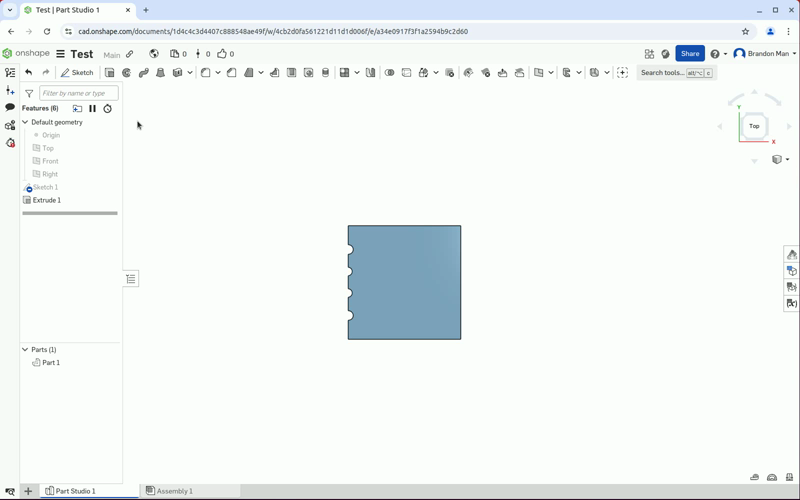
key(shift+h)
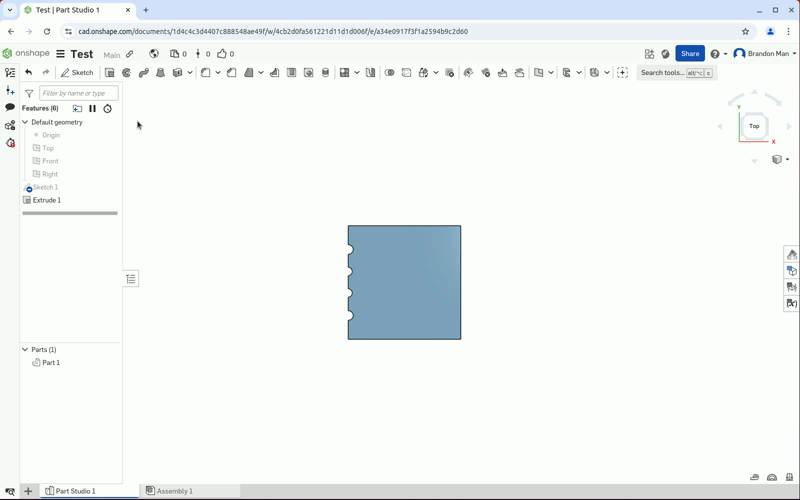
mouse_move(73, 189)
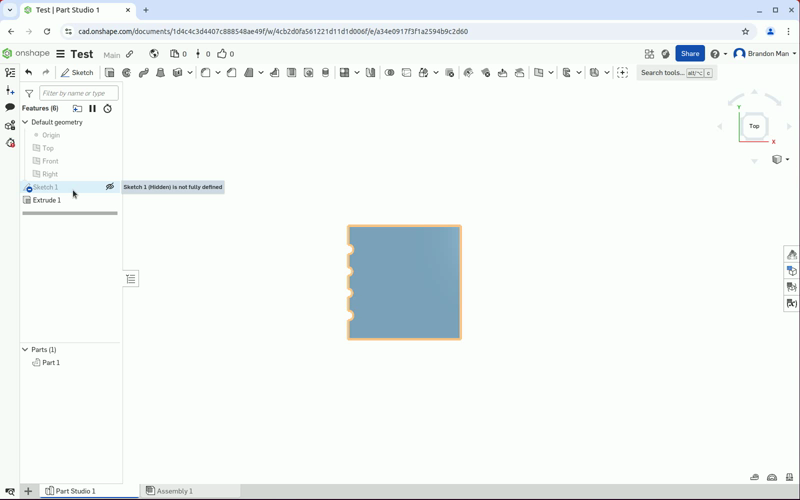
click(73, 189)
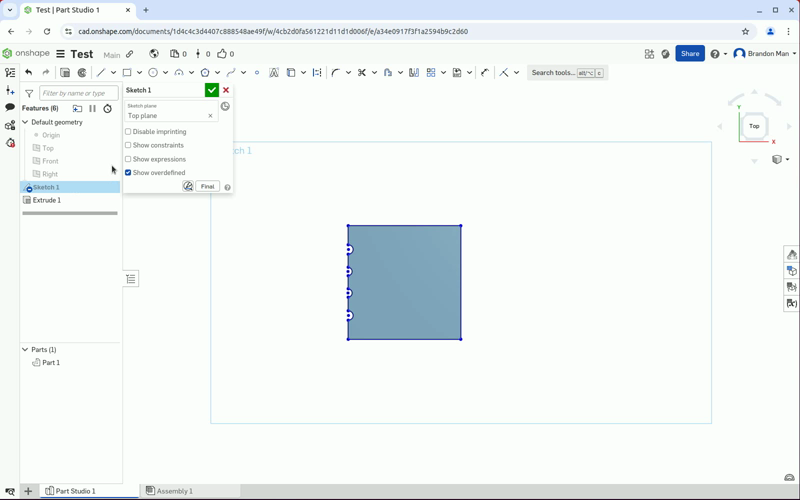
mouse_move(229, 92)
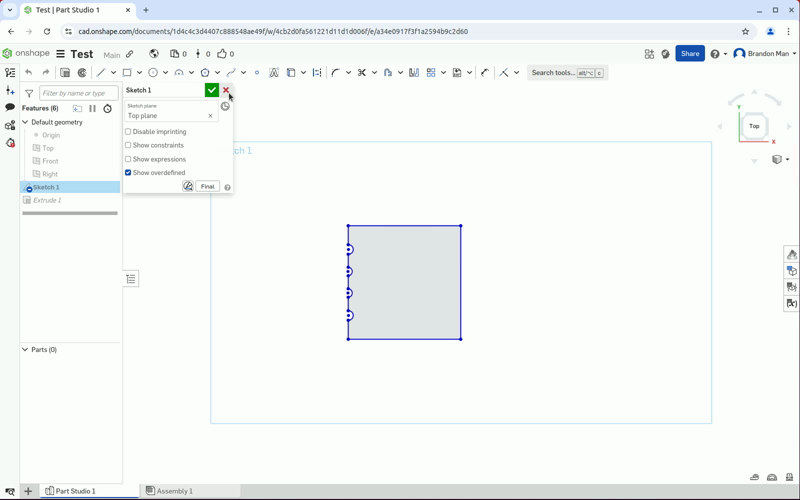
click(229, 92)
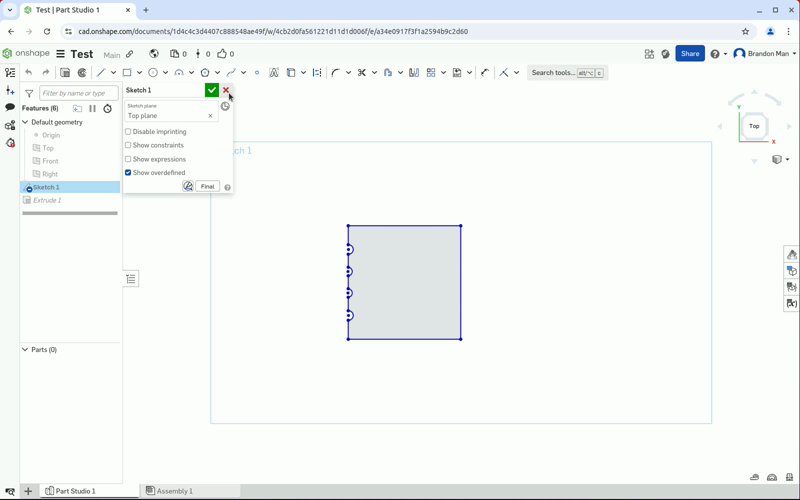
key(shift+s)
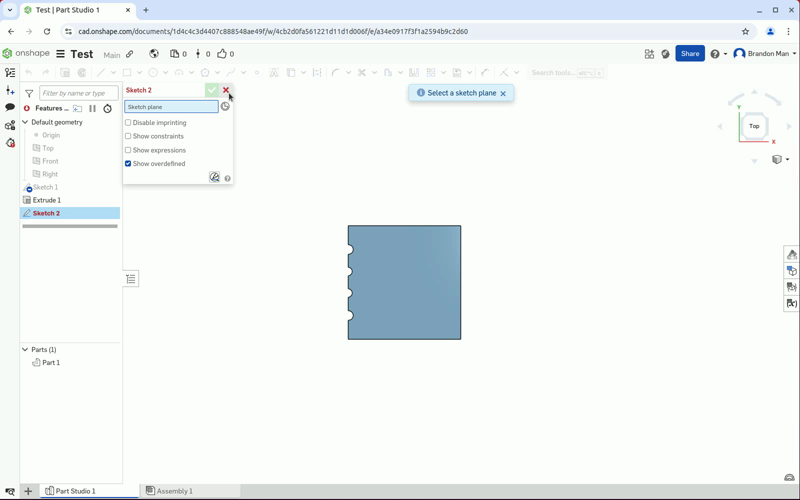
mouse_move(73, 150)
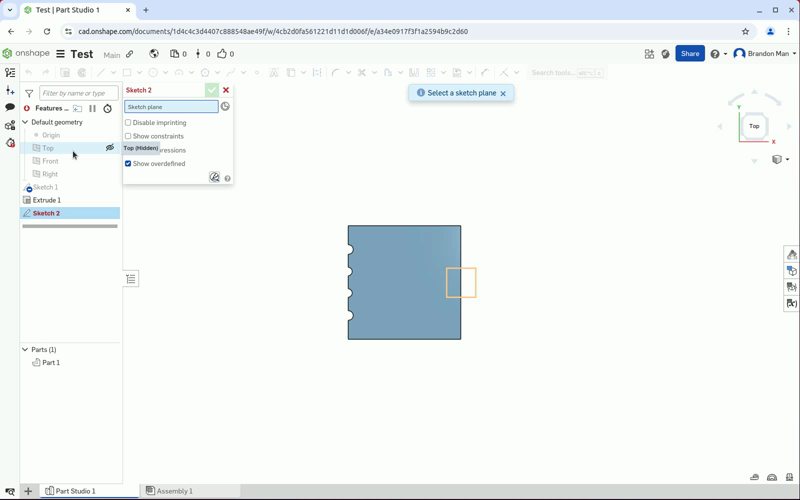
click(73, 150)
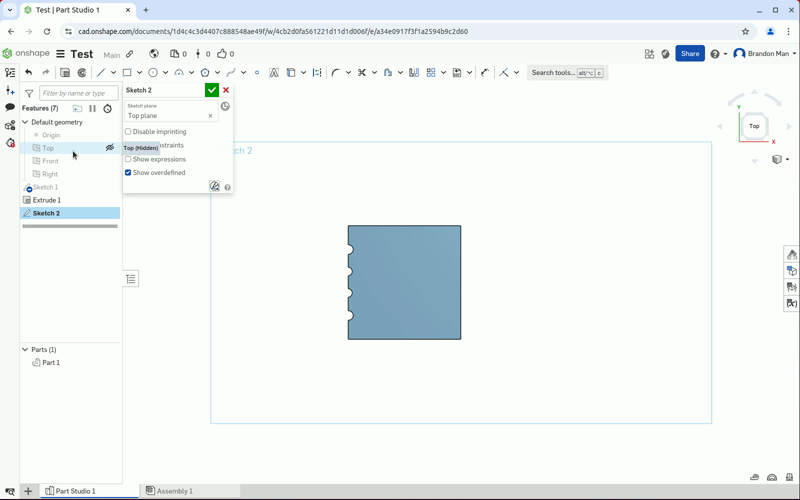
mouse_move(73, 352)
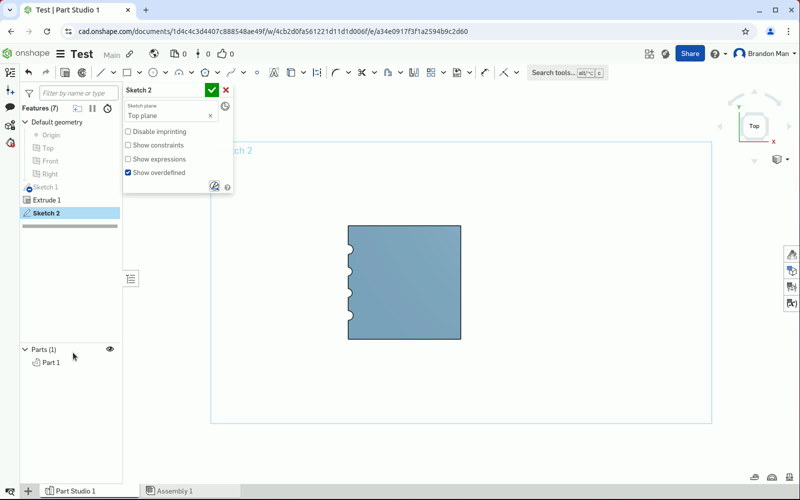
key(y)
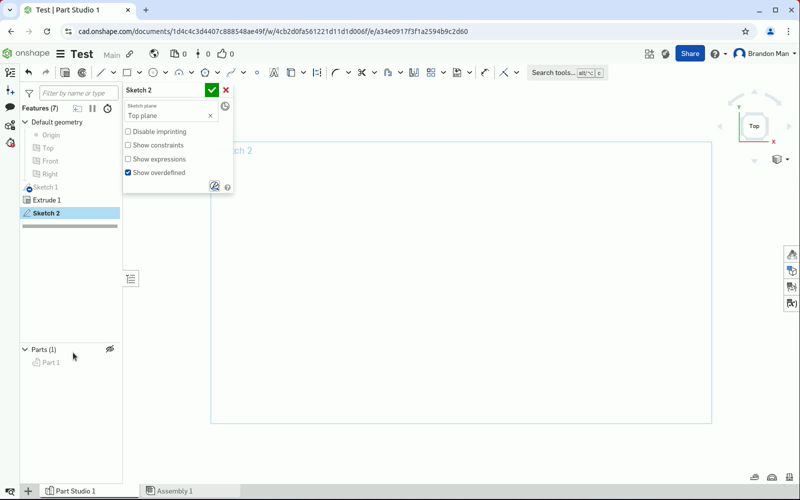
key(l)
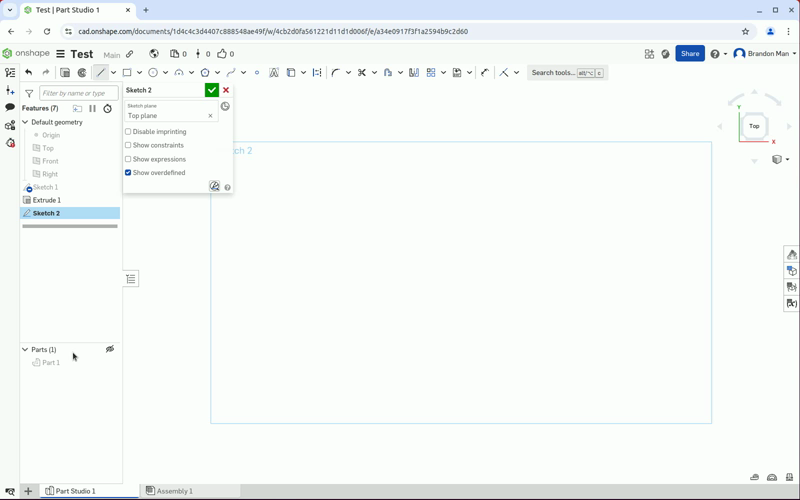
key_down(shift)
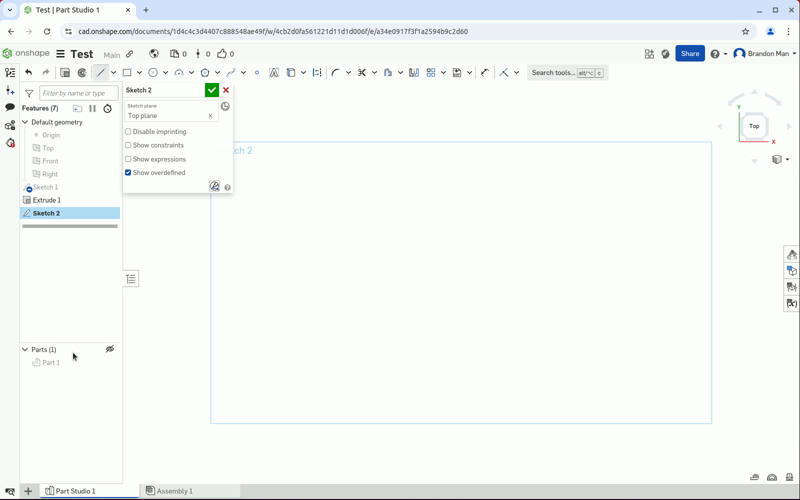
mouse_move(460, 339)
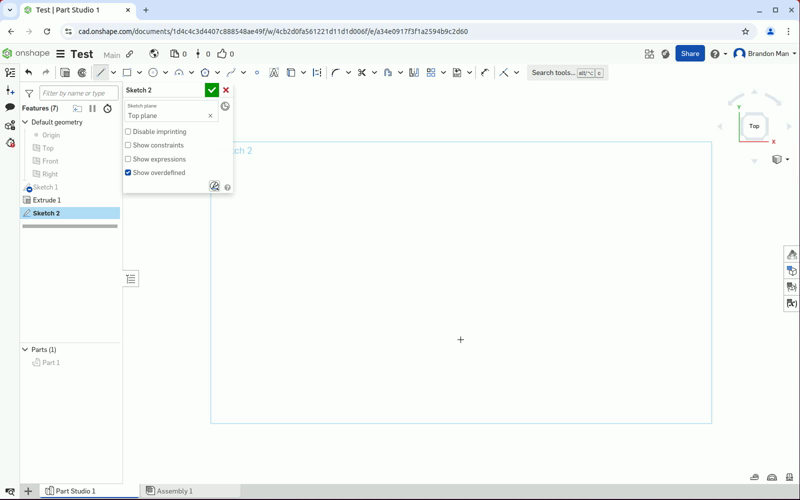
click(460, 339)
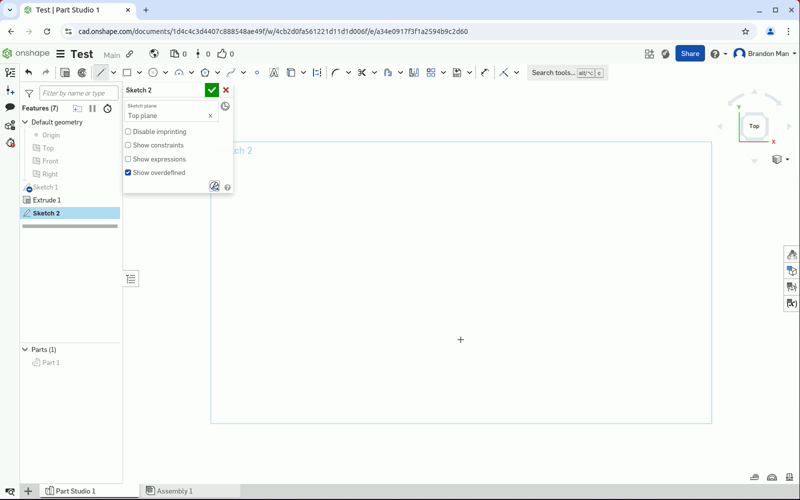
key_up(shift)
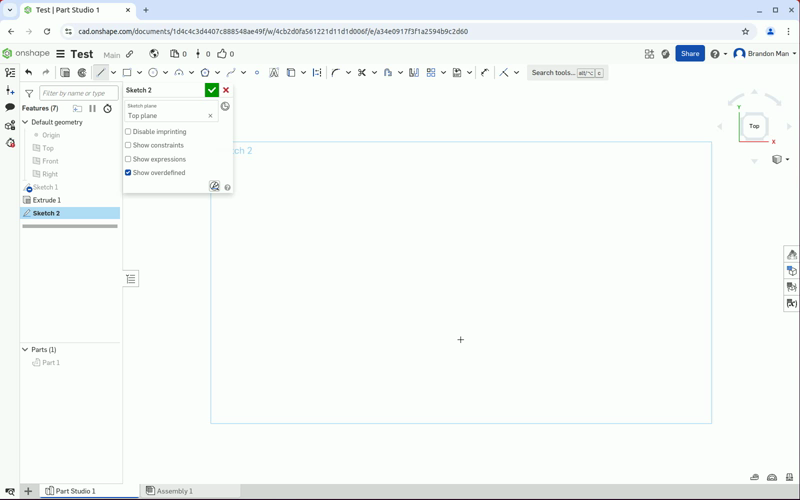
key_down(shift)
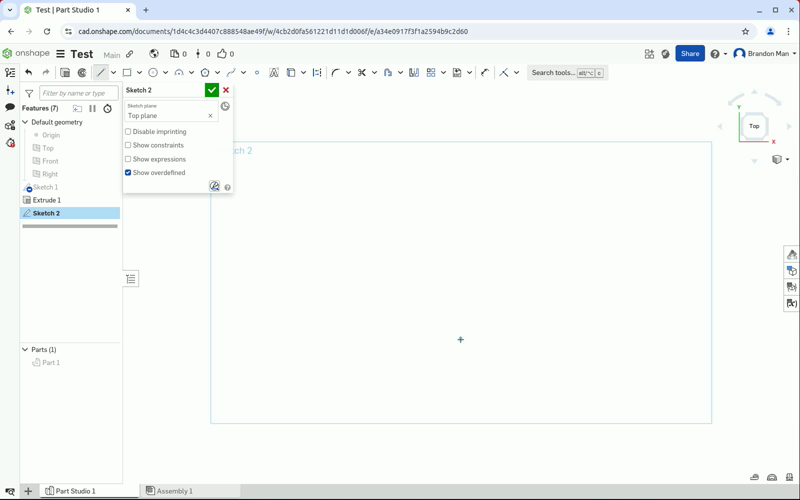
mouse_move(573, 339)
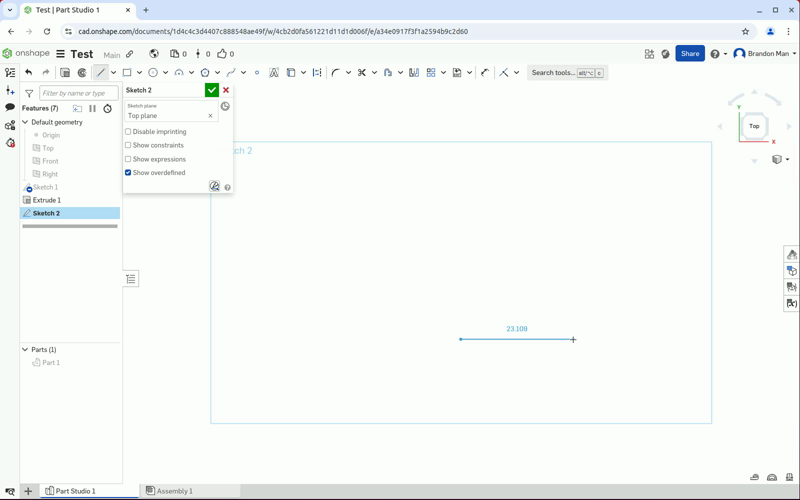
click(573, 339)
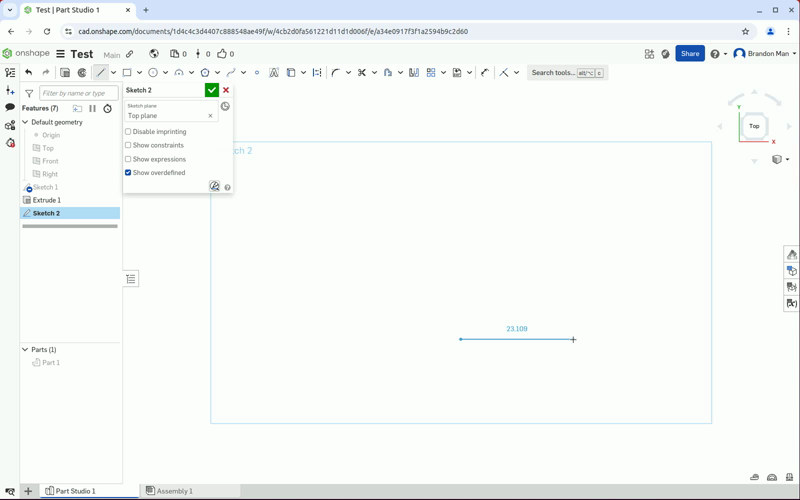
key_up(shift)
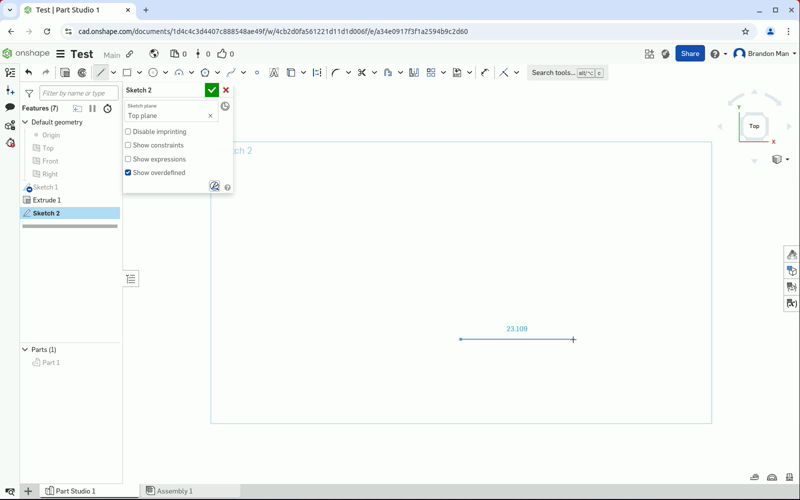
key_down(shift)
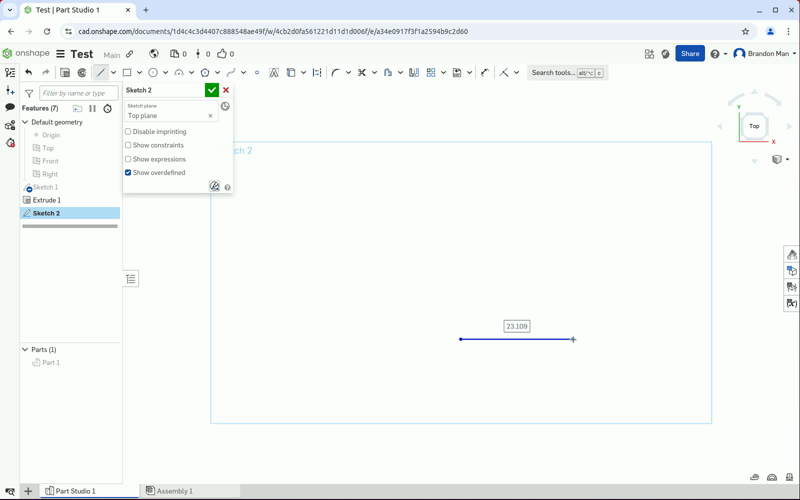
mouse_move(589, 339)
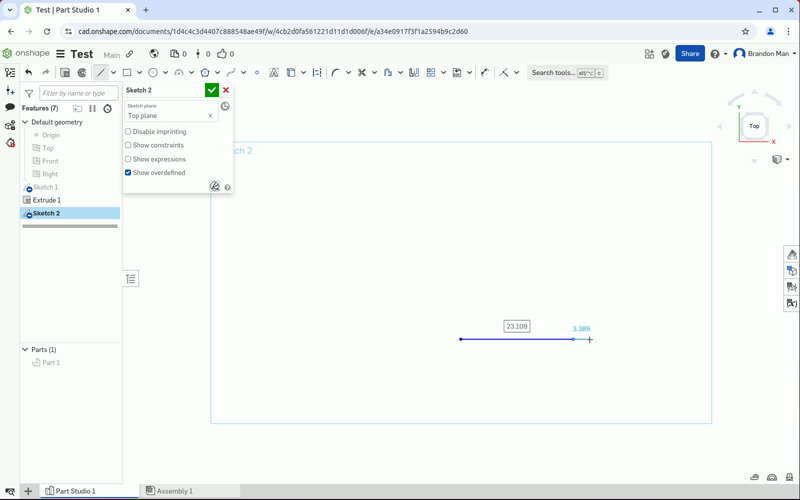
mouse_move(573, 320)
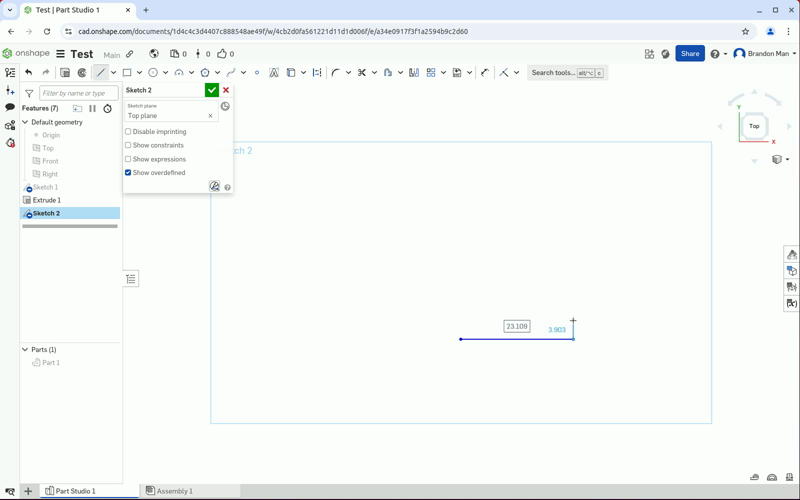
click(573, 320)
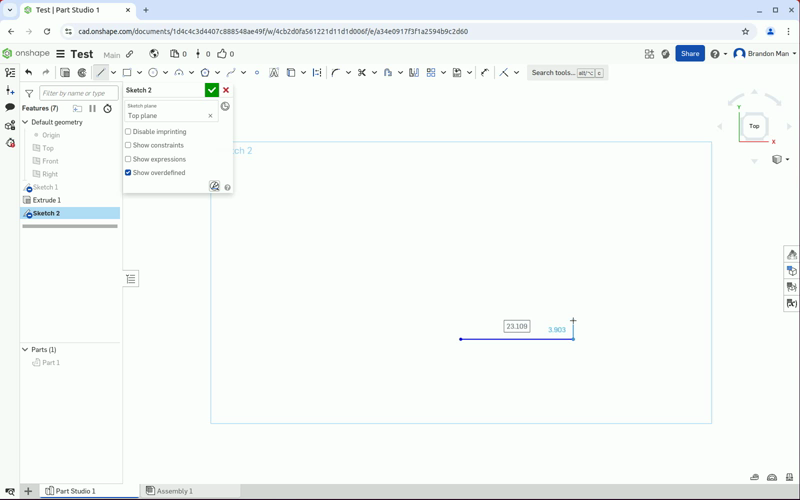
key_up(shift)
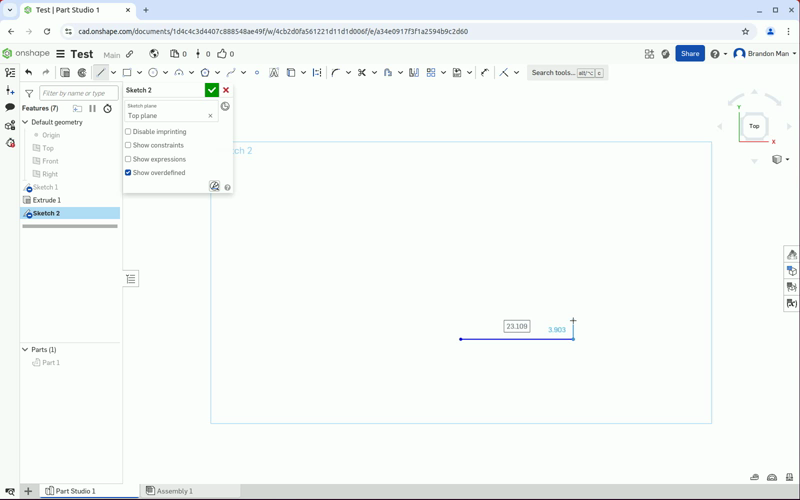
key(esc)
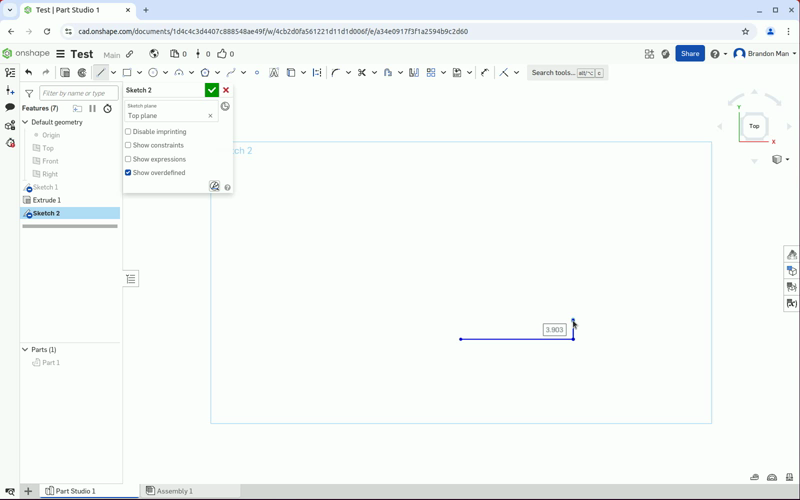
key(a)
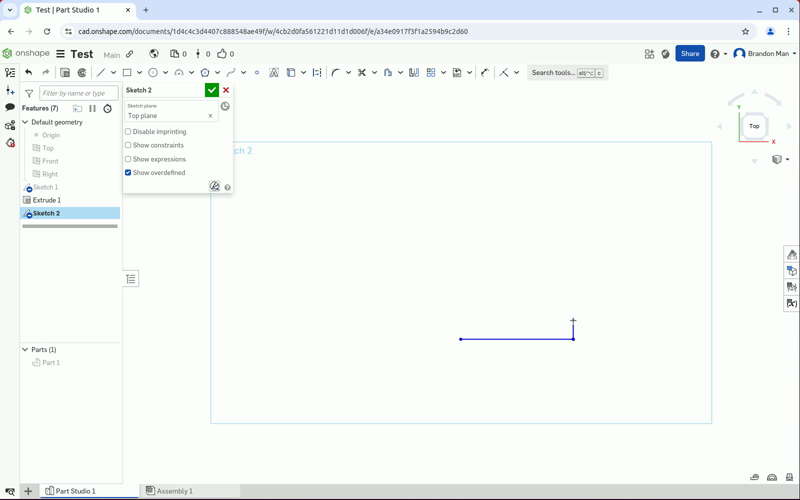
mouse_move(573, 320)
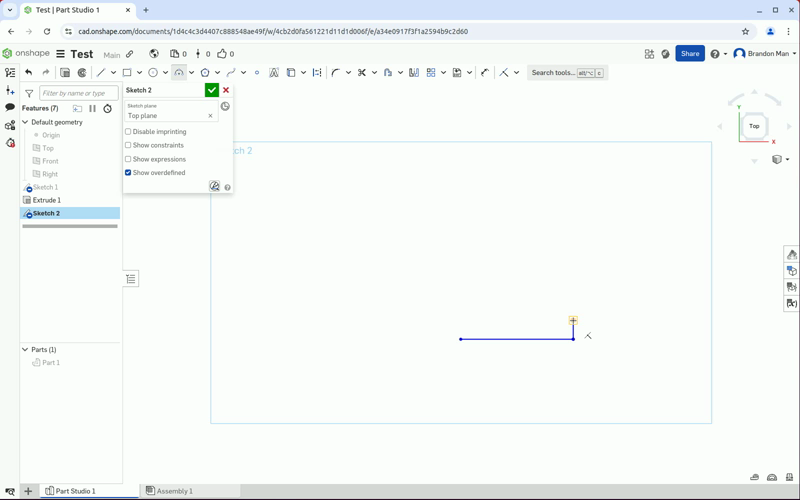
click(573, 320)
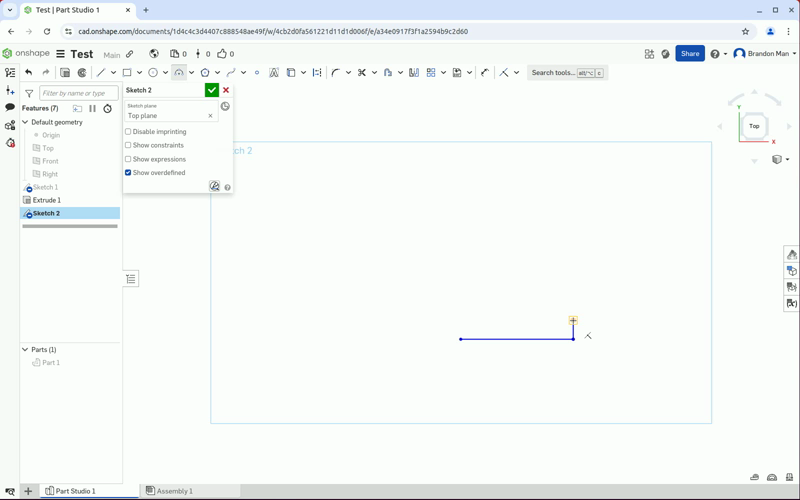
key_down(shift)
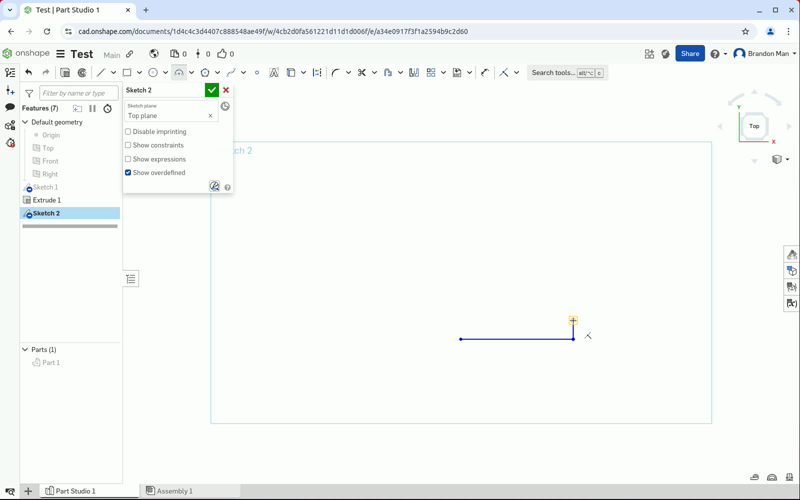
mouse_move(573, 310)
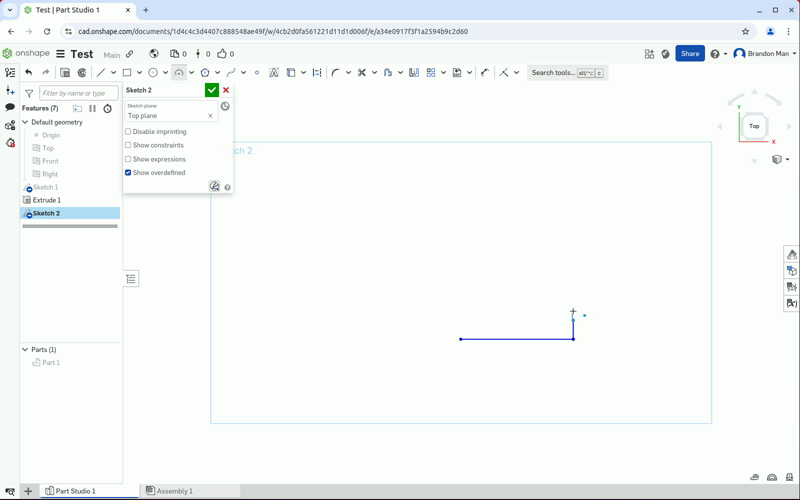
click(573, 310)
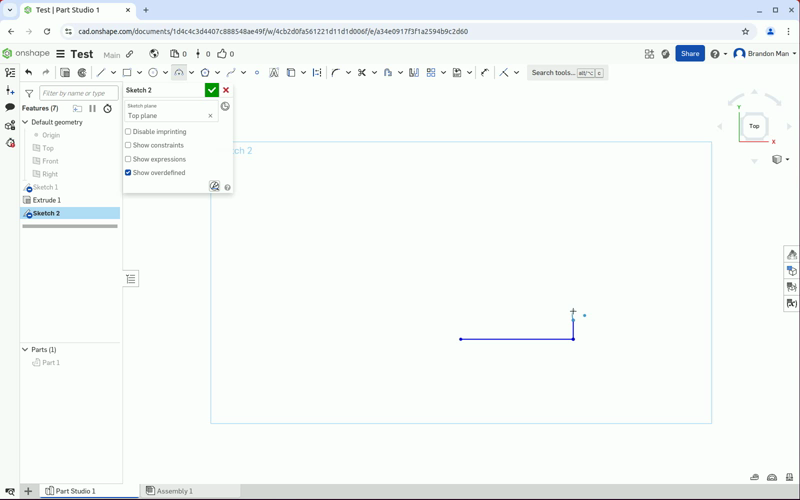
mouse_move(568, 315)
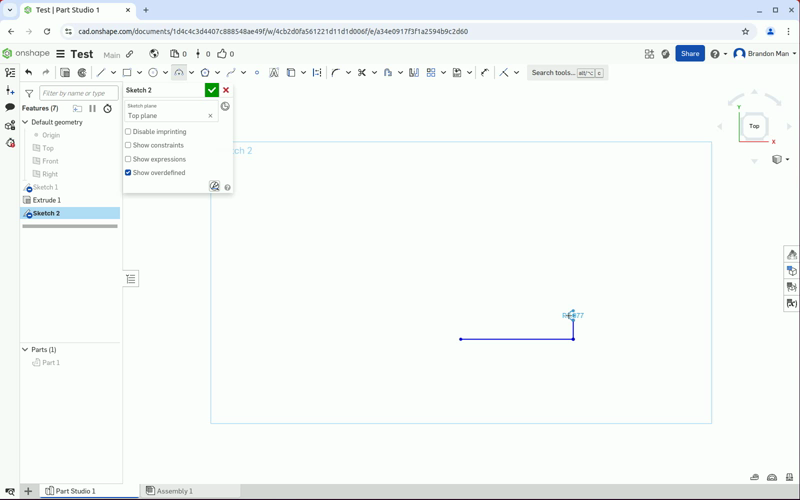
click(568, 315)
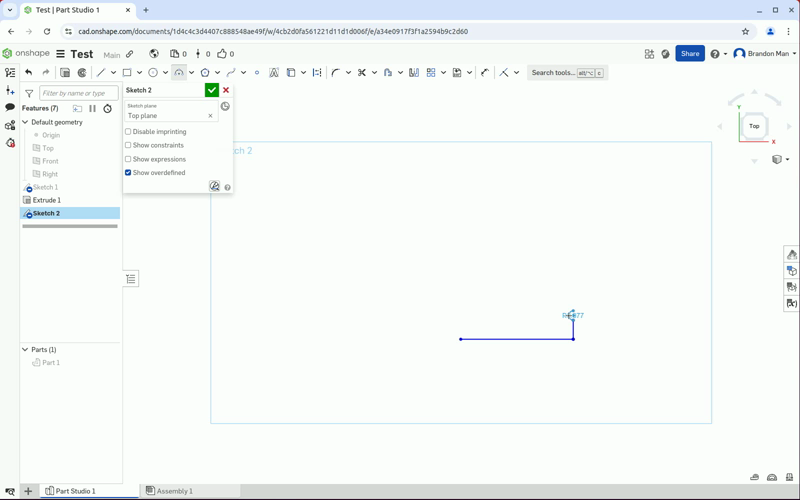
key_up(shift)
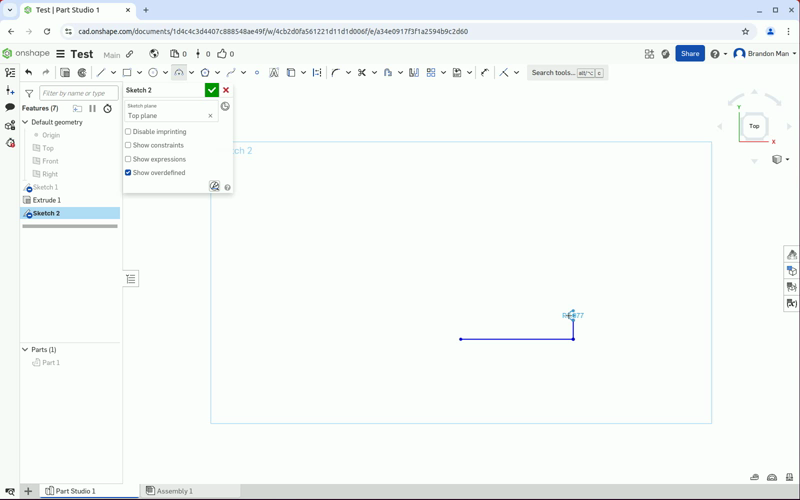
key(esc)
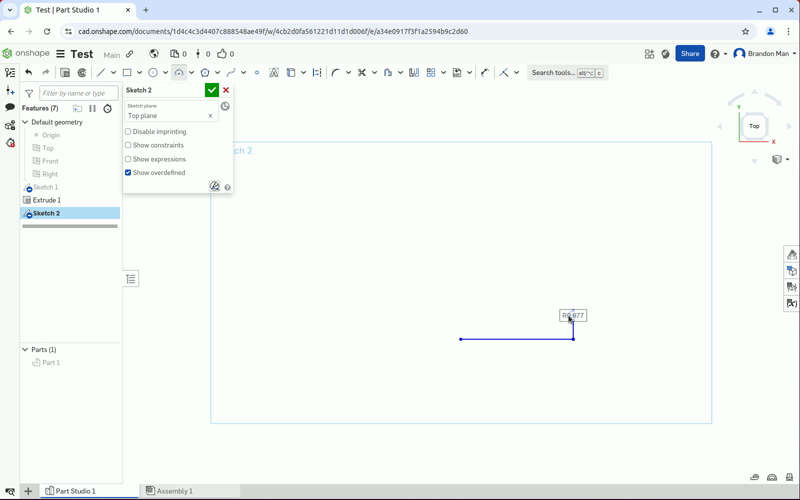
key(l)
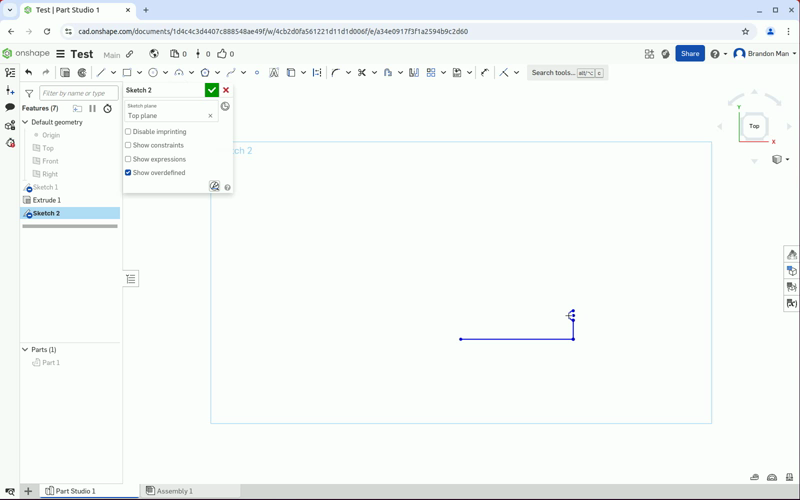
mouse_move(573, 310)
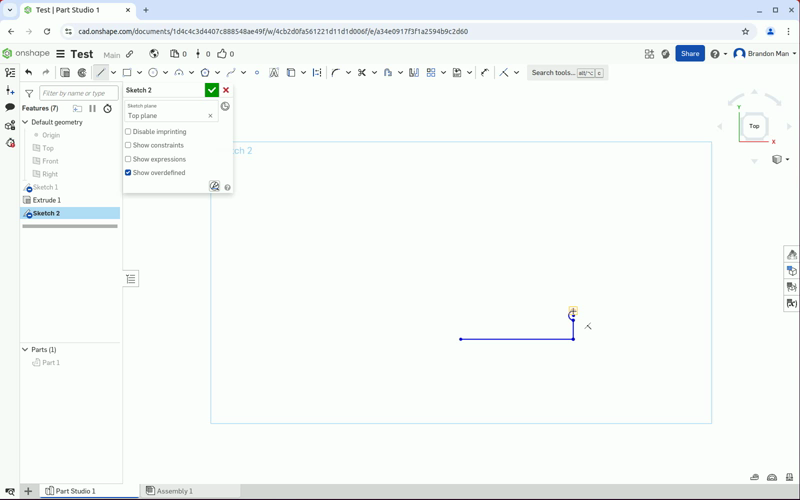
click(573, 310)
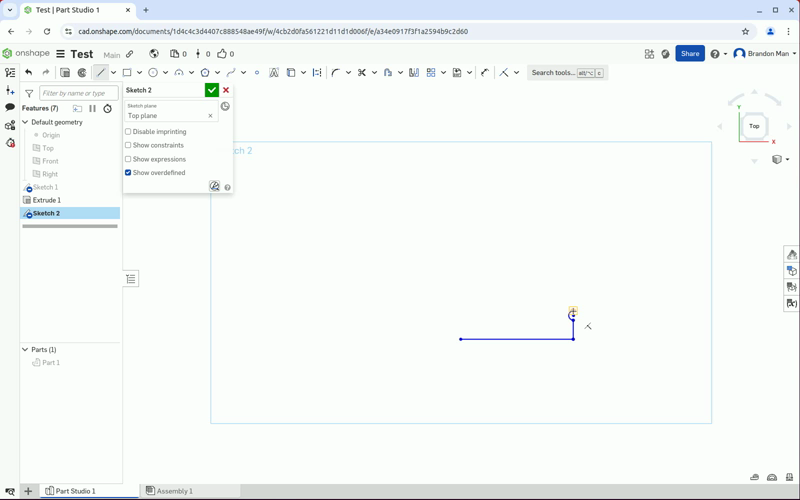
key_down(shift)
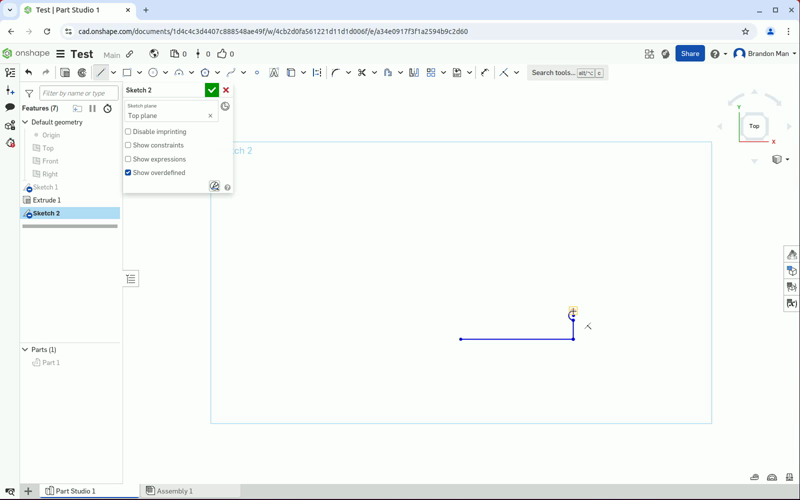
mouse_move(589, 310)
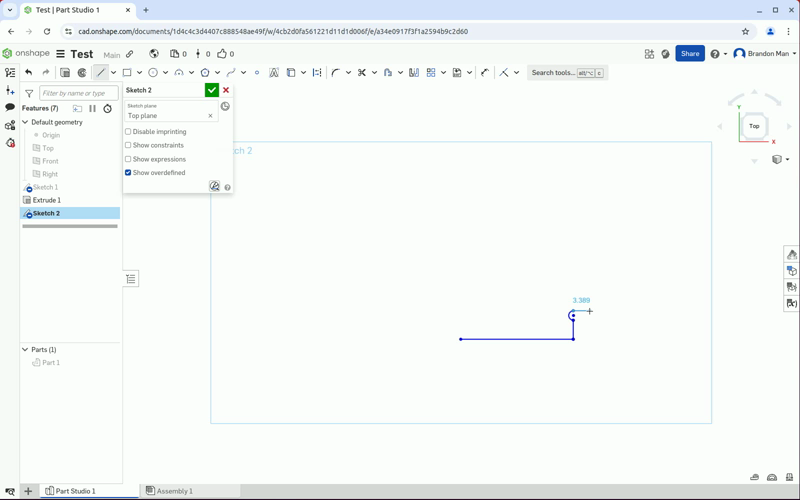
mouse_move(573, 297)
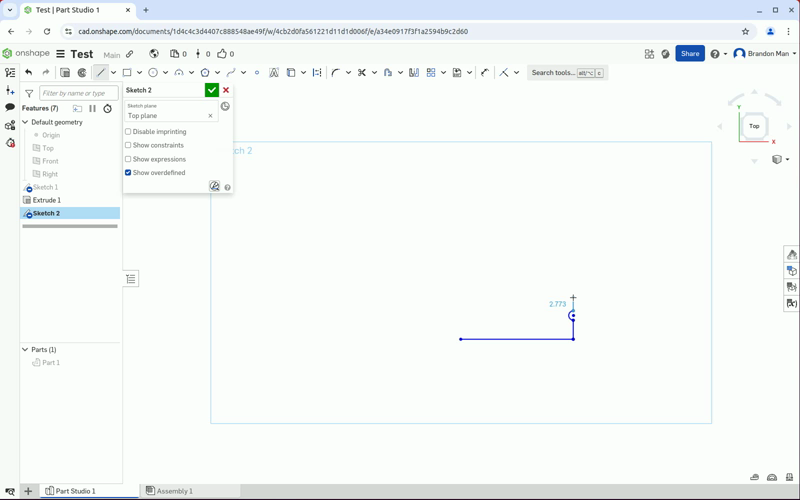
click(573, 297)
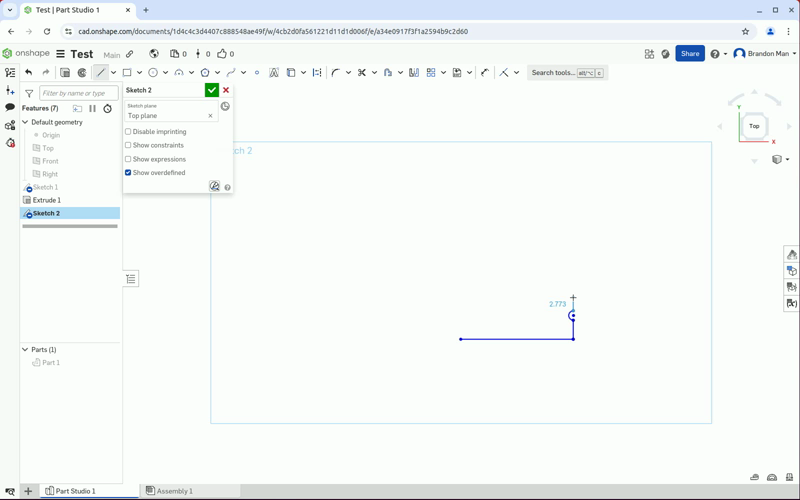
key_up(shift)
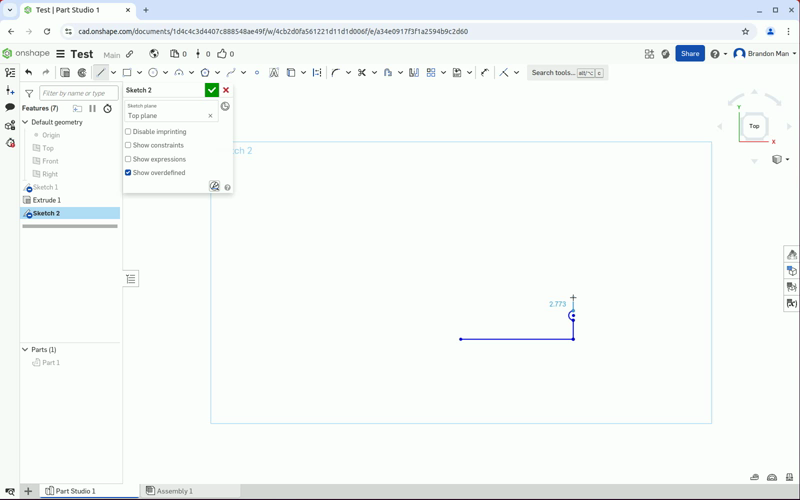
key(esc)
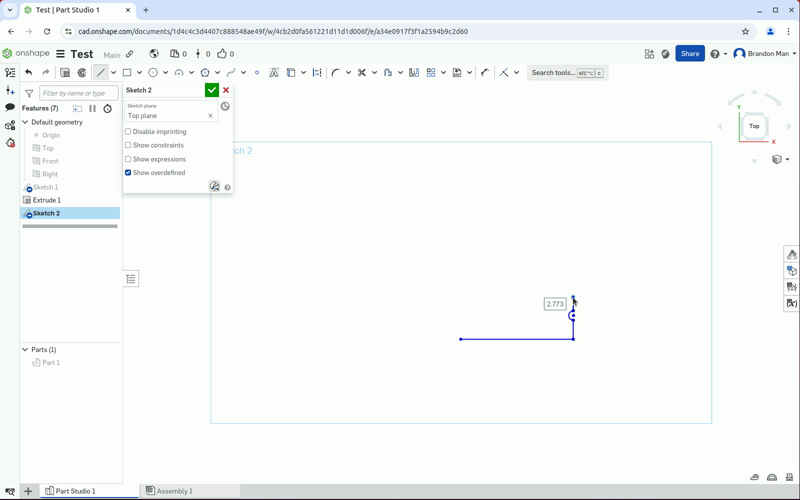
key(a)
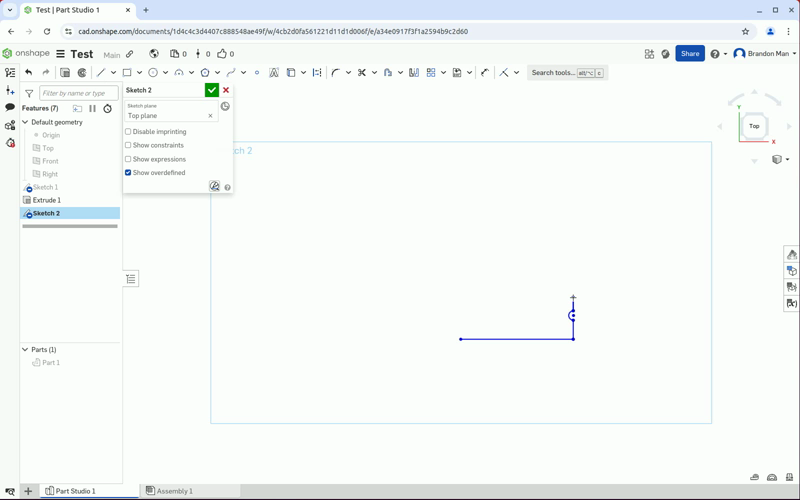
mouse_move(573, 297)
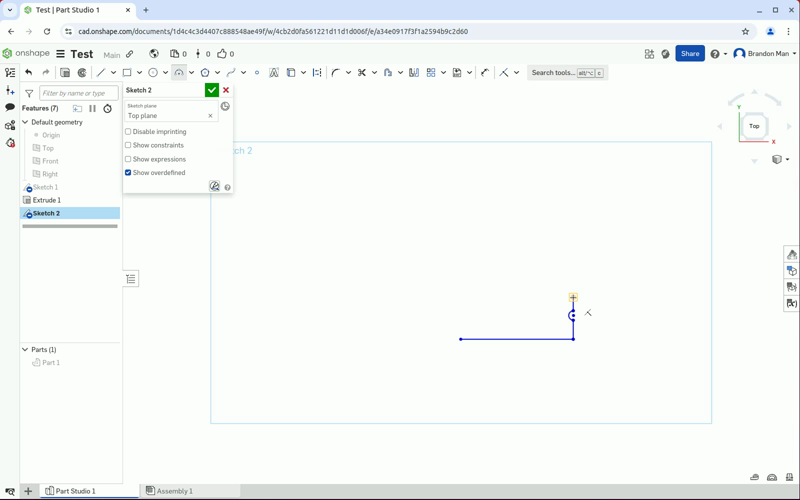
click(573, 297)
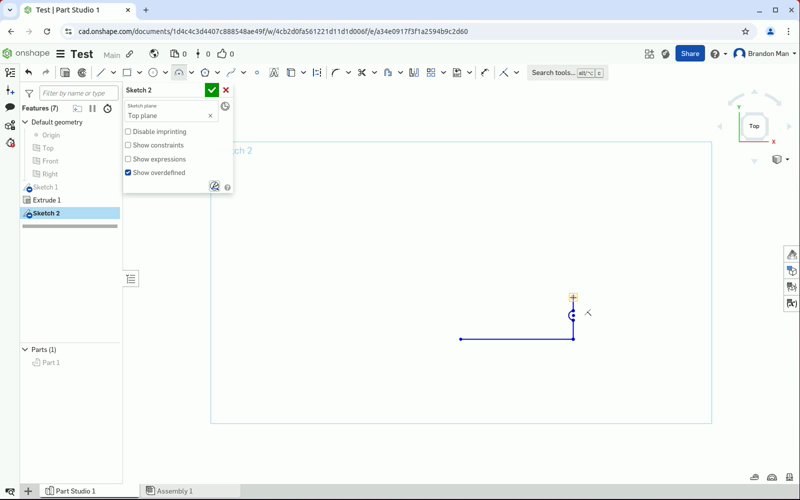
key_down(shift)
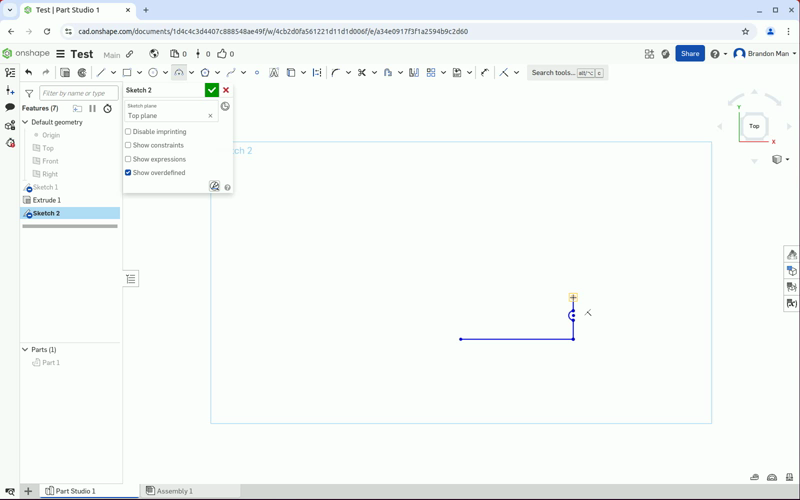
mouse_move(573, 288)
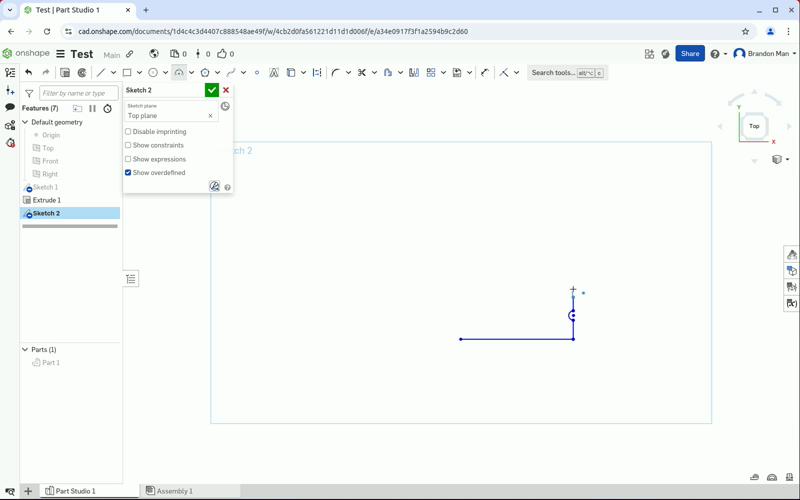
click(573, 288)
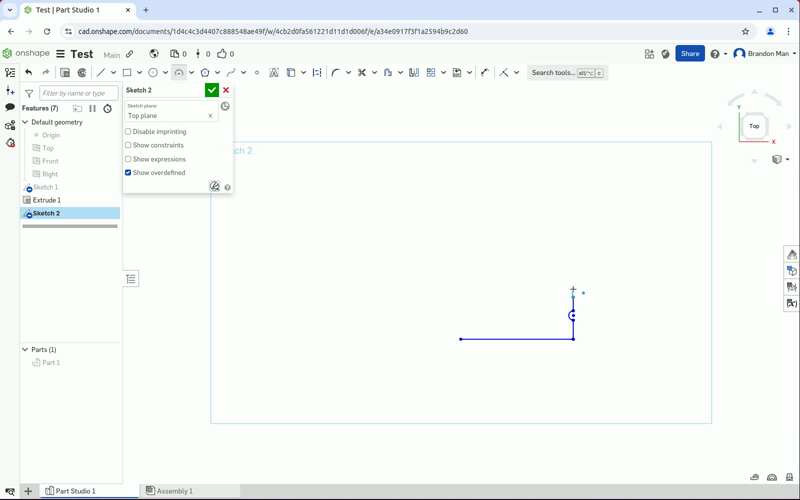
mouse_move(569, 293)
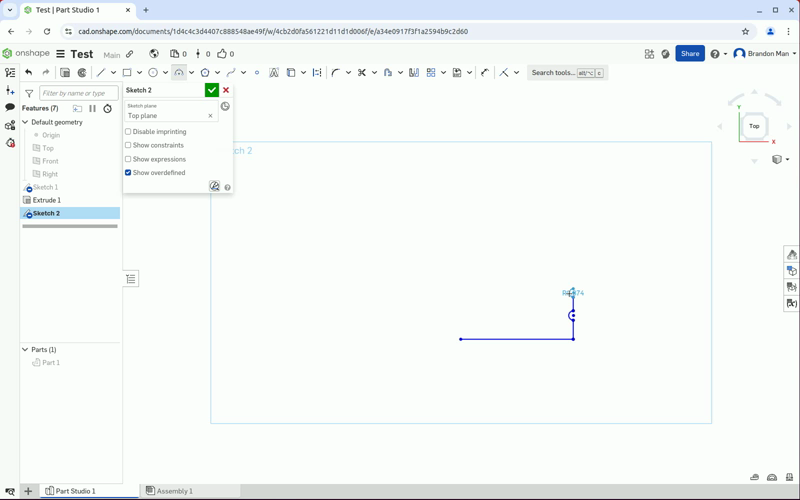
click(569, 293)
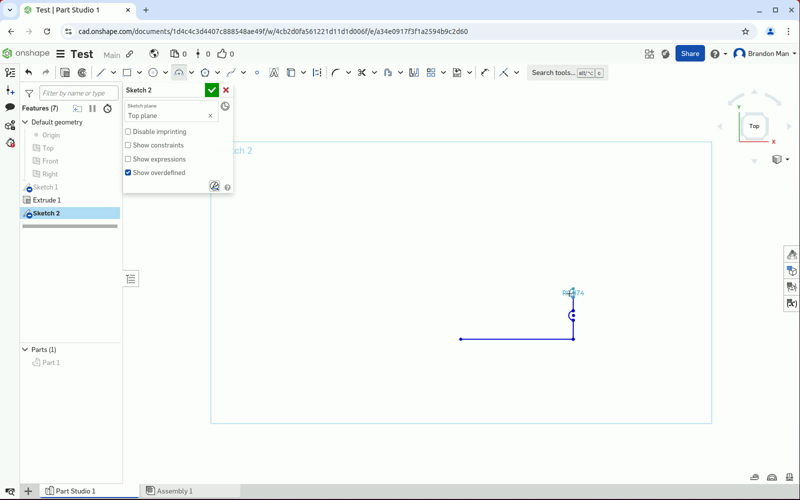
key_up(shift)
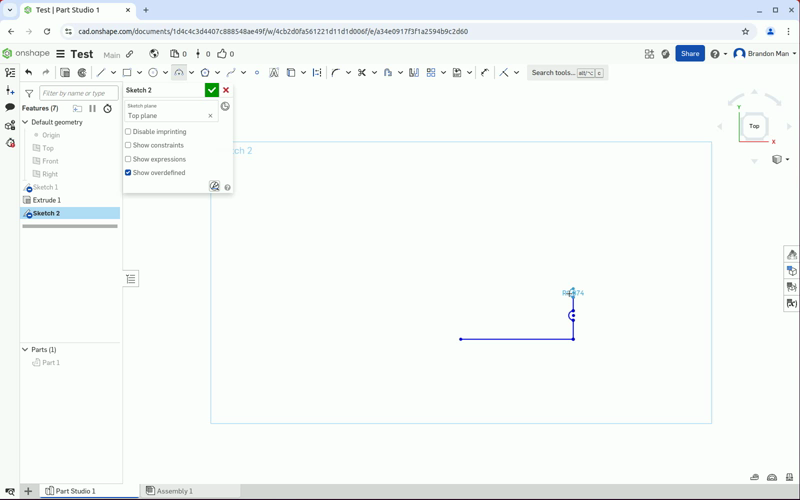
key(esc)
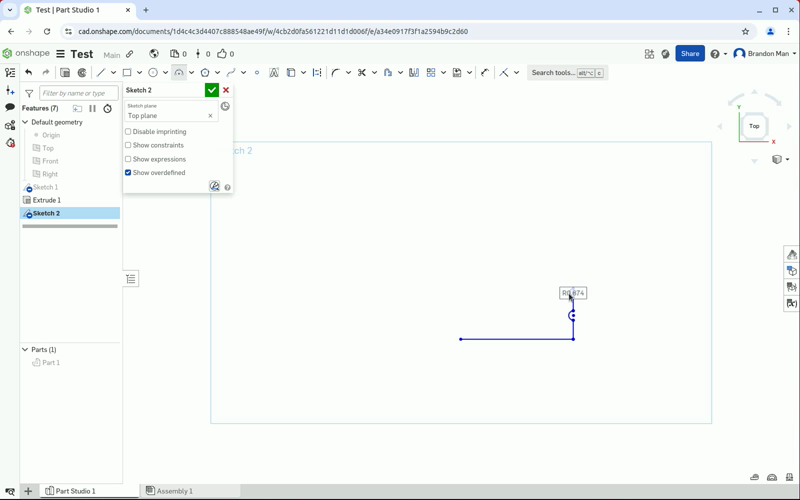
key(l)
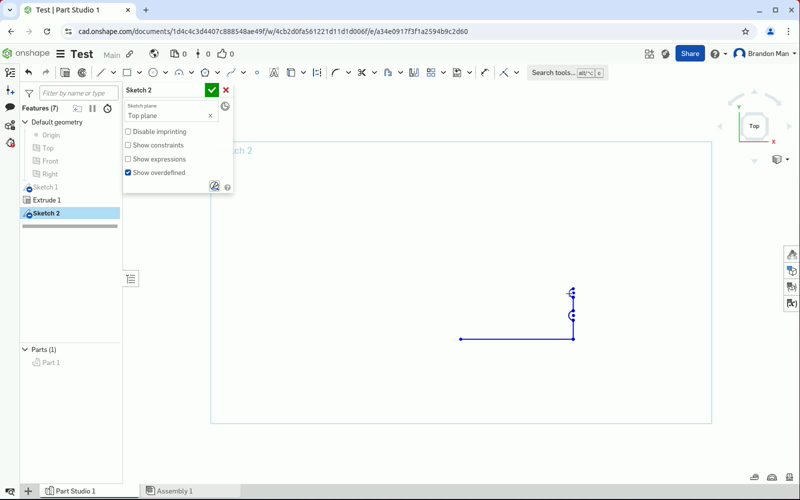
mouse_move(573, 288)
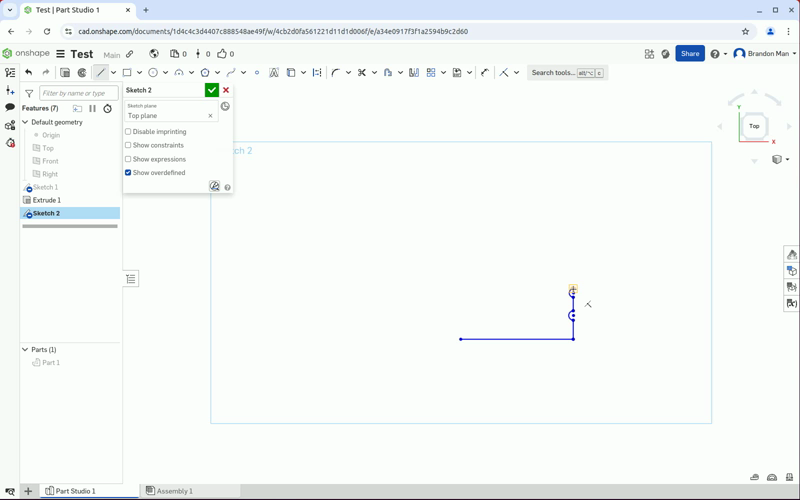
scroll(6)
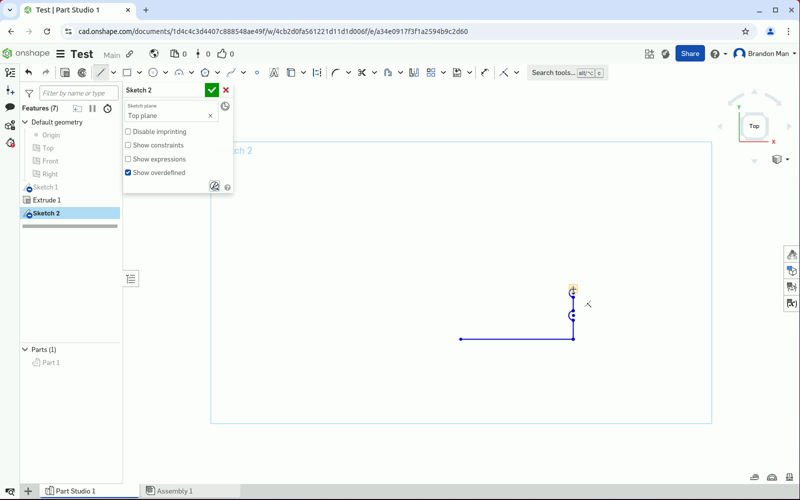
scroll(6)
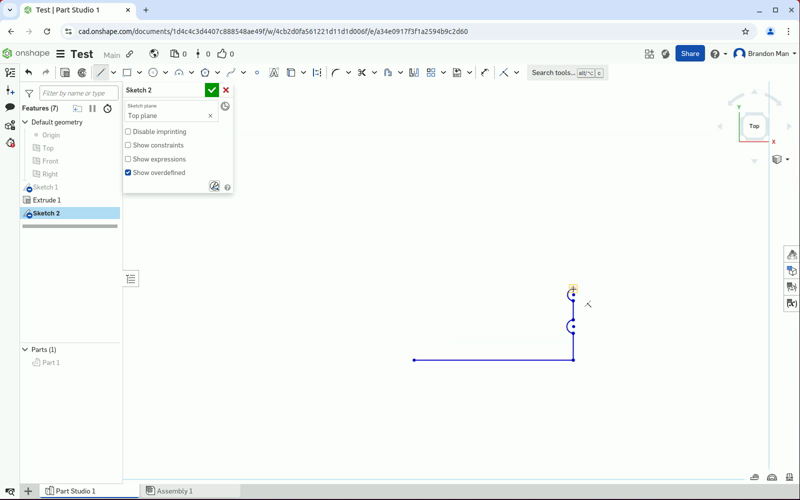
scroll(6)
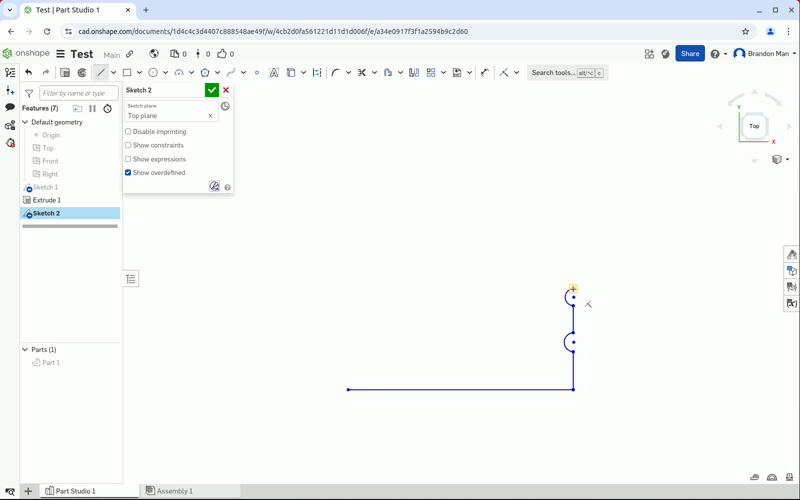
scroll(6)
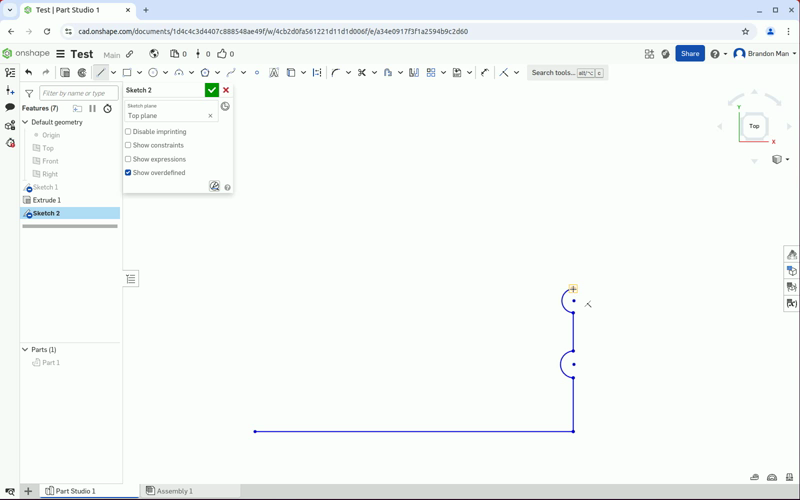
scroll(6)
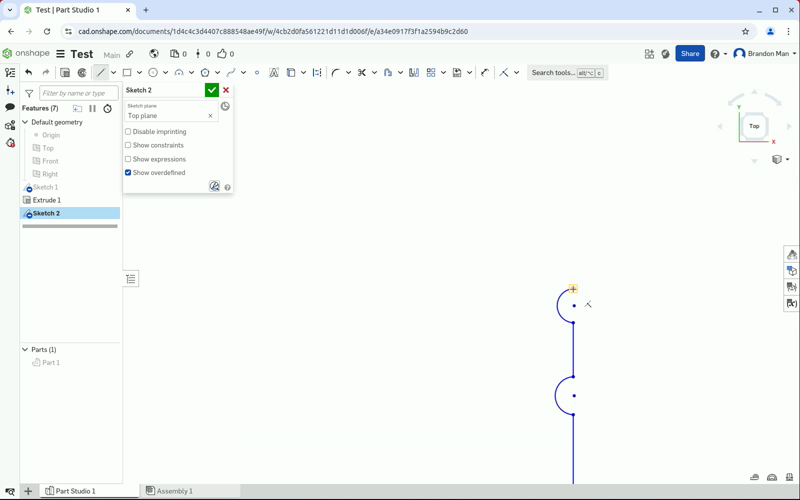
scroll(6)
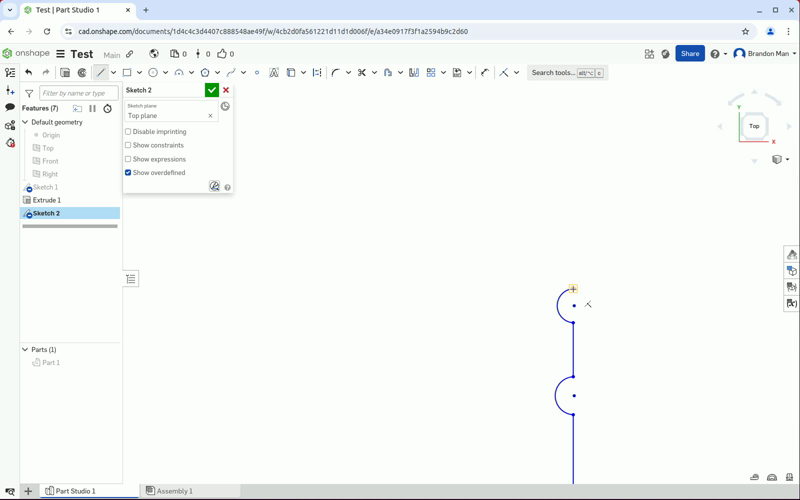
scroll(6)
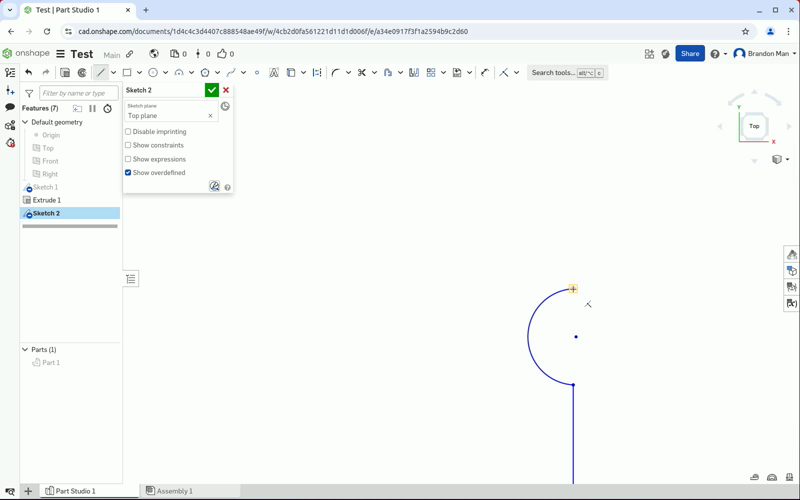
click(573, 288)
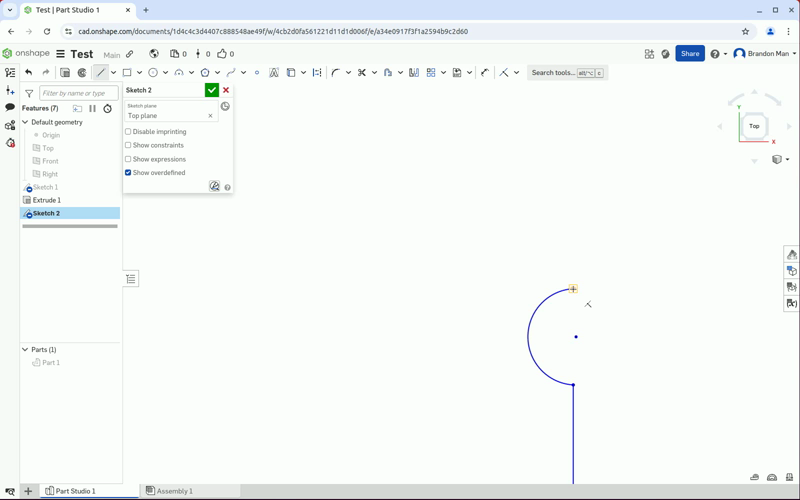
scroll(-6)
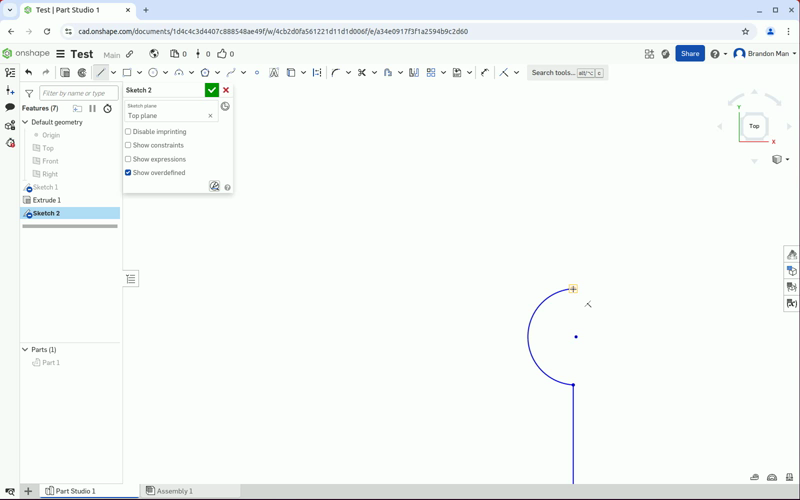
scroll(-6)
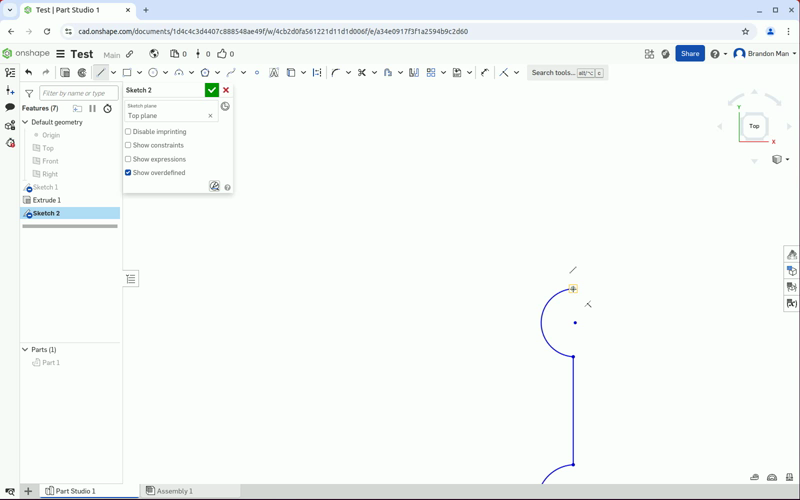
scroll(-6)
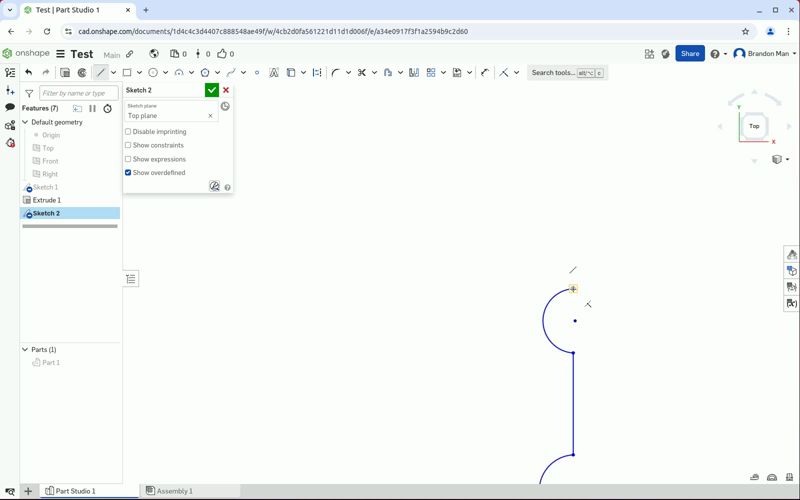
scroll(-6)
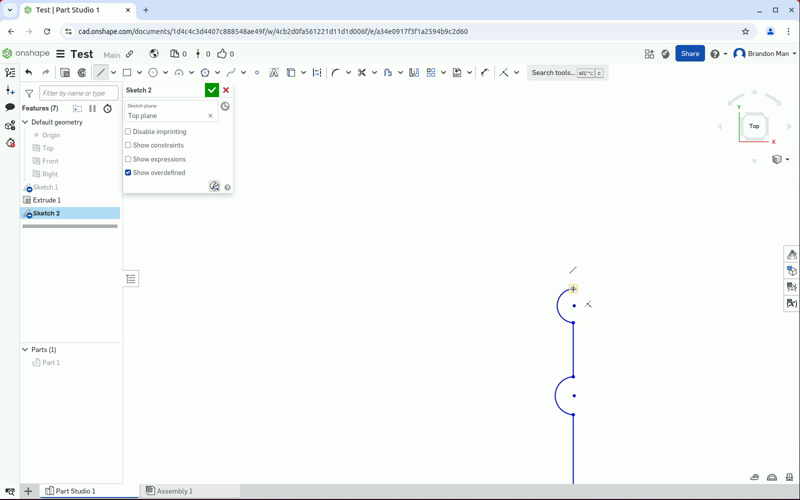
scroll(-6)
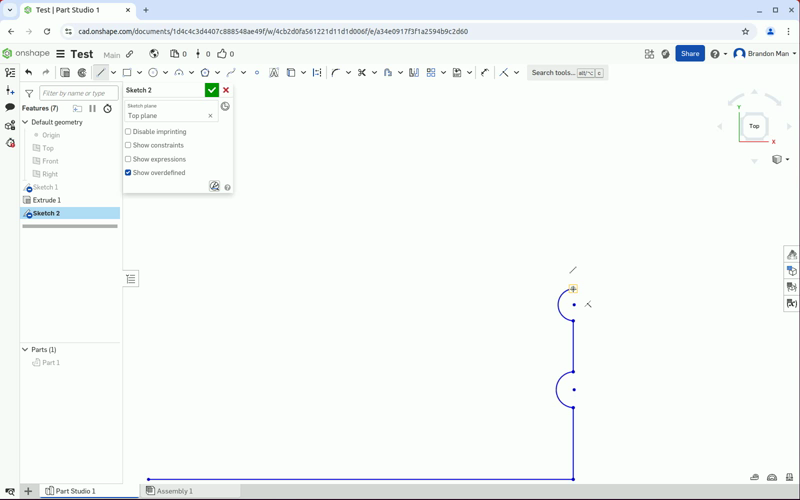
scroll(-6)
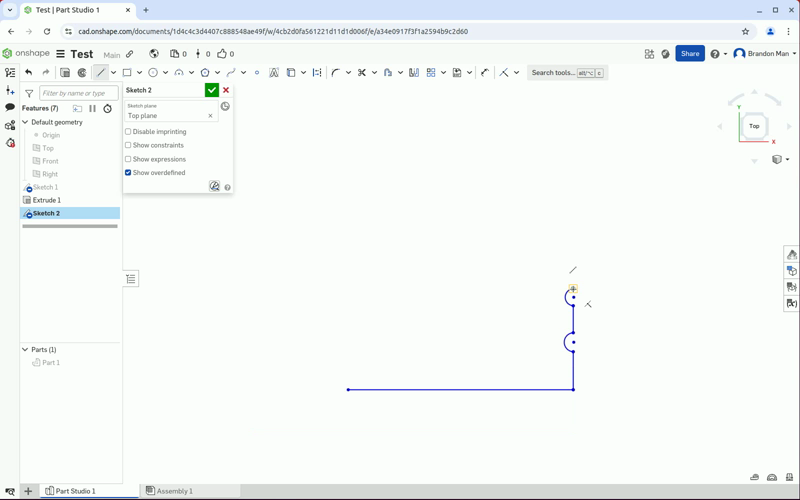
scroll(-6)
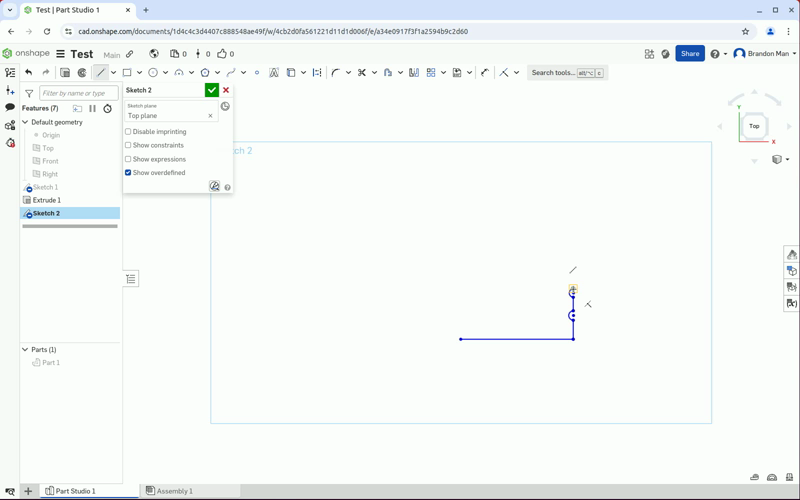
key_down(shift)
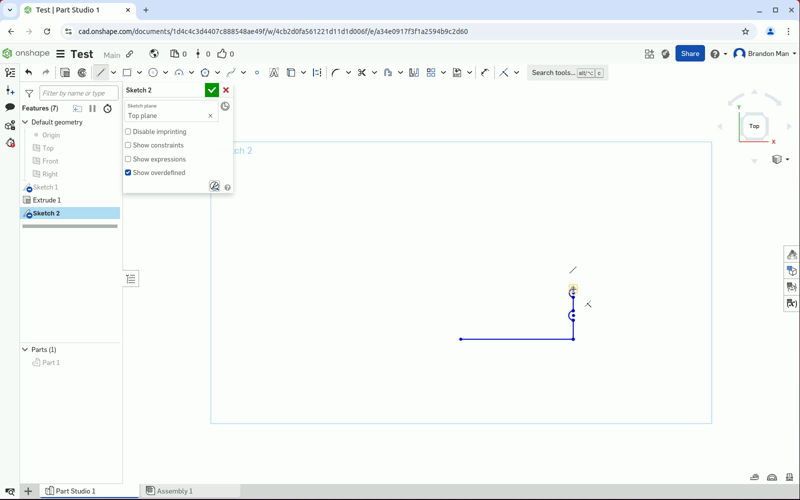
mouse_move(589, 288)
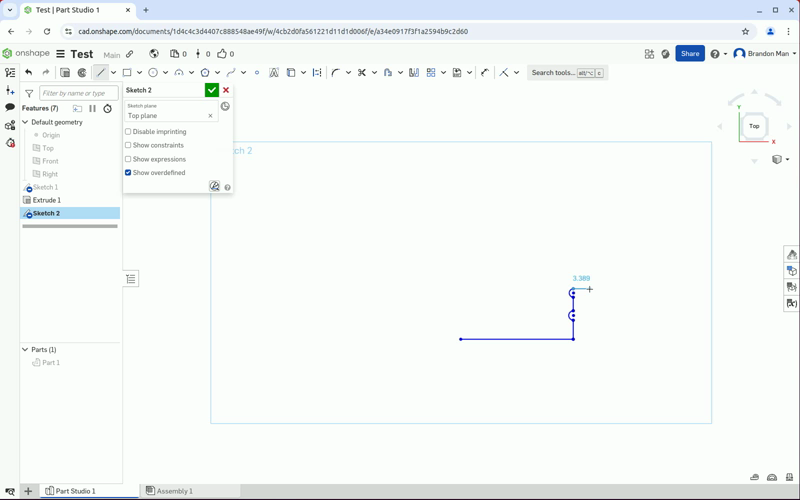
mouse_move(573, 275)
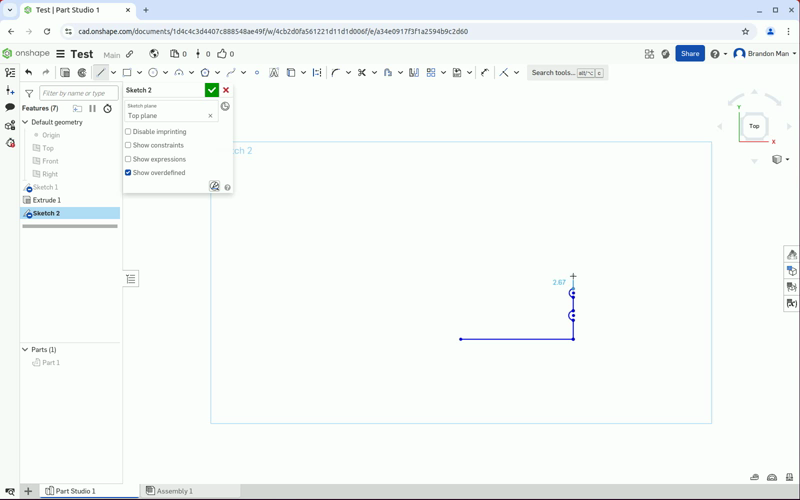
click(573, 275)
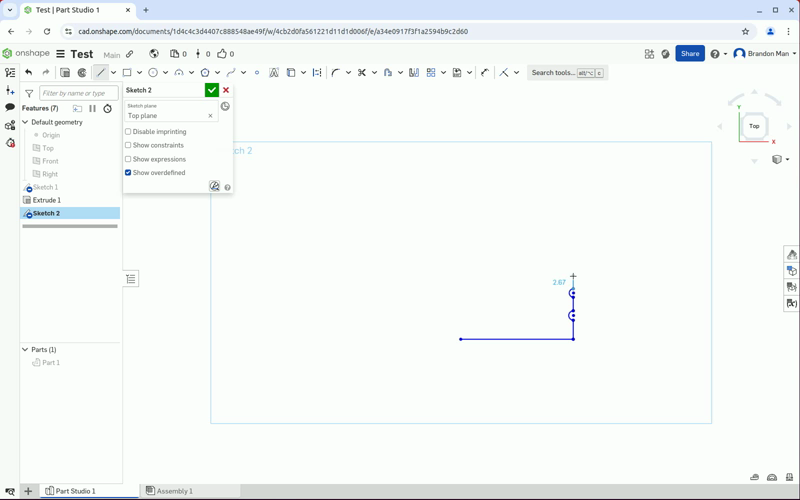
key_up(shift)
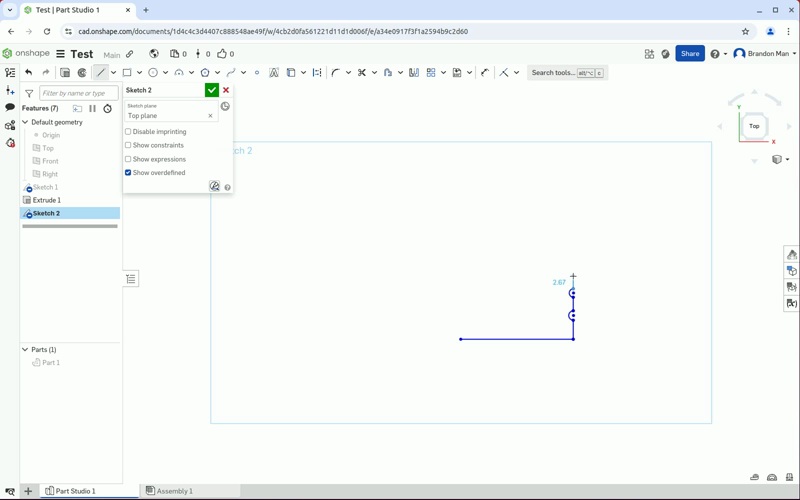
key(esc)
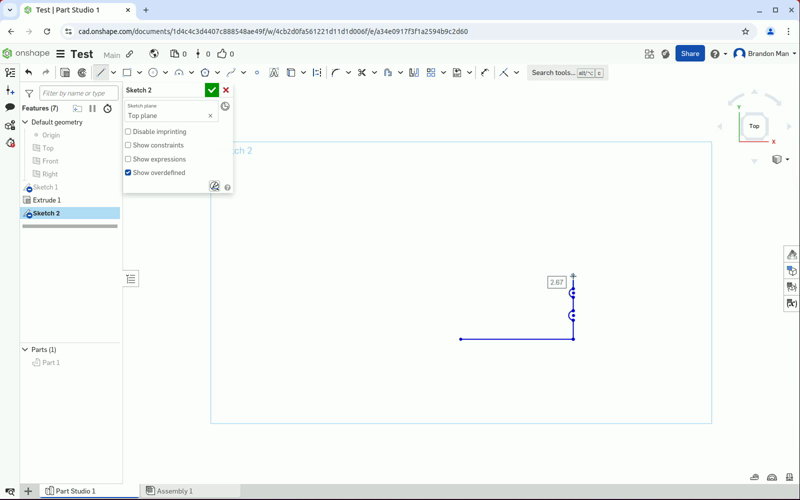
key(a)
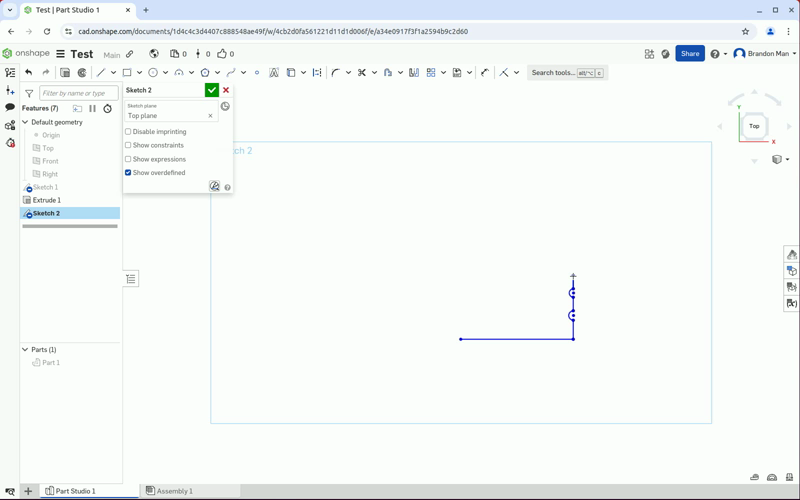
mouse_move(573, 275)
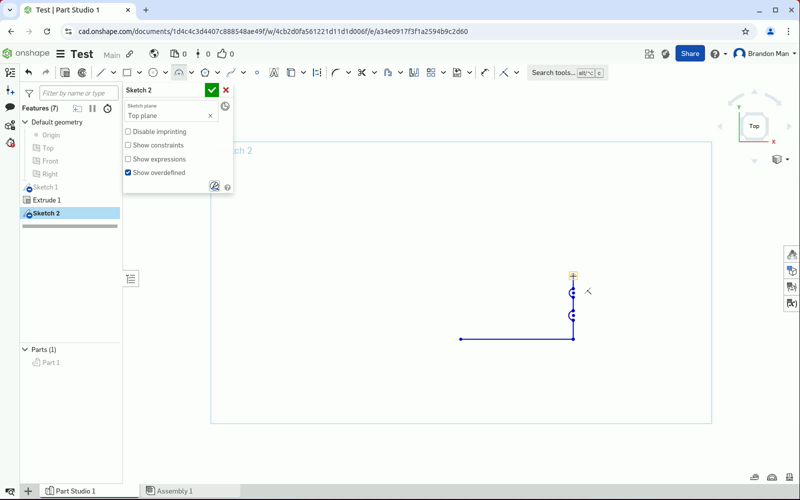
click(573, 275)
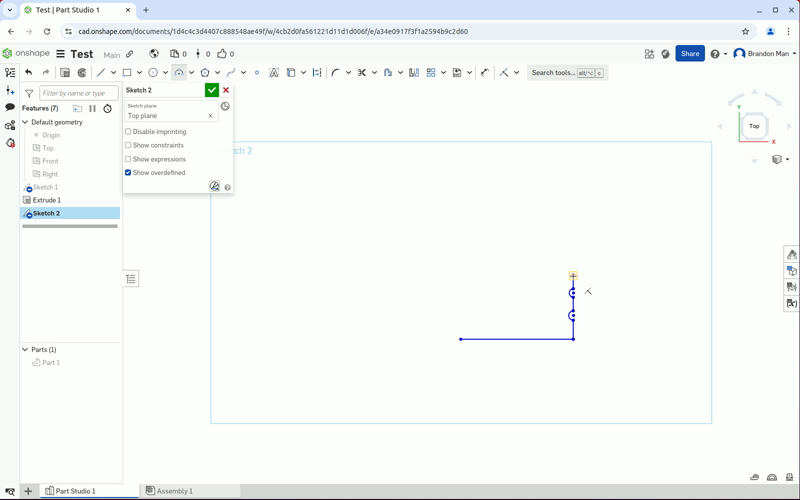
key_down(shift)
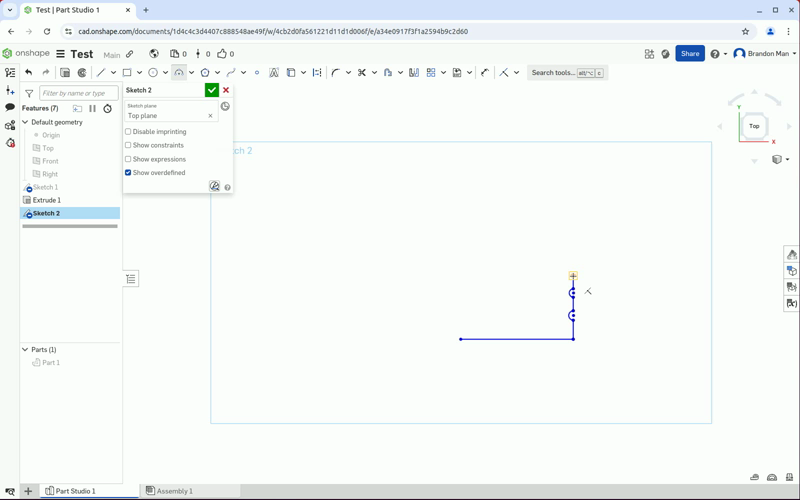
mouse_move(573, 267)
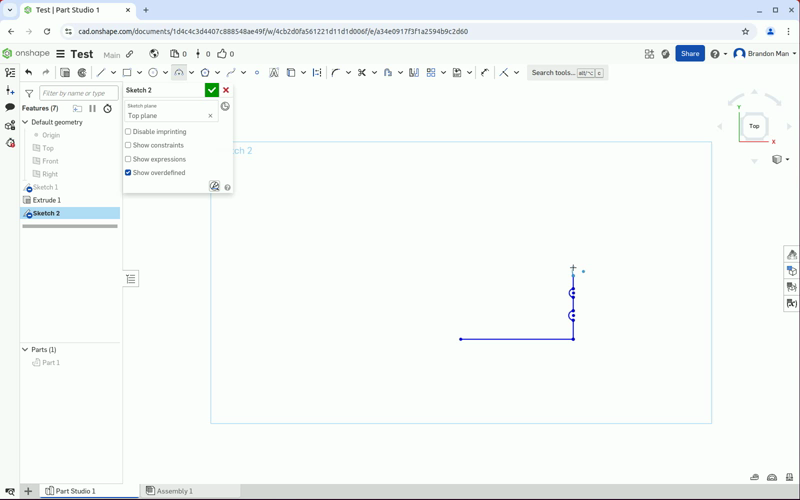
click(573, 267)
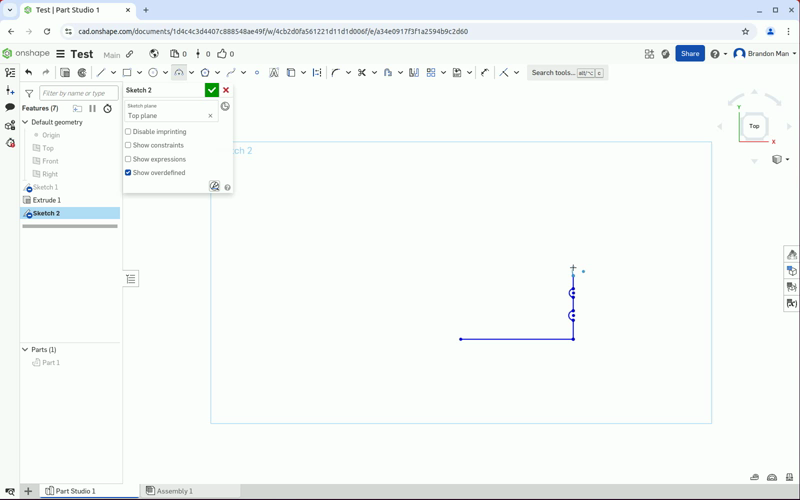
mouse_move(569, 271)
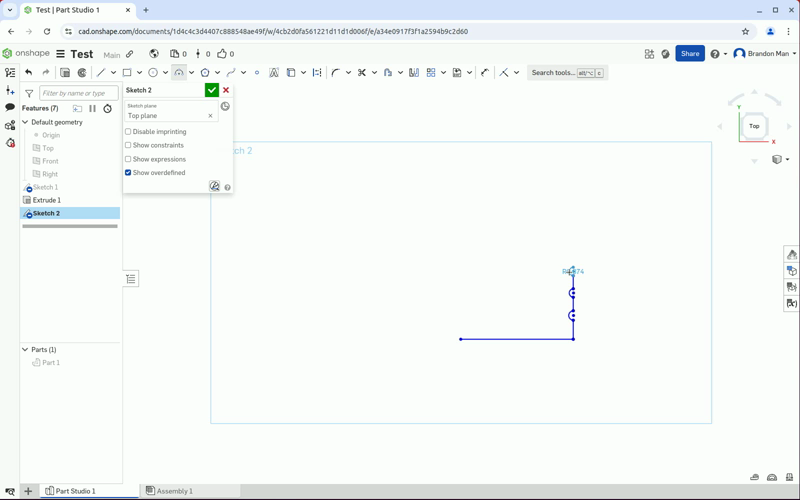
click(569, 271)
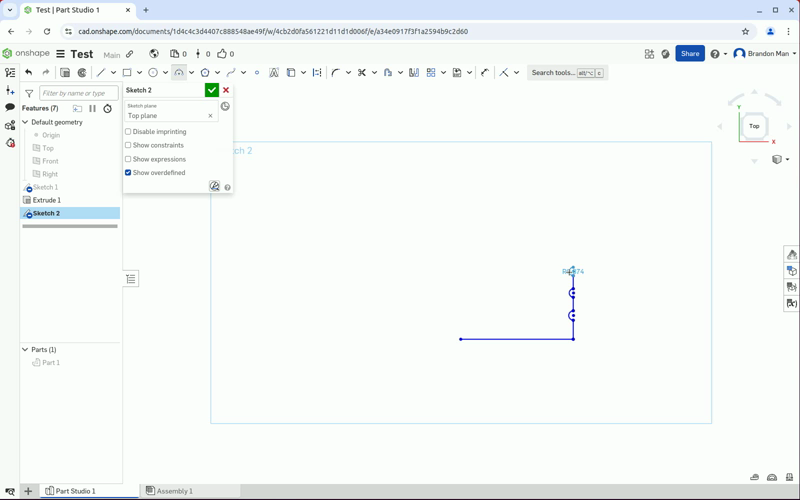
key_up(shift)
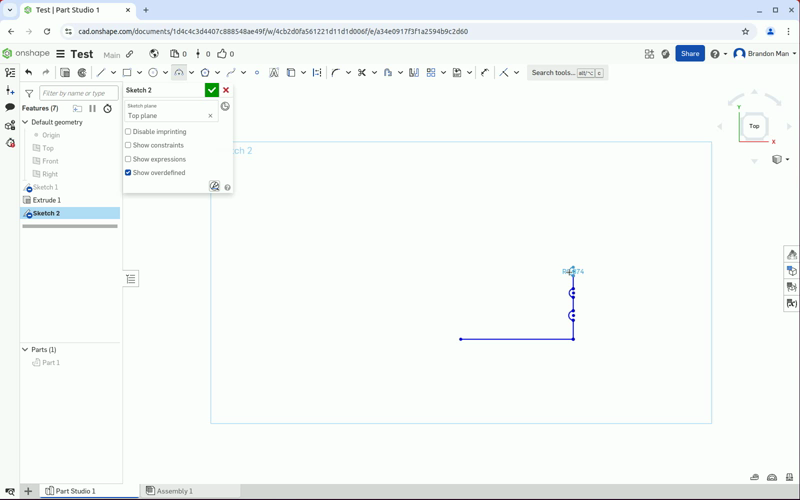
key(esc)
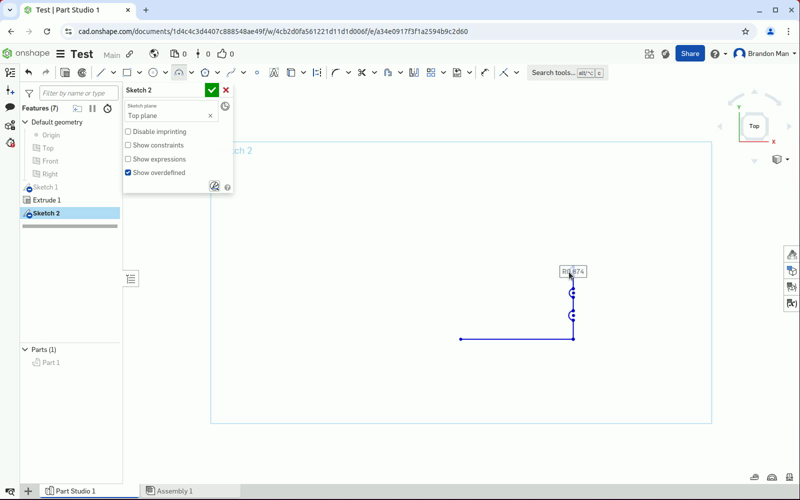
key(l)
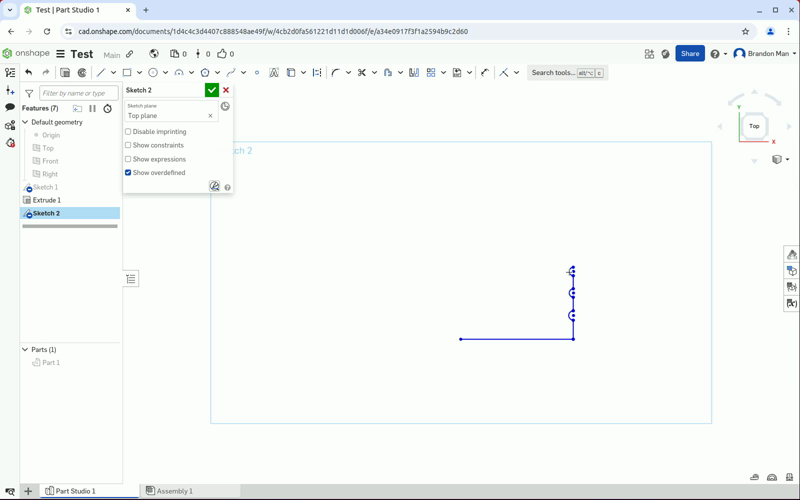
mouse_move(573, 267)
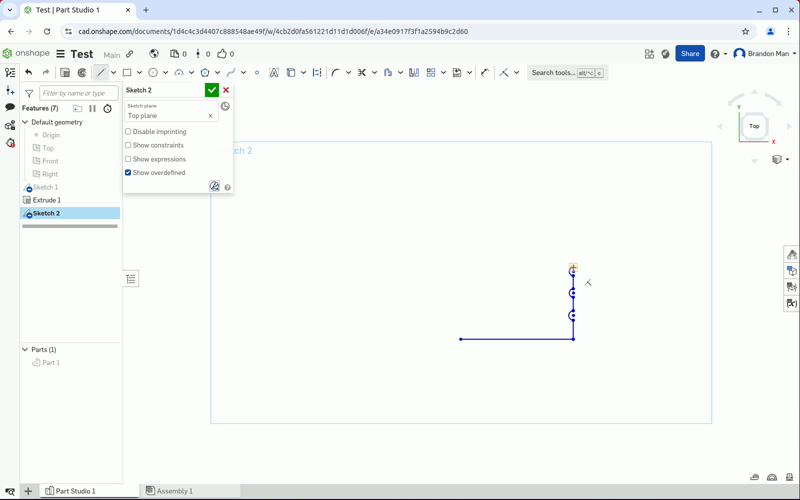
scroll(6)
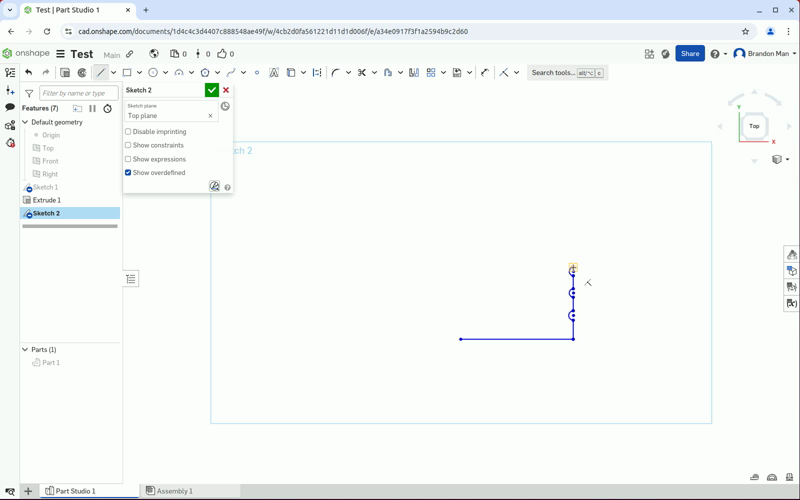
scroll(6)
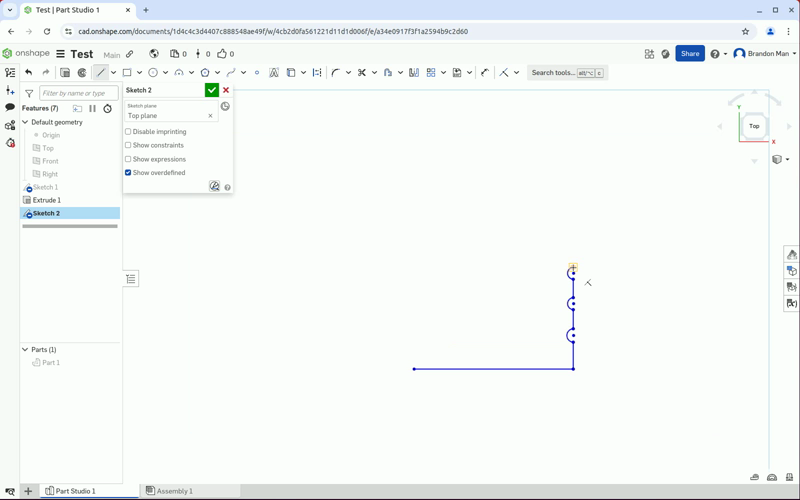
scroll(6)
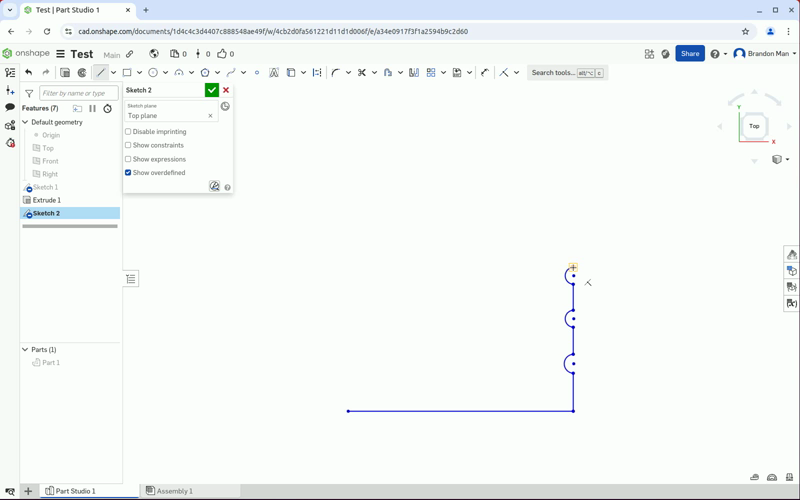
scroll(6)
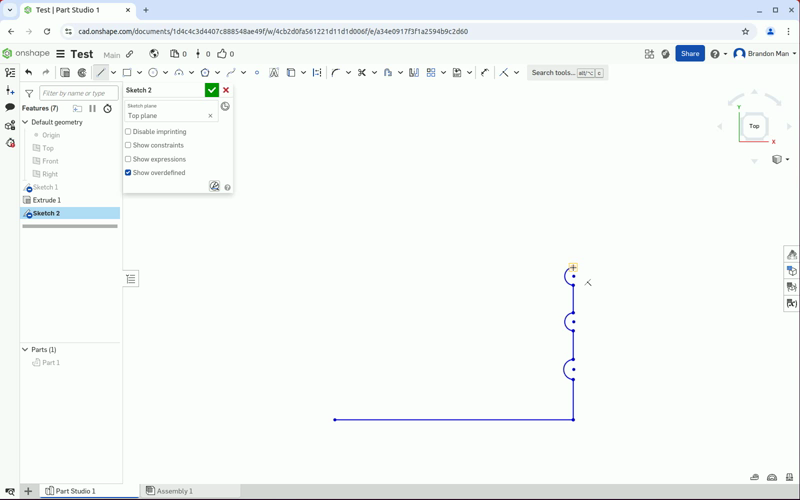
scroll(6)
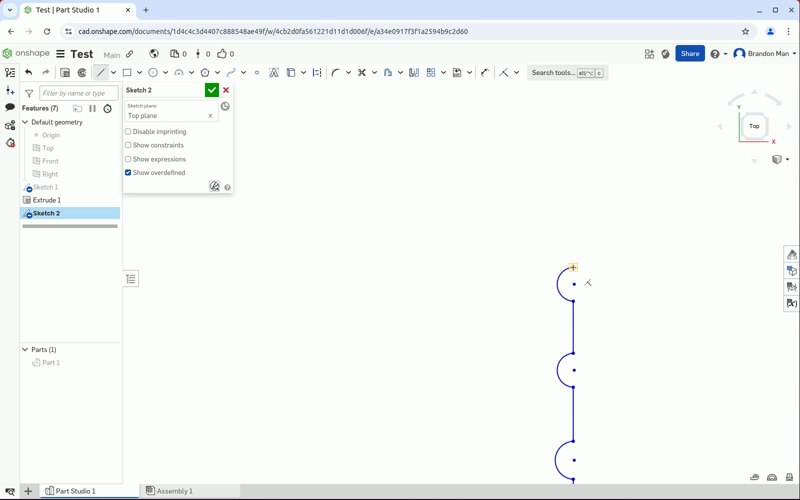
scroll(6)
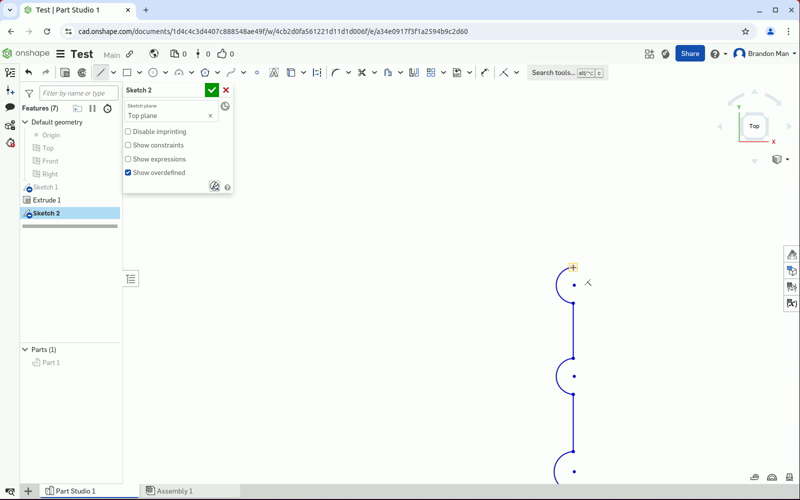
scroll(6)
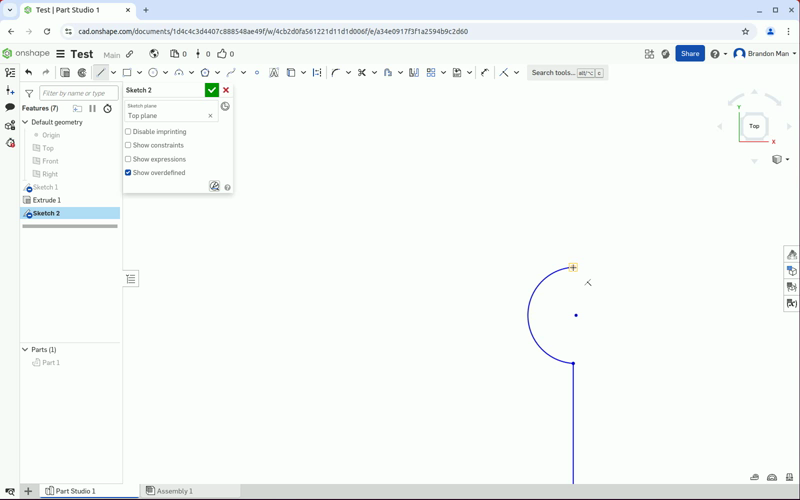
click(573, 267)
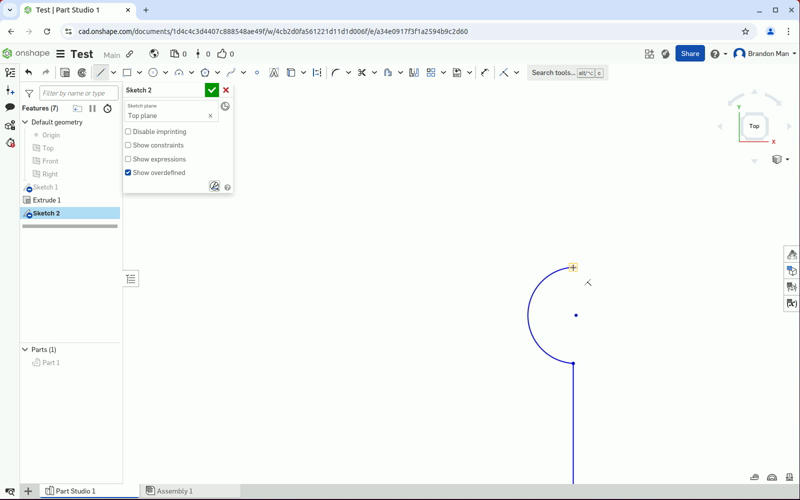
scroll(-6)
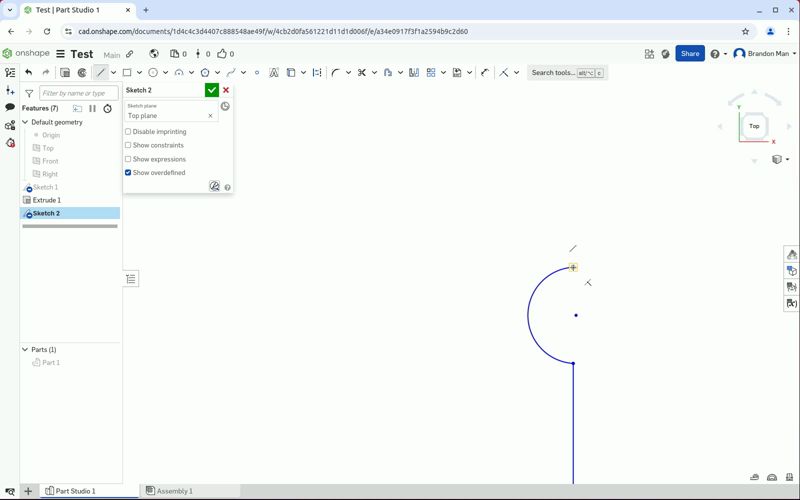
scroll(-6)
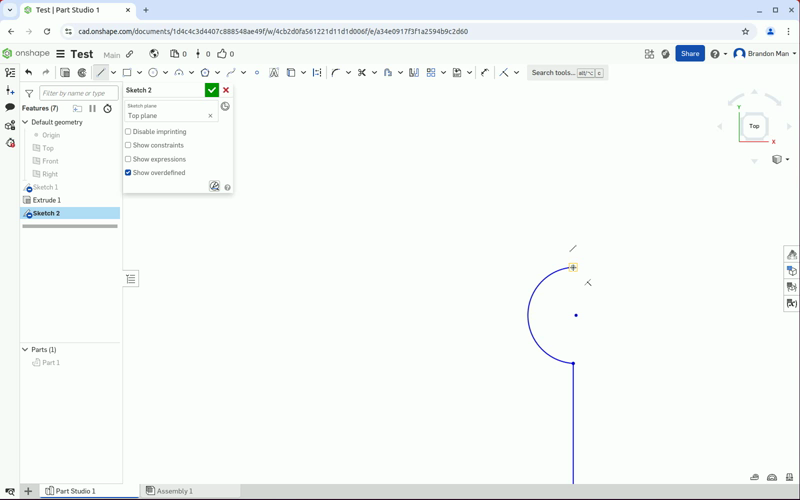
scroll(-6)
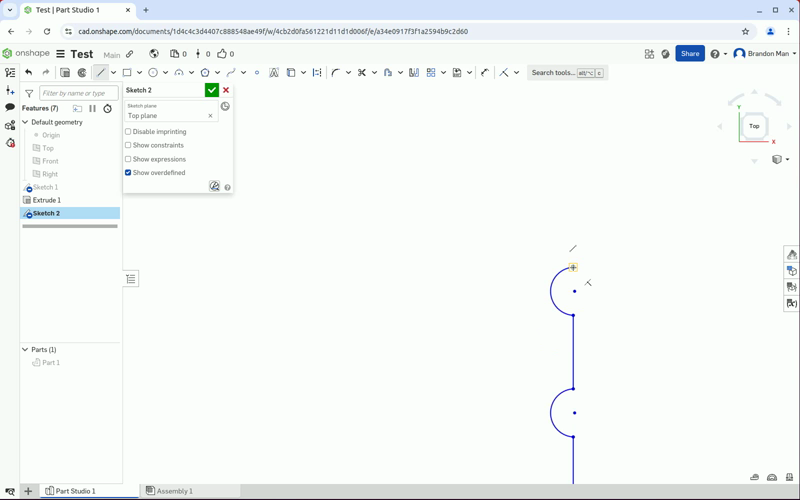
scroll(-6)
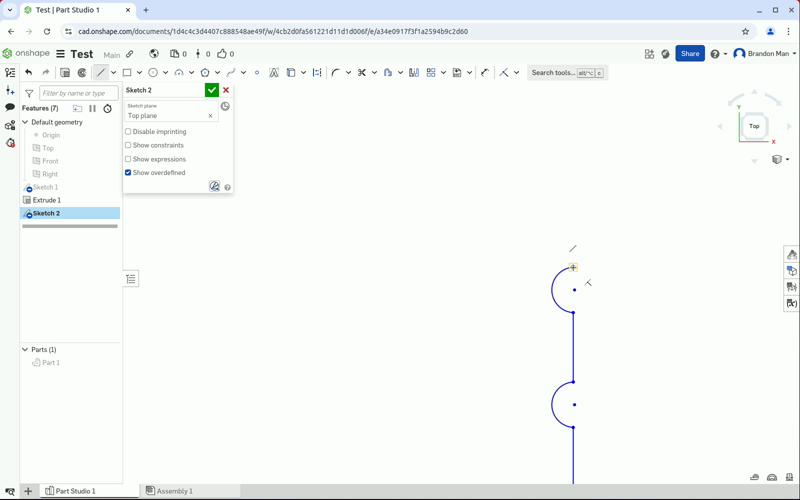
scroll(-6)
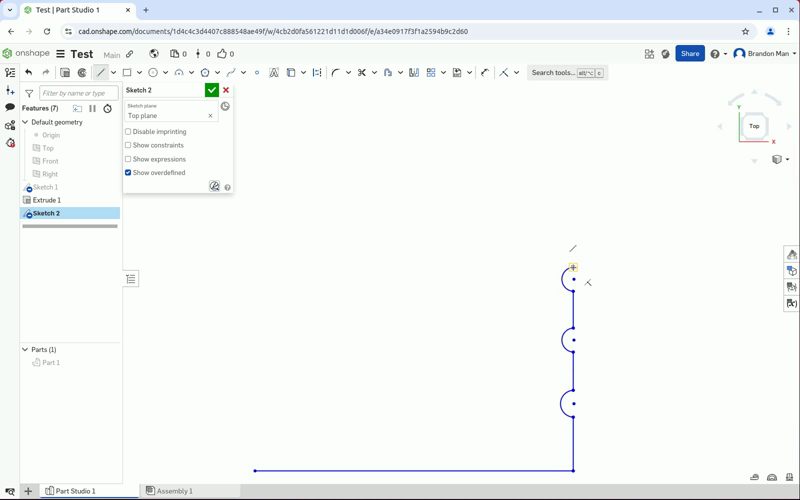
scroll(-6)
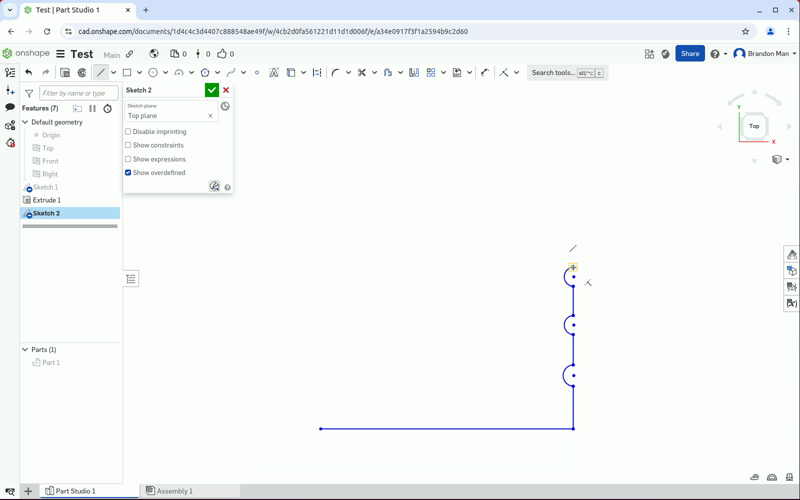
scroll(-6)
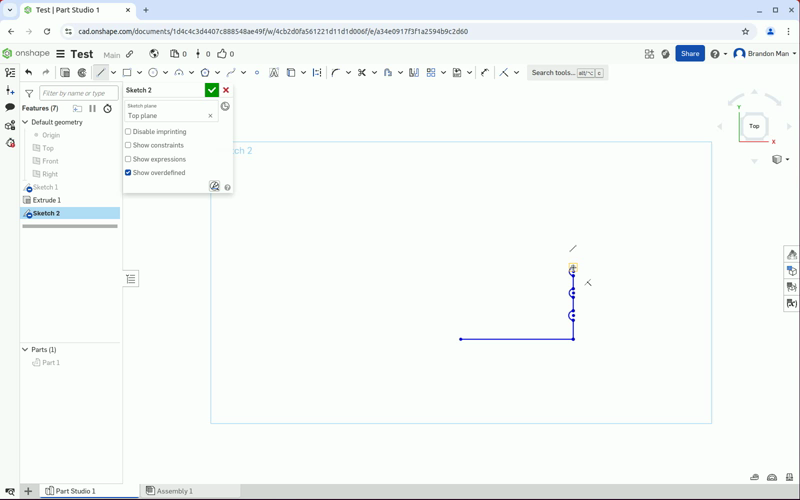
key_down(shift)
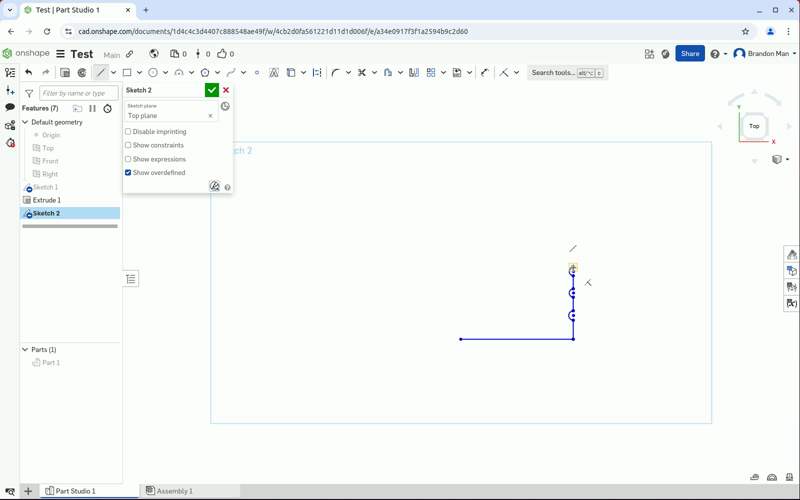
mouse_move(589, 267)
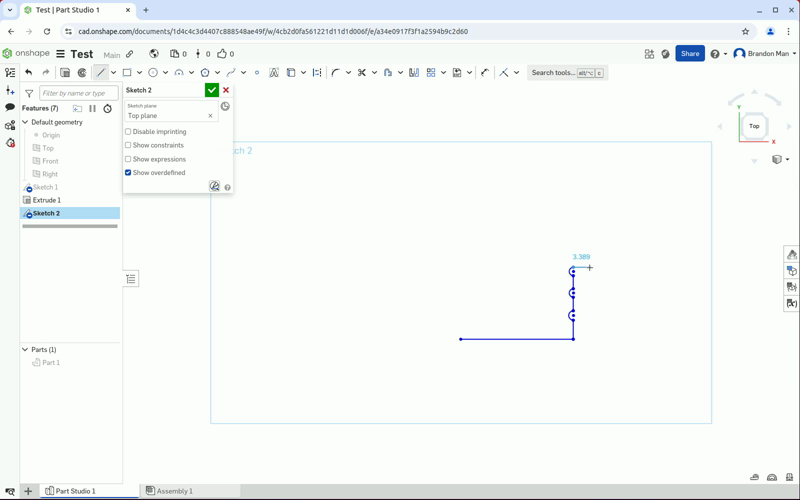
mouse_move(573, 254)
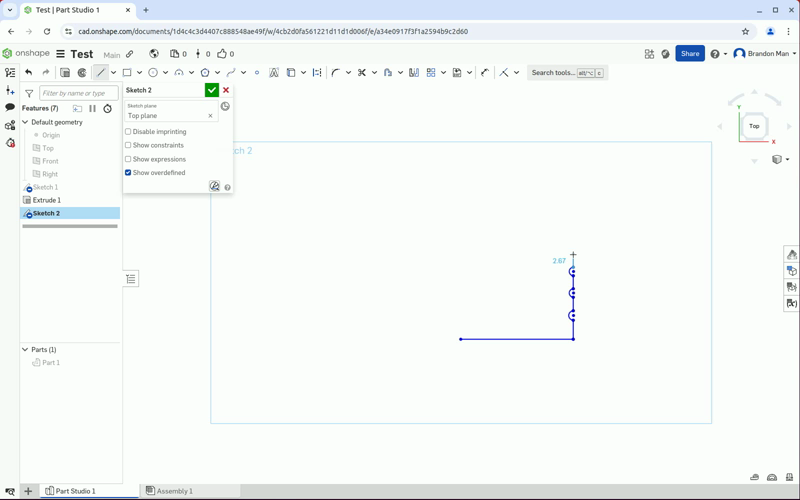
click(573, 254)
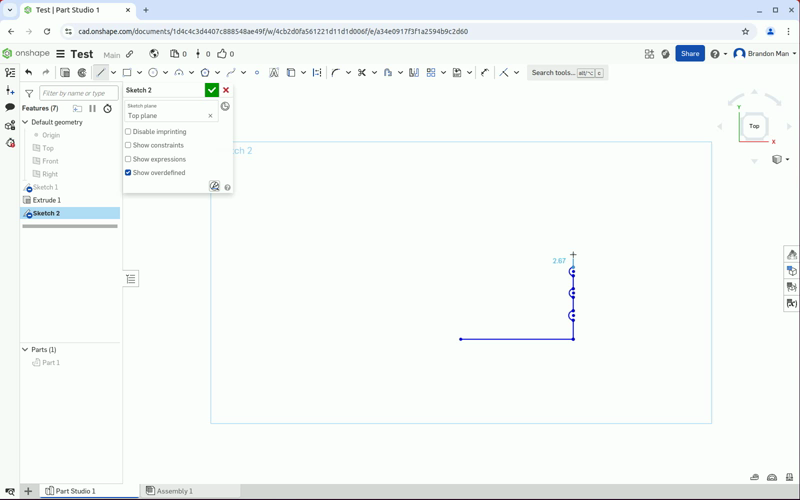
key_up(shift)
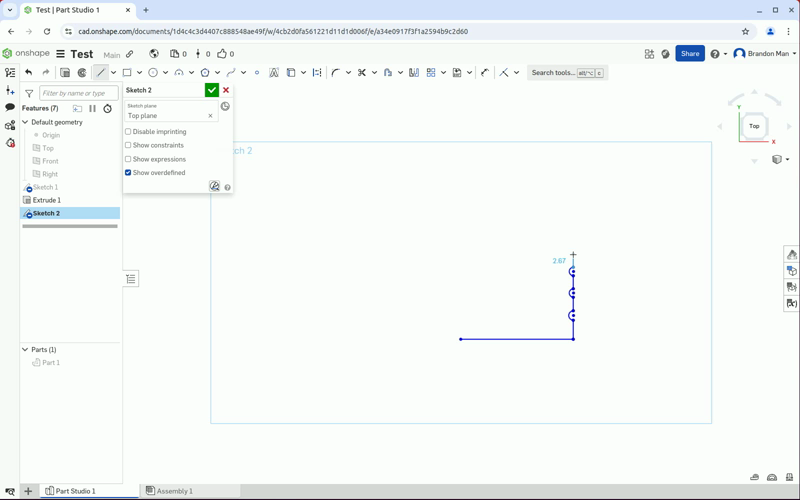
key(esc)
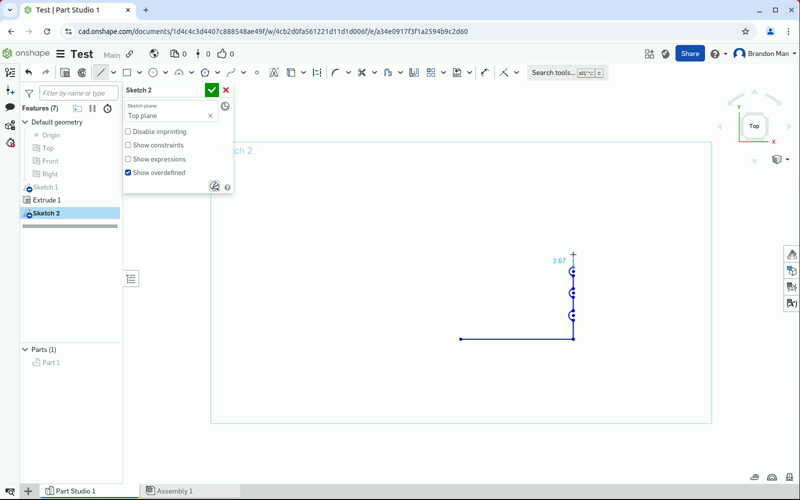
key(a)
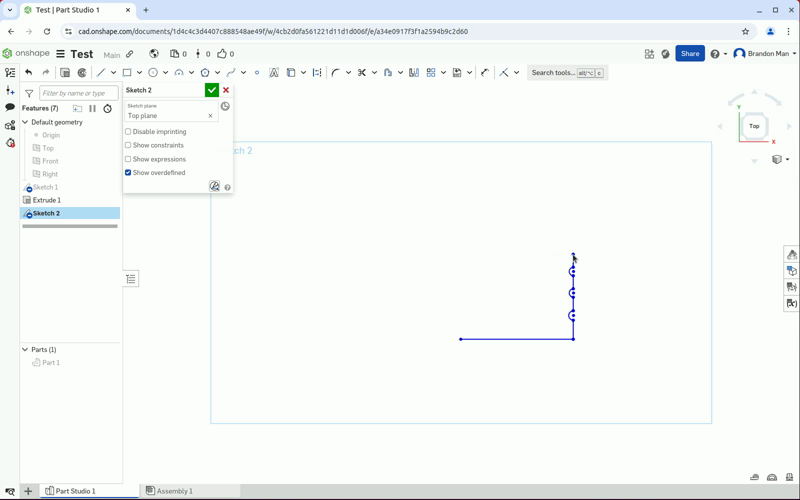
mouse_move(573, 254)
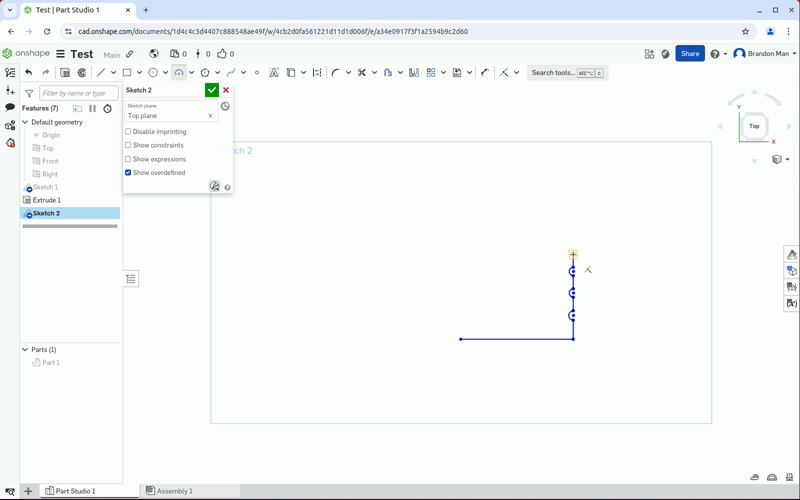
click(573, 254)
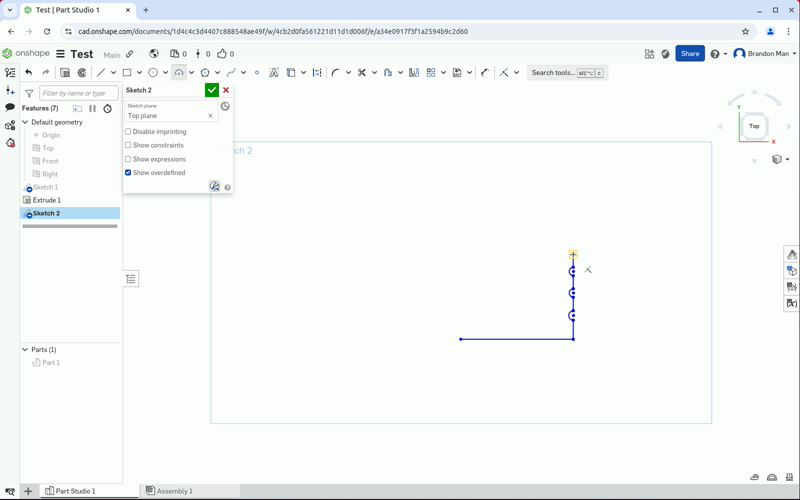
key_down(shift)
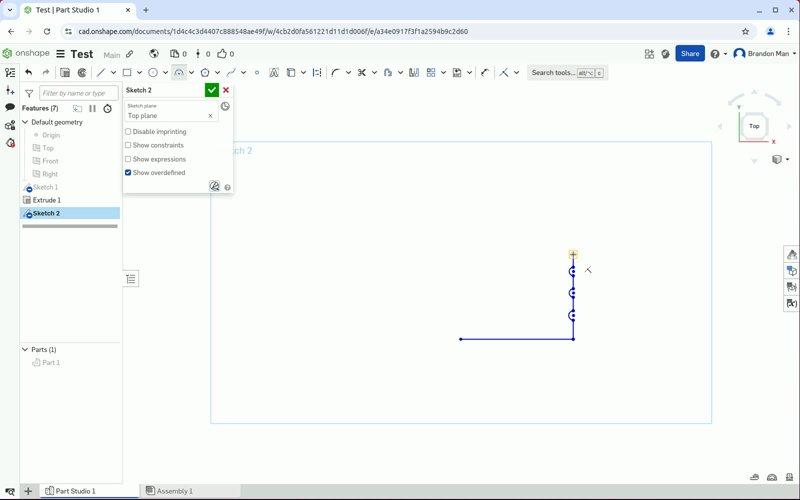
mouse_move(573, 244)
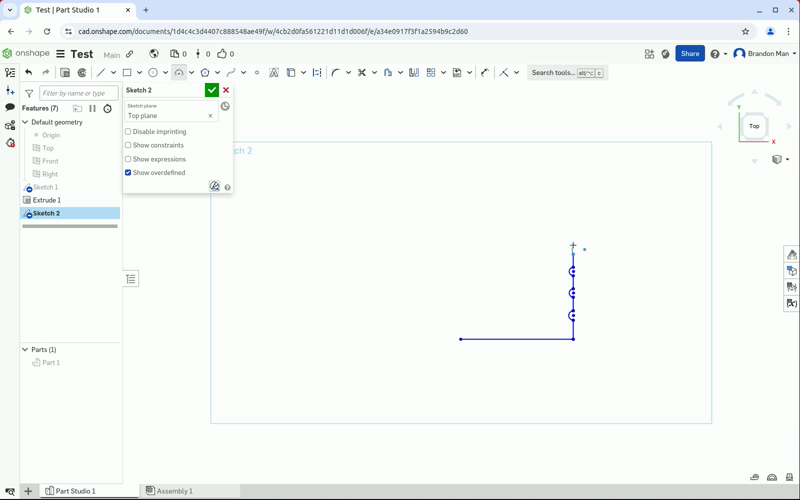
click(573, 244)
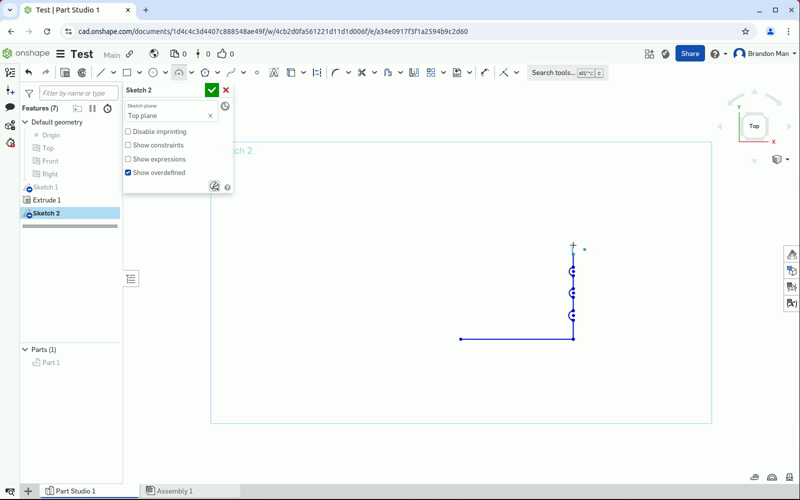
mouse_move(568, 249)
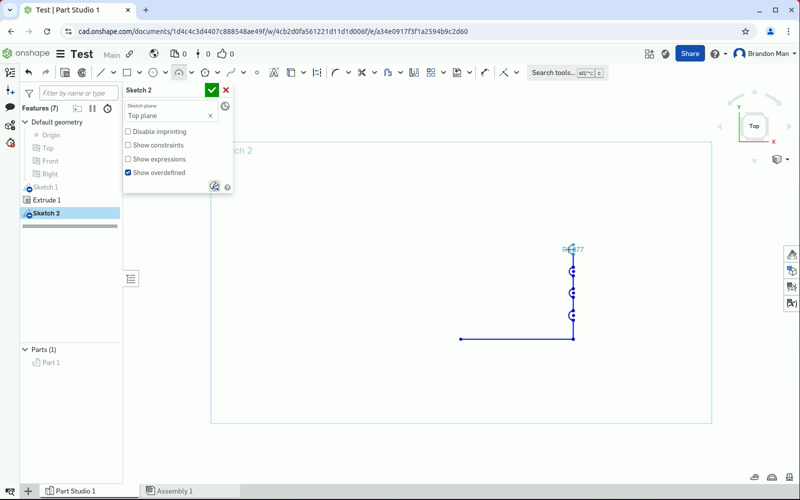
click(568, 249)
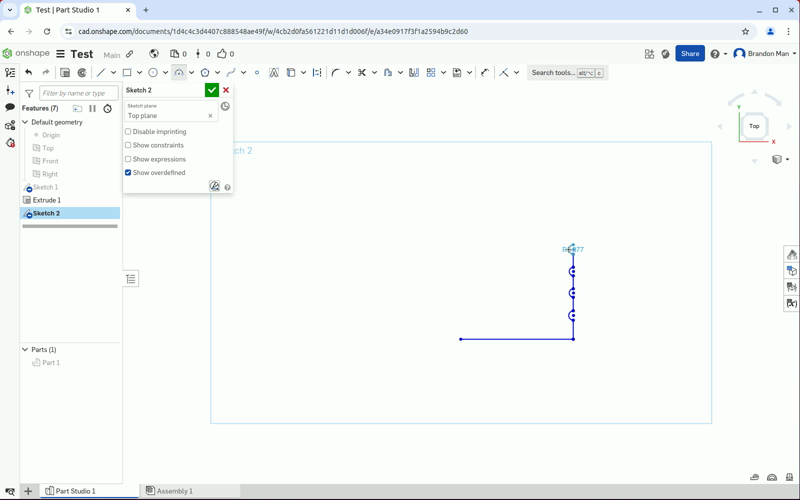
key_up(shift)
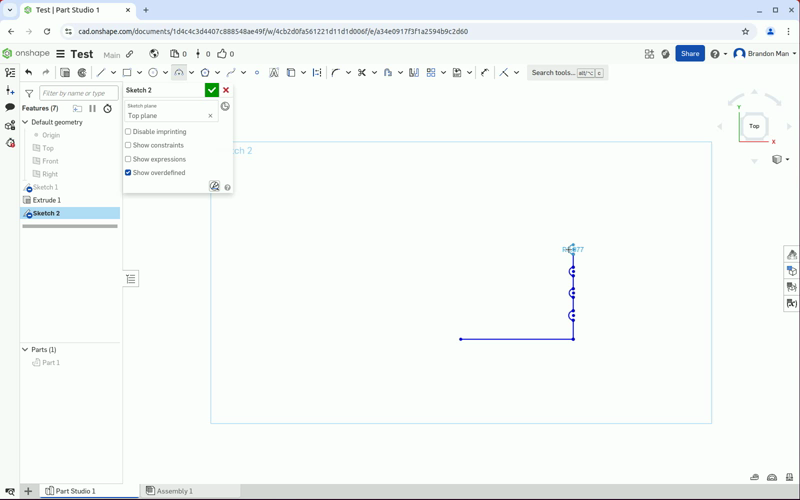
key(esc)
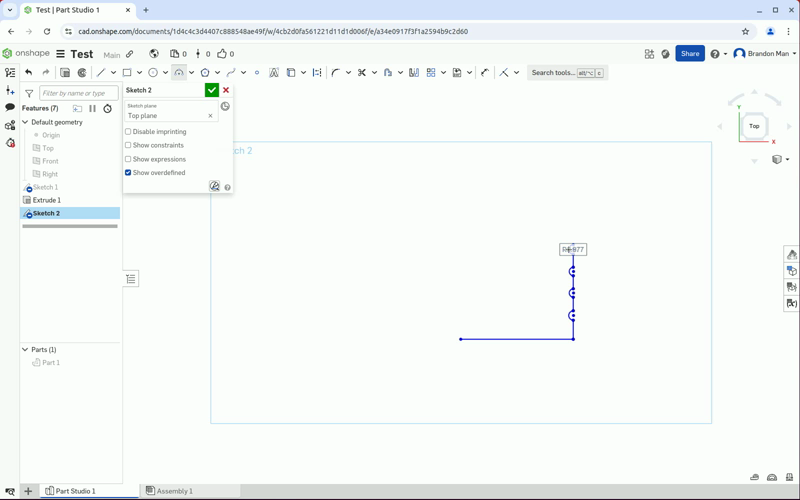
key(l)
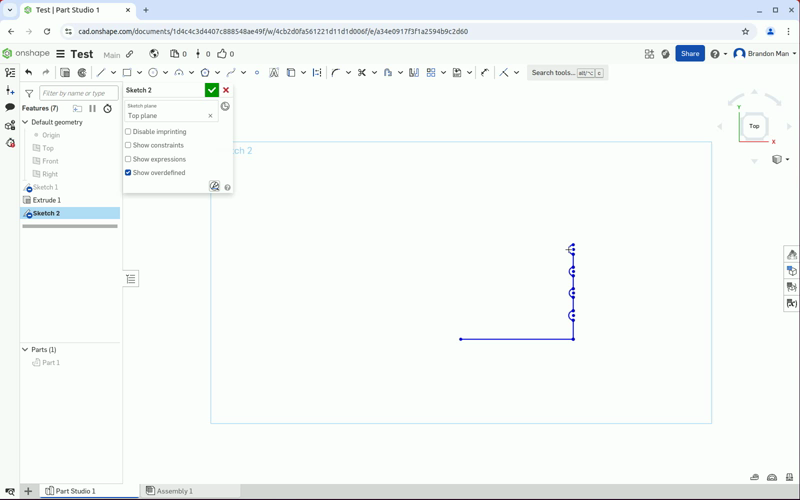
mouse_move(573, 244)
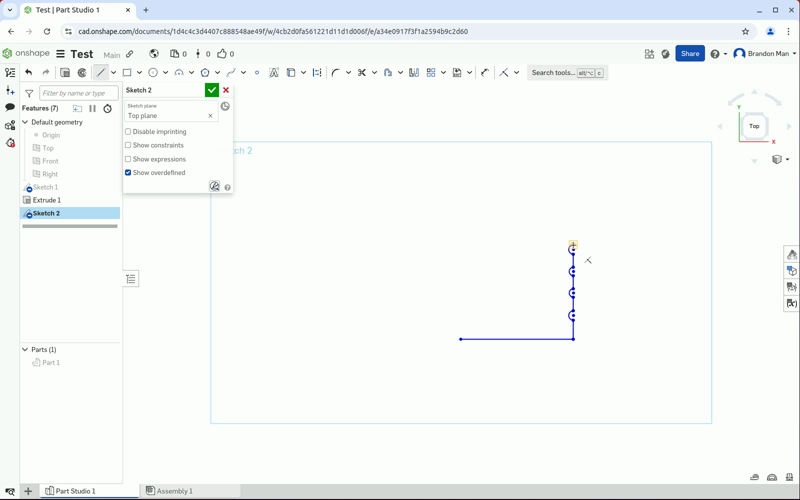
click(573, 244)
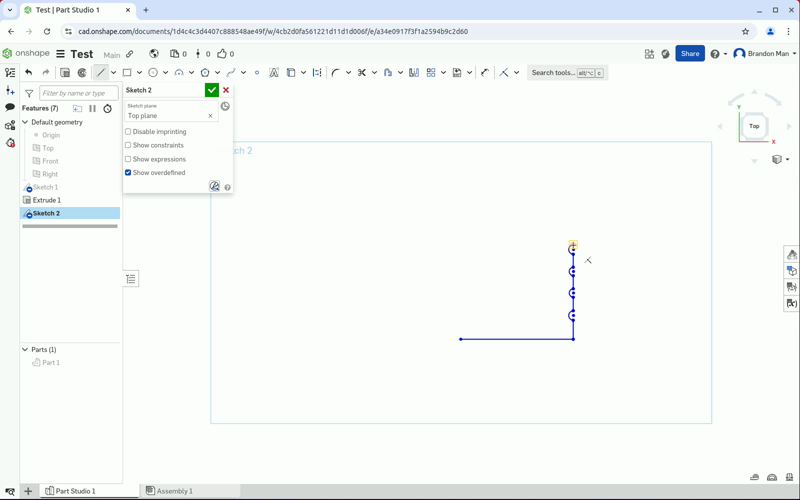
key_down(shift)
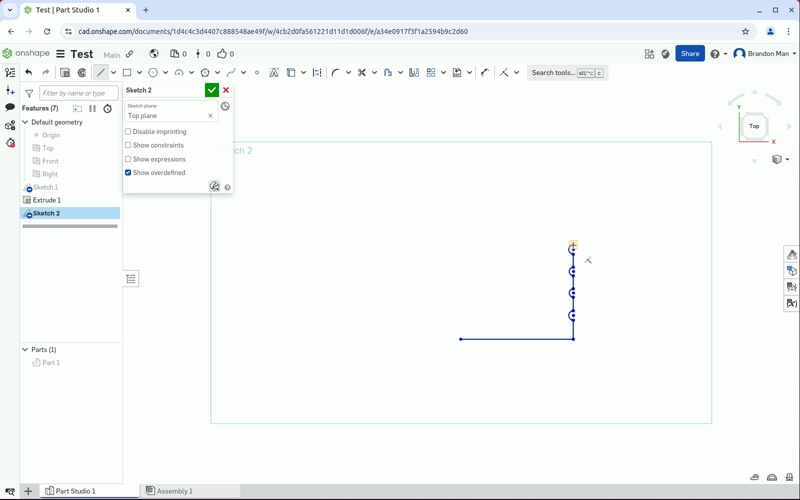
mouse_move(589, 244)
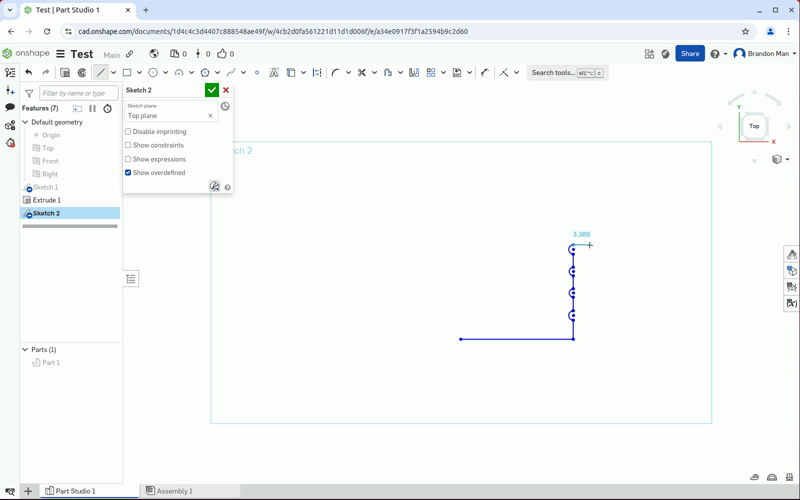
mouse_move(573, 225)
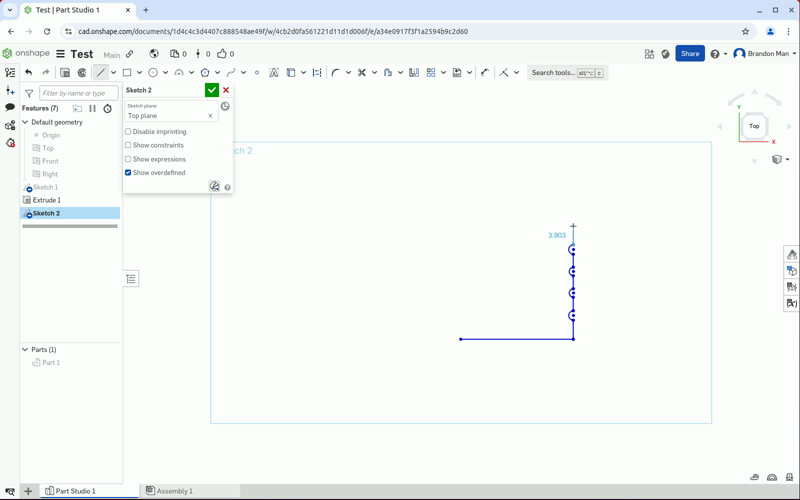
click(573, 225)
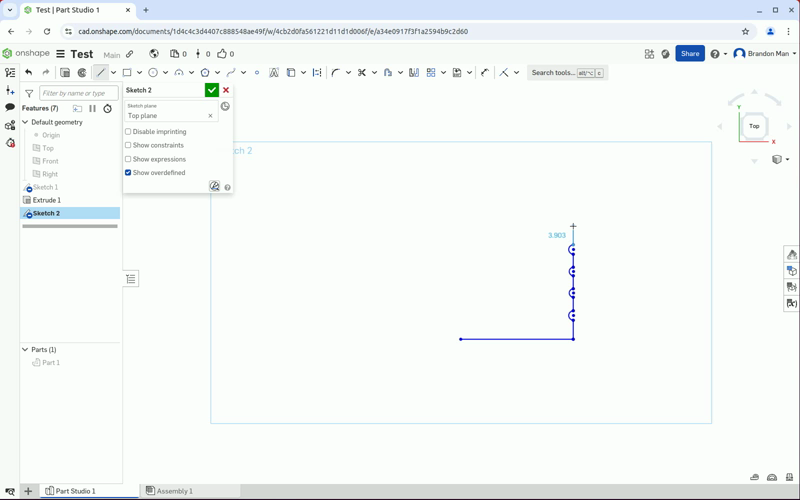
key_up(shift)
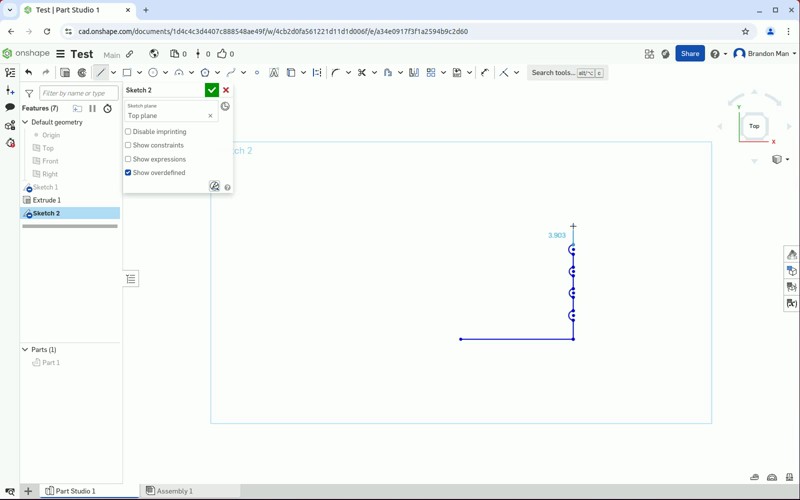
key_down(shift)
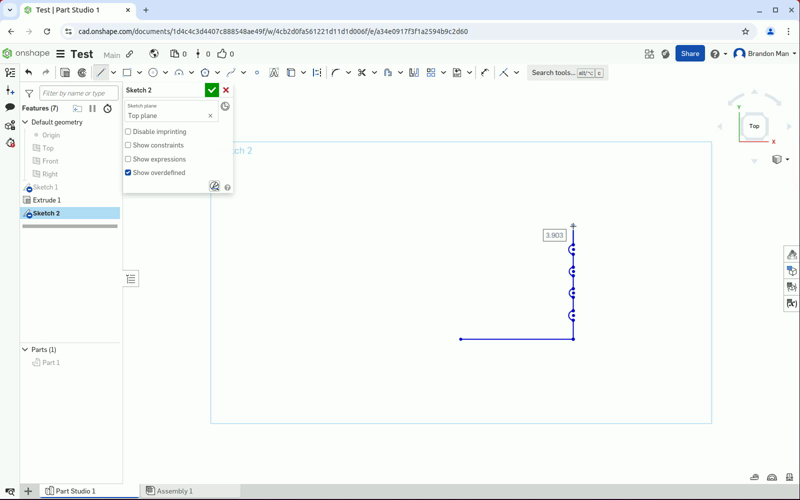
mouse_move(460, 225)
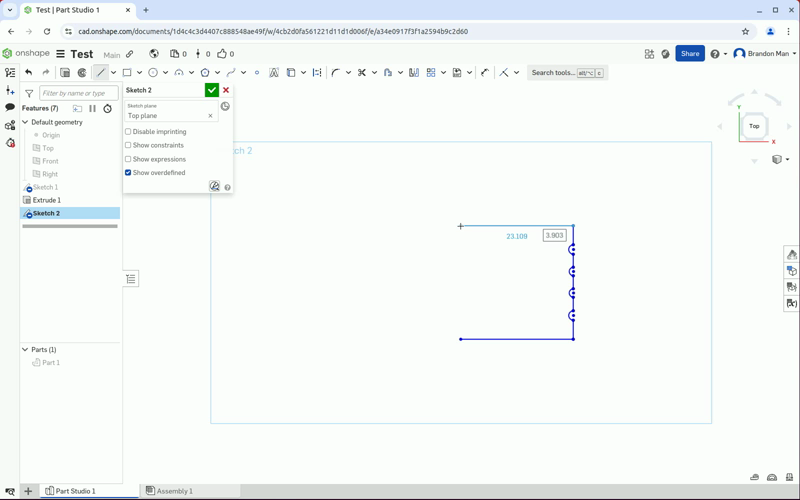
click(460, 225)
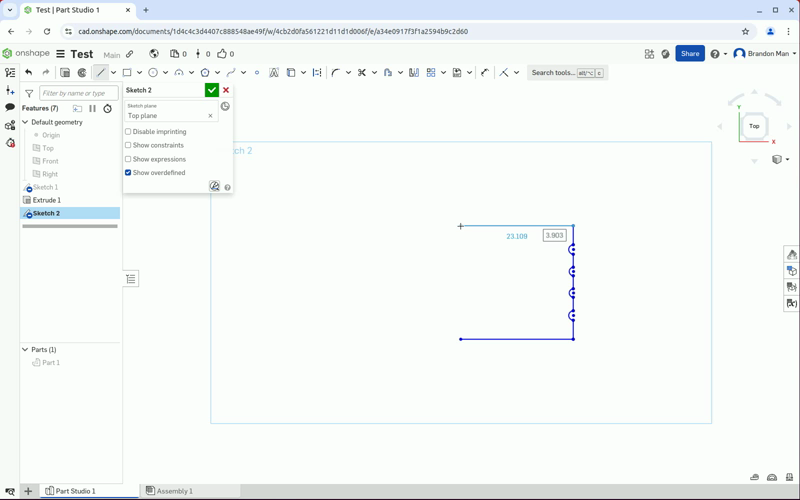
key_up(shift)
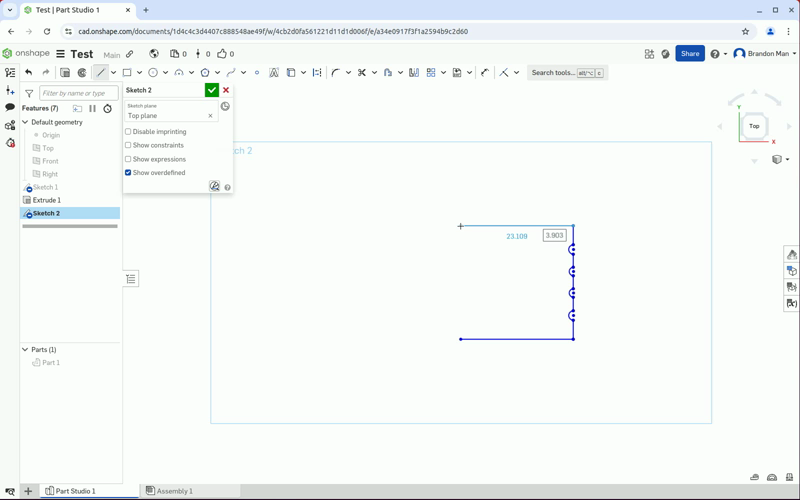
key_down(shift)
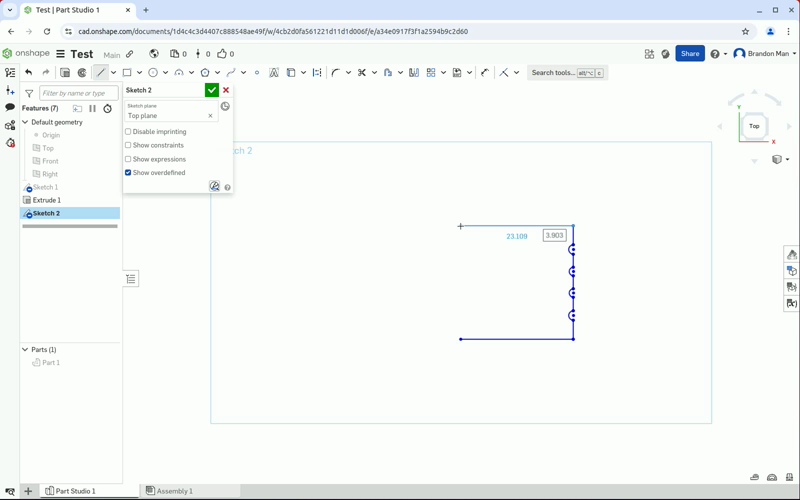
mouse_move(460, 339)
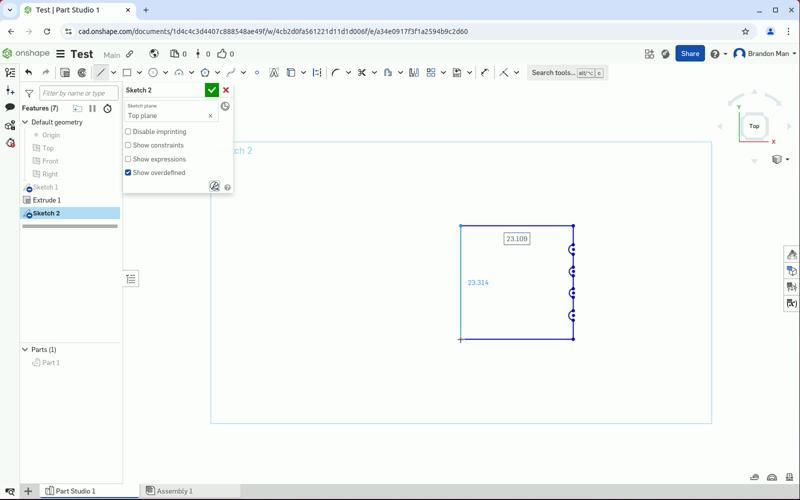
key_up(shift)
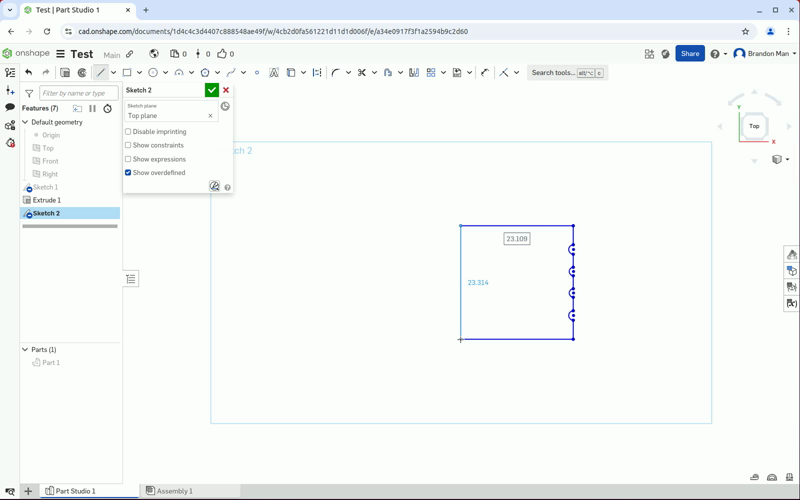
click(460, 339)
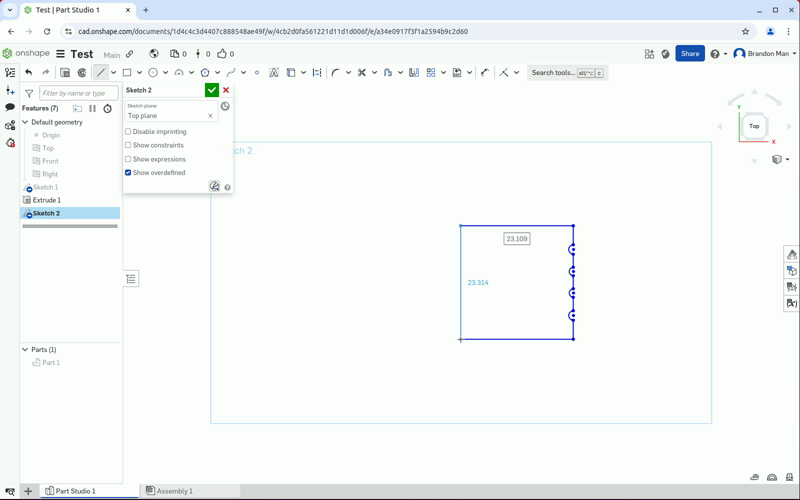
key(esc)
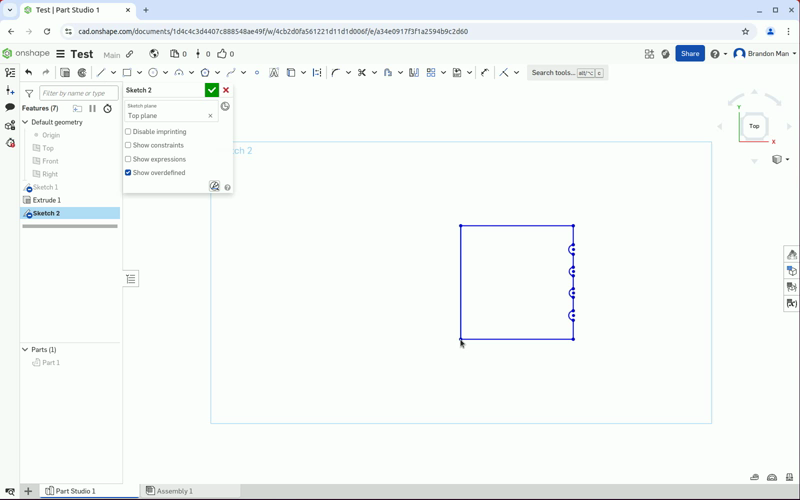
mouse_move(480, 236)
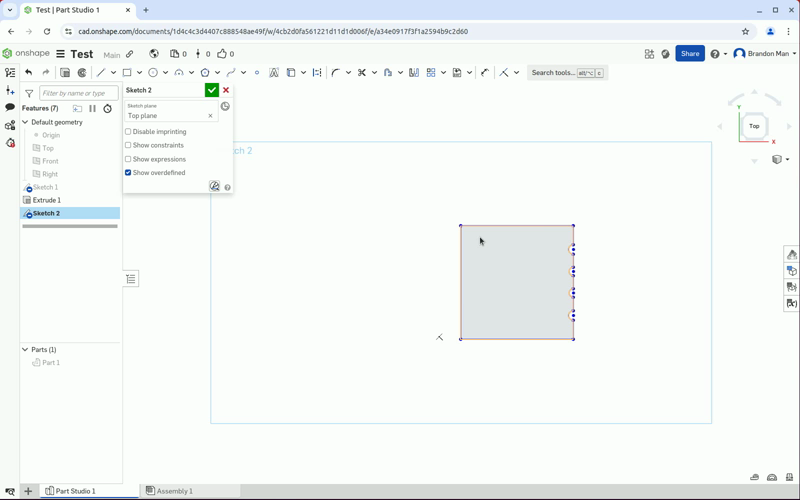
scroll(6)
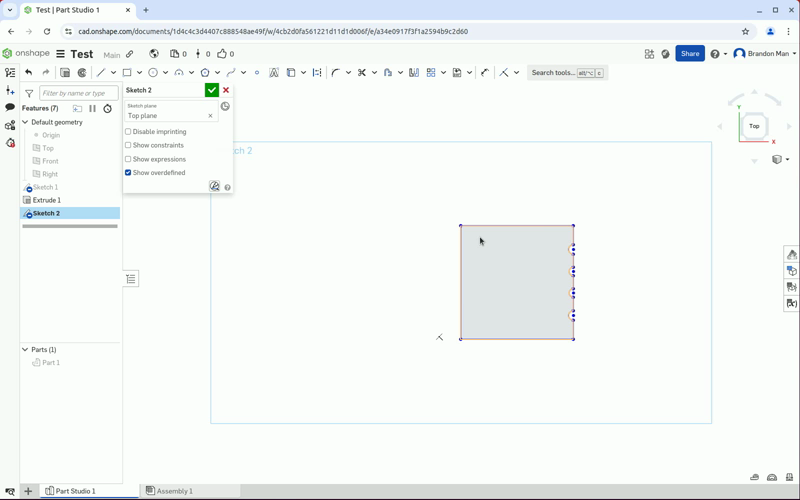
scroll(6)
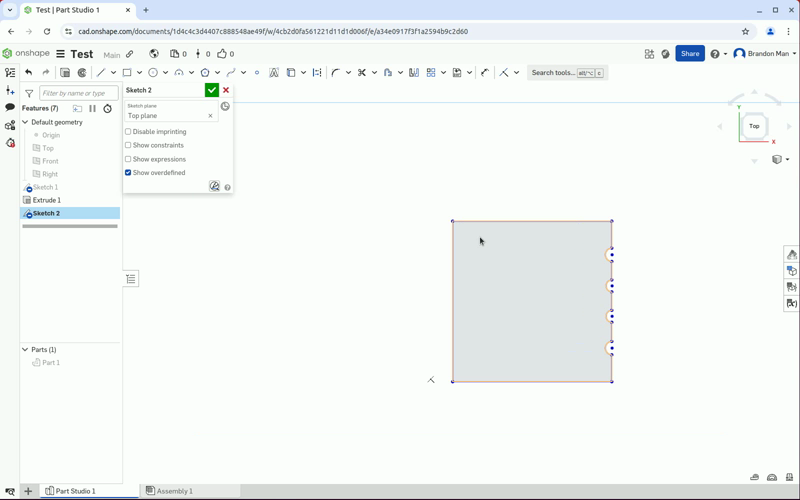
scroll(6)
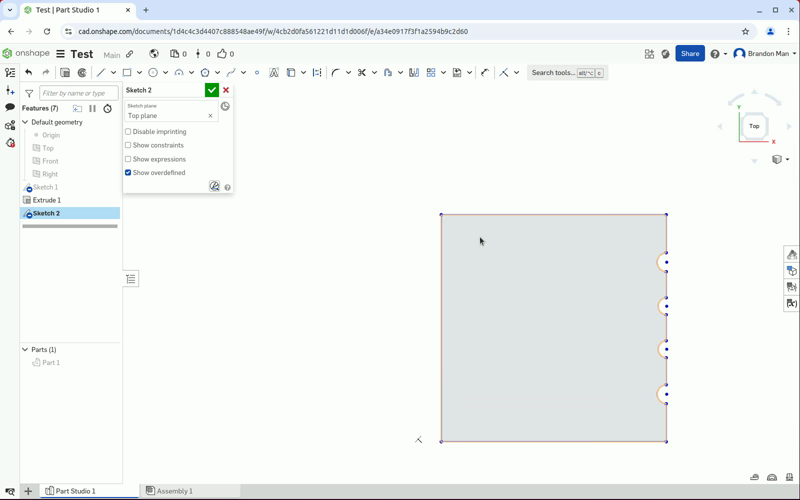
scroll(6)
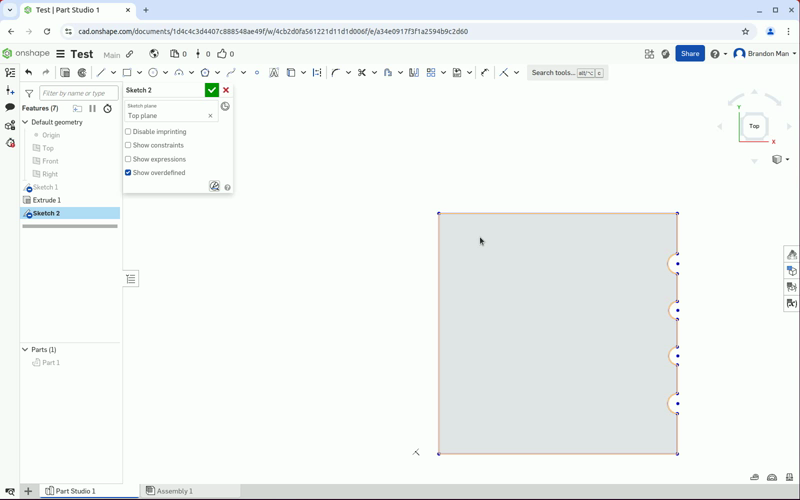
scroll(6)
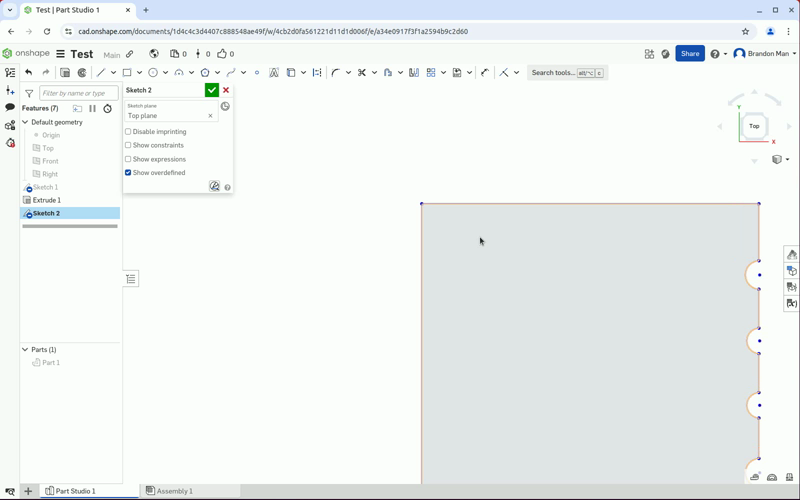
scroll(6)
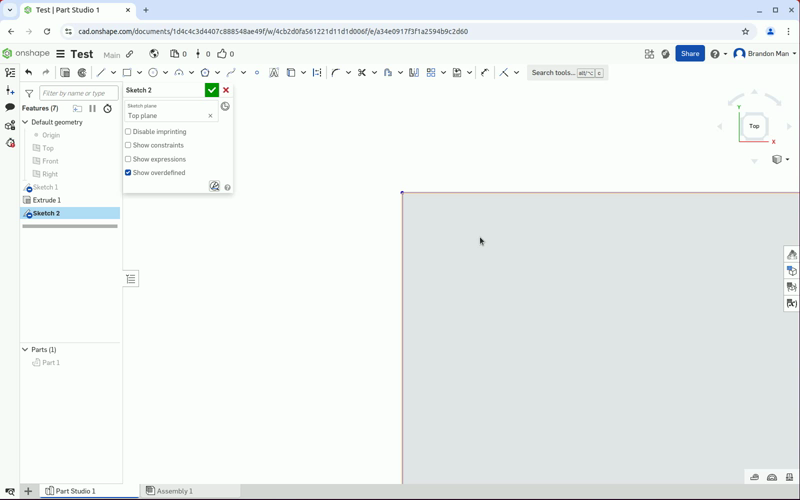
scroll(6)
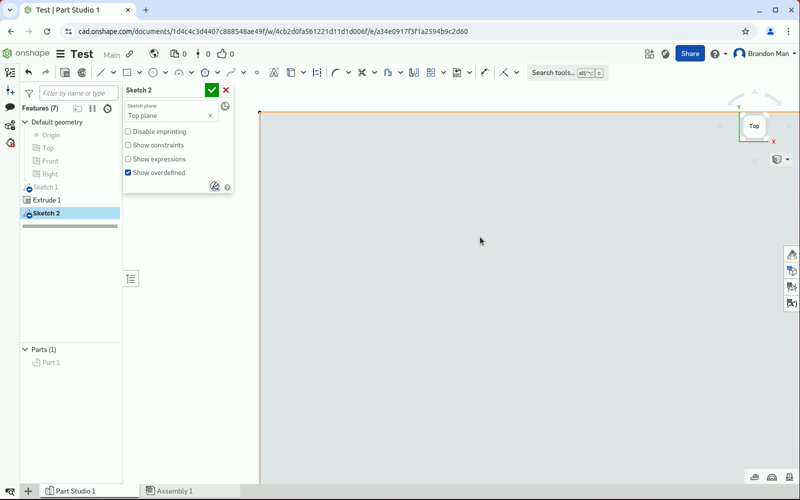
click(480, 236)
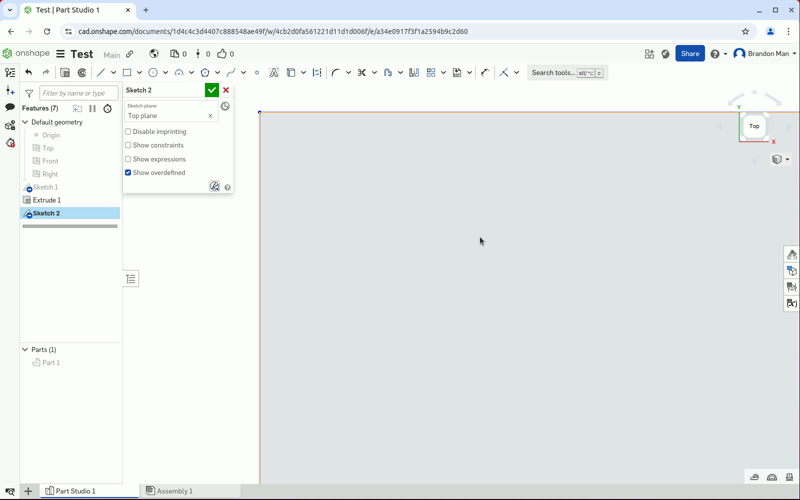
scroll(-6)
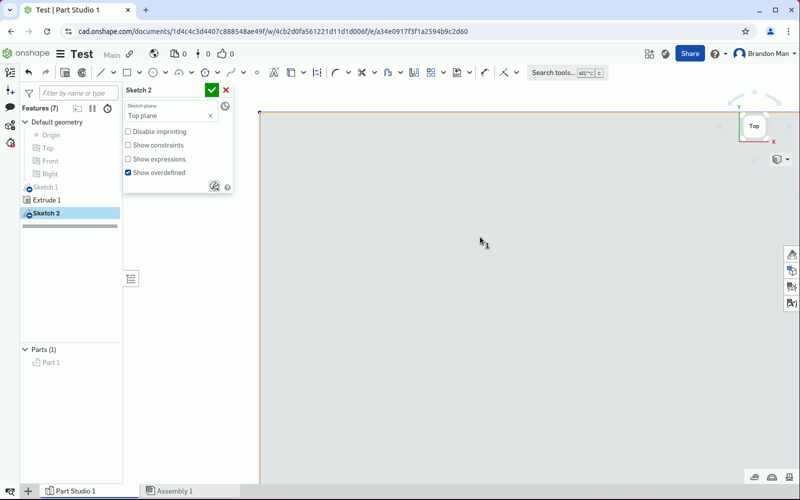
scroll(-6)
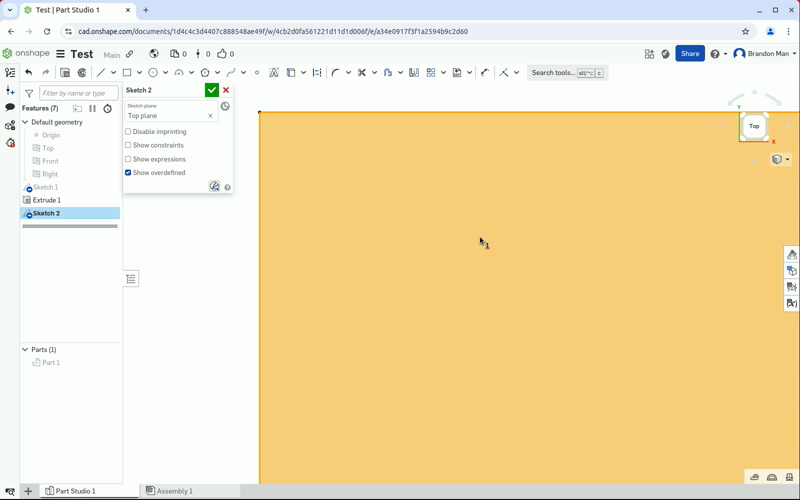
scroll(-6)
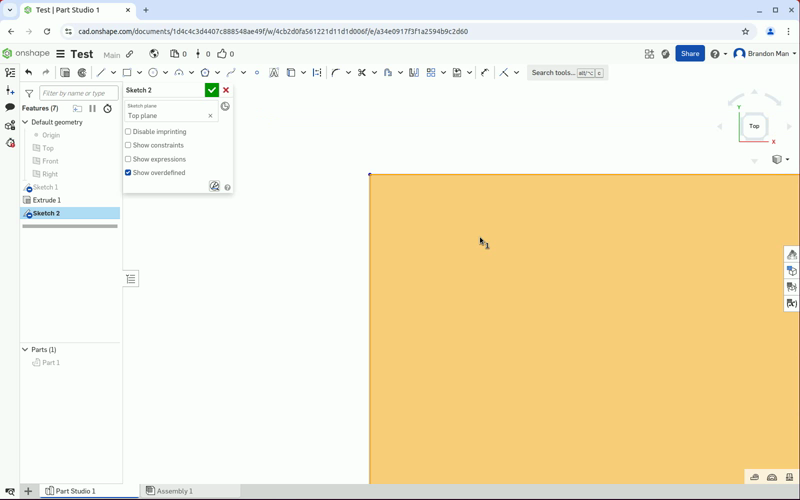
scroll(-6)
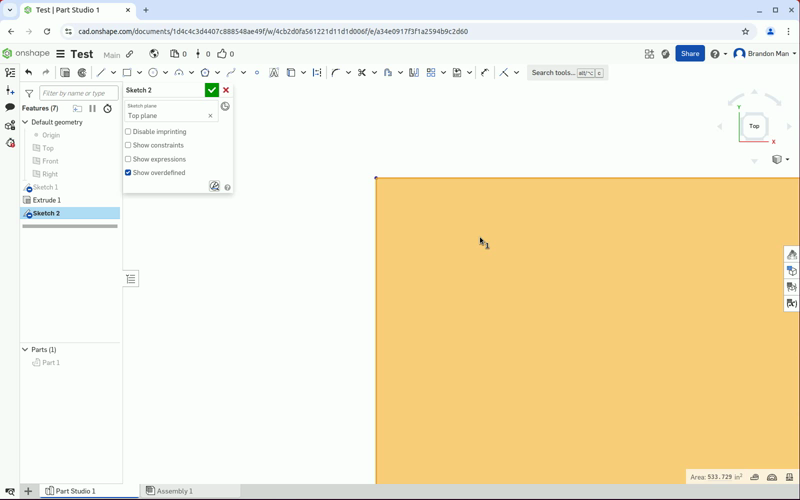
scroll(-6)
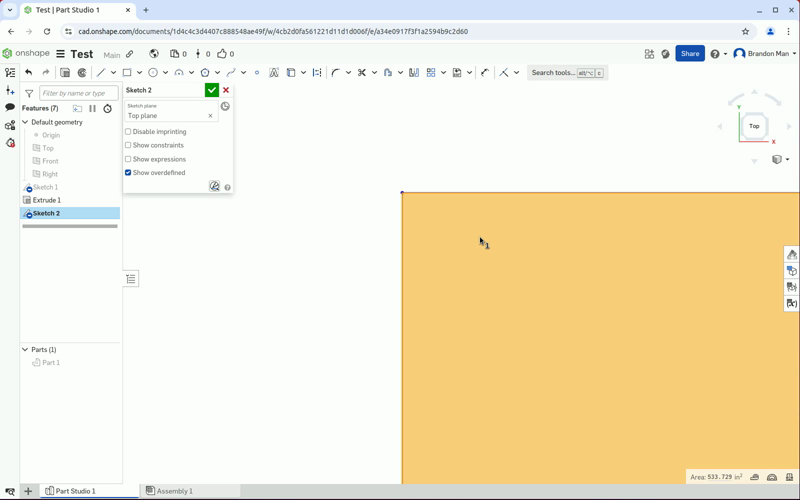
scroll(-6)
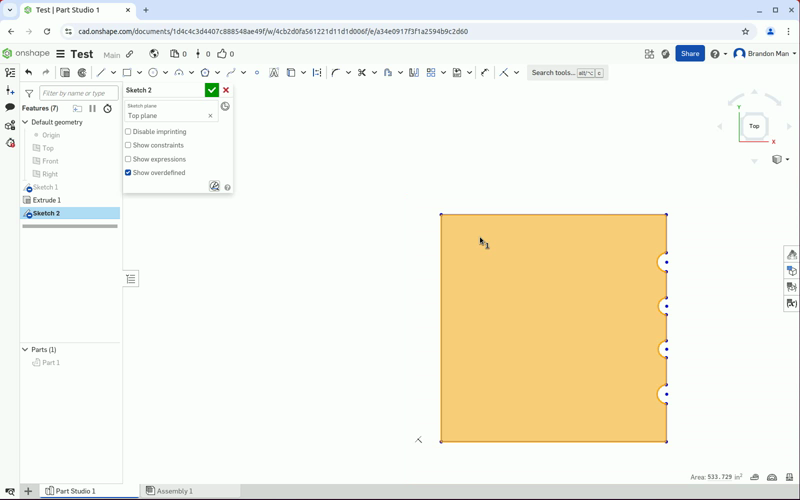
scroll(-6)
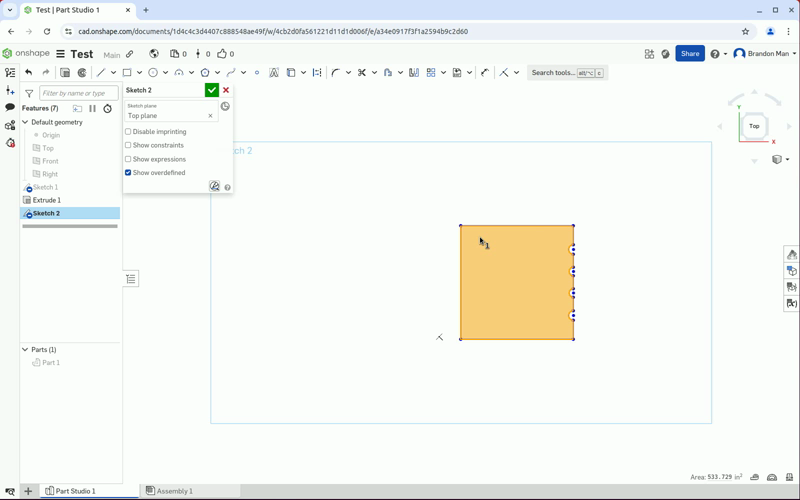
mouse_move(73, 352)
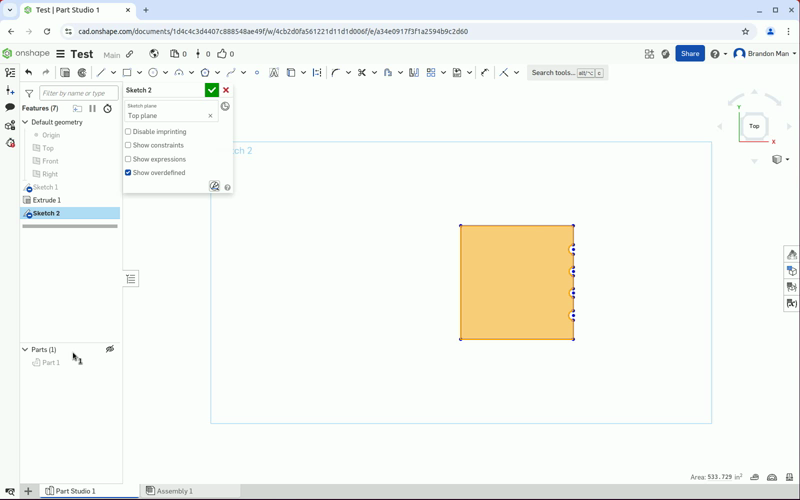
key(shift+y)
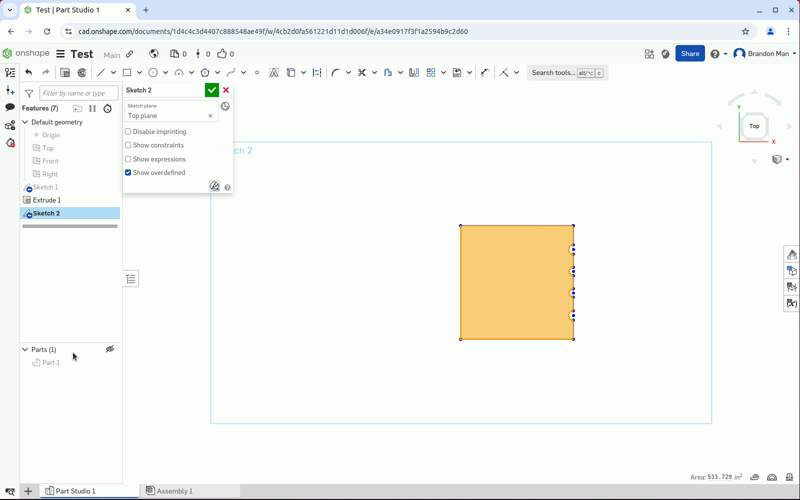
key(shift+e)
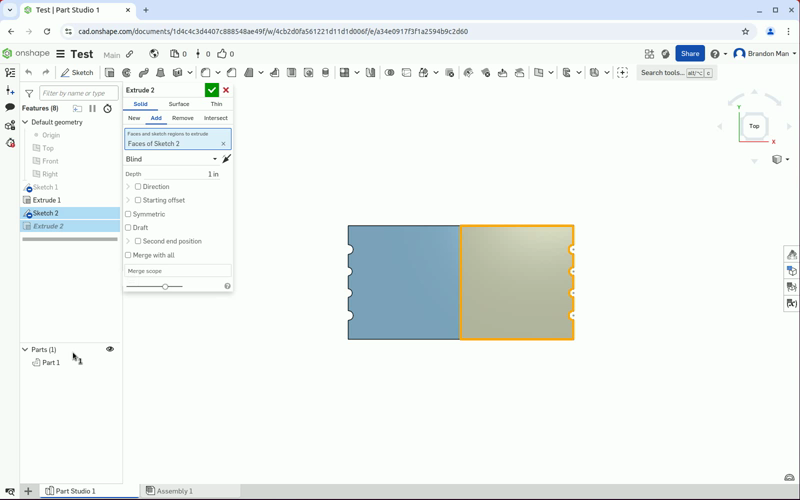
mouse_move(143, 106)
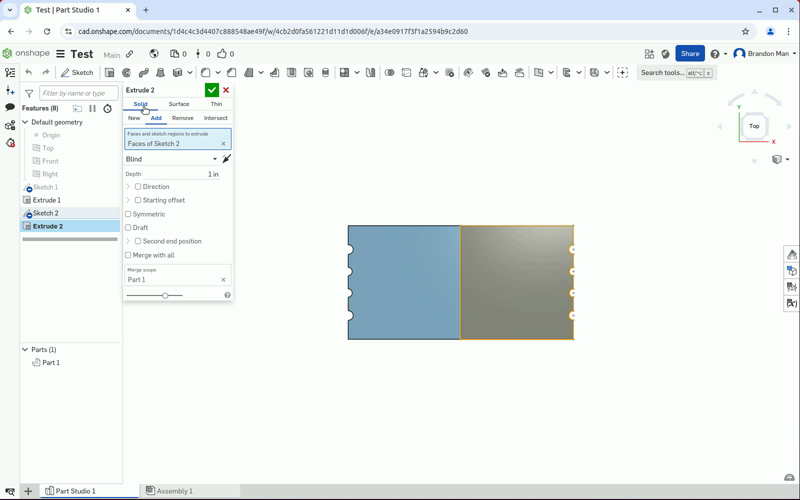
click(143, 106)
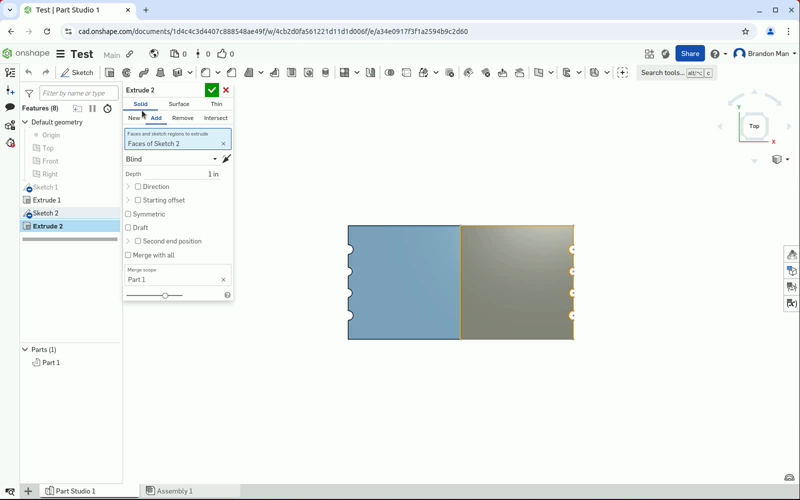
mouse_move(137, 120)
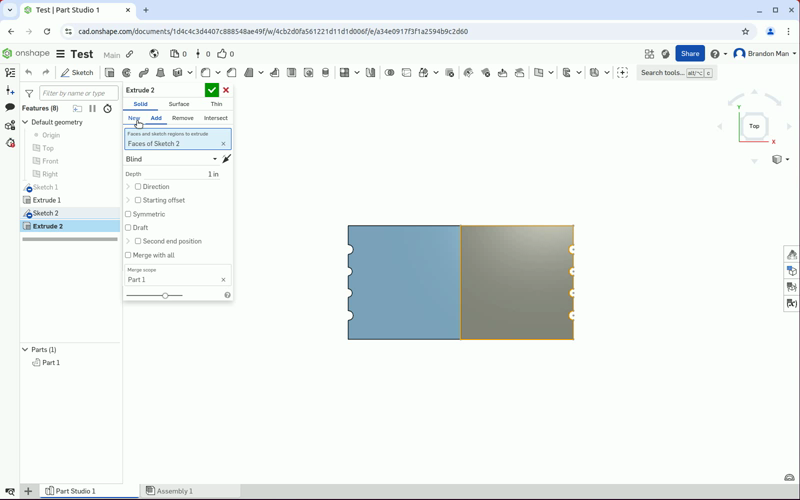
click(137, 120)
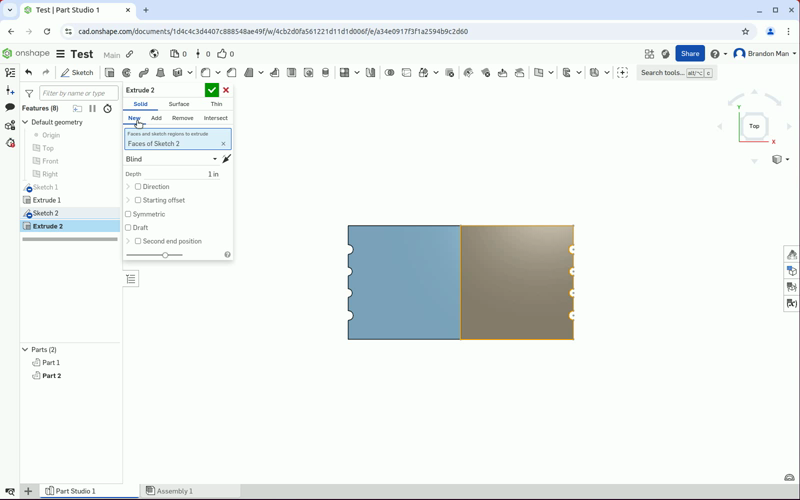
key(tab, 4)
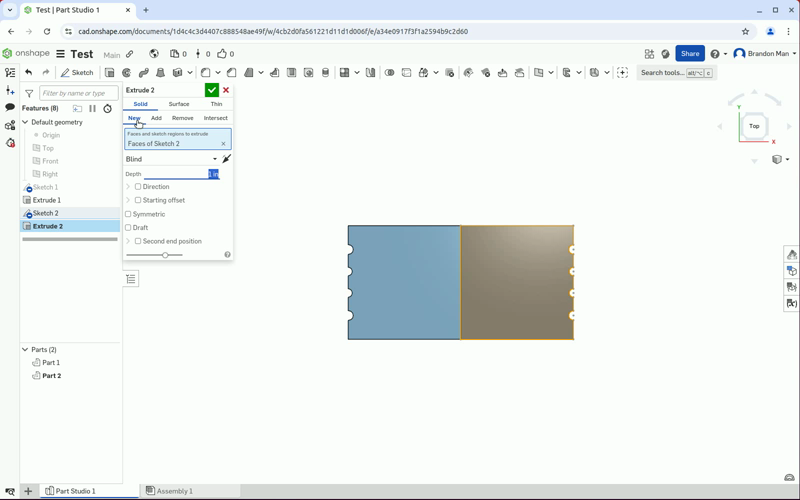
text(1.685)
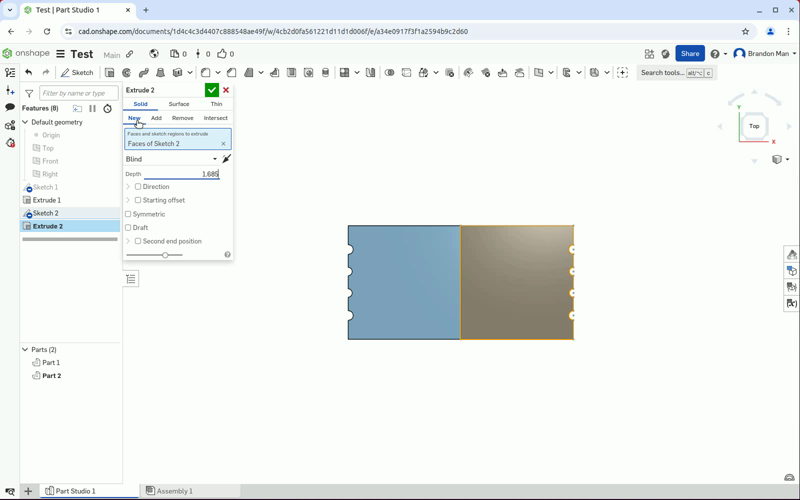
key(enter)
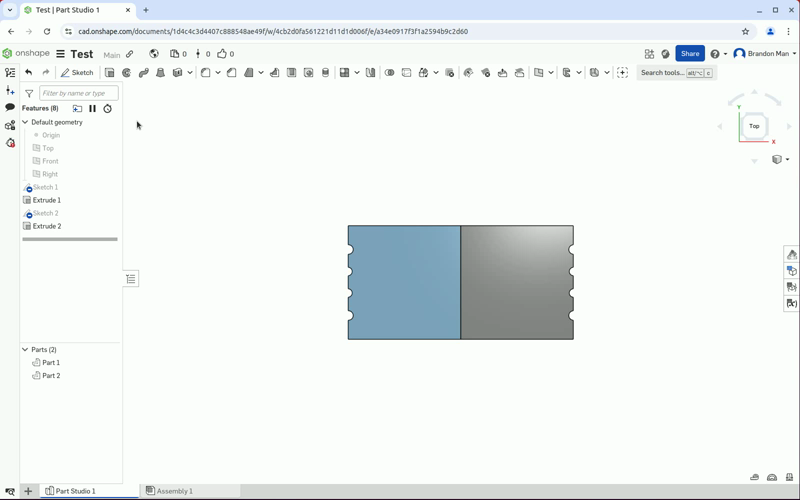
key(shift+h)
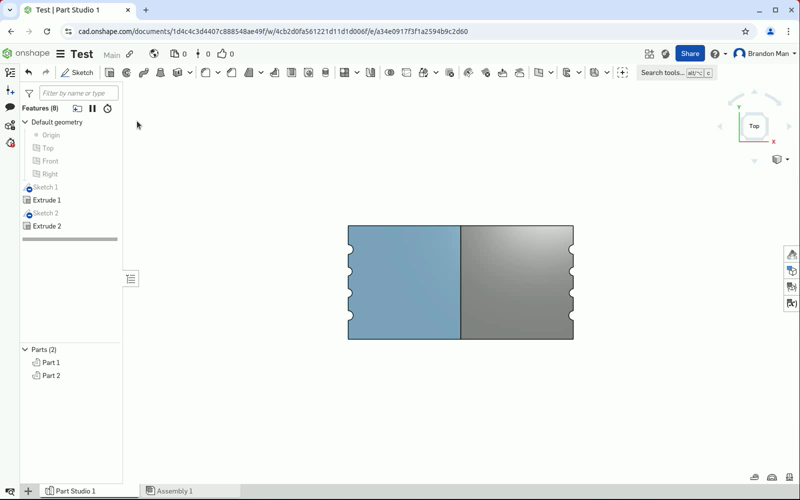
key(shift+h)
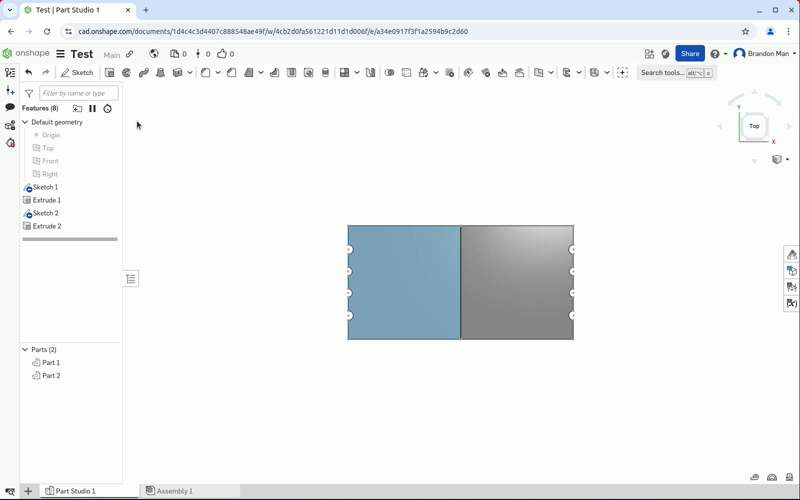
key(shift+7)
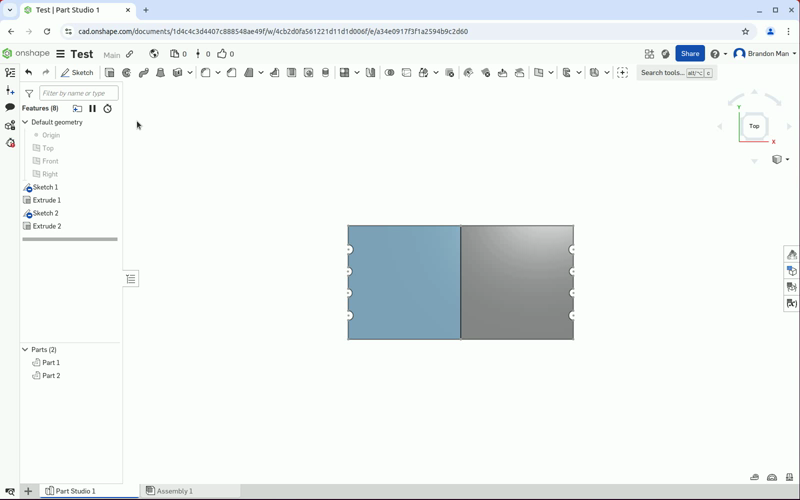
key(up, 3)
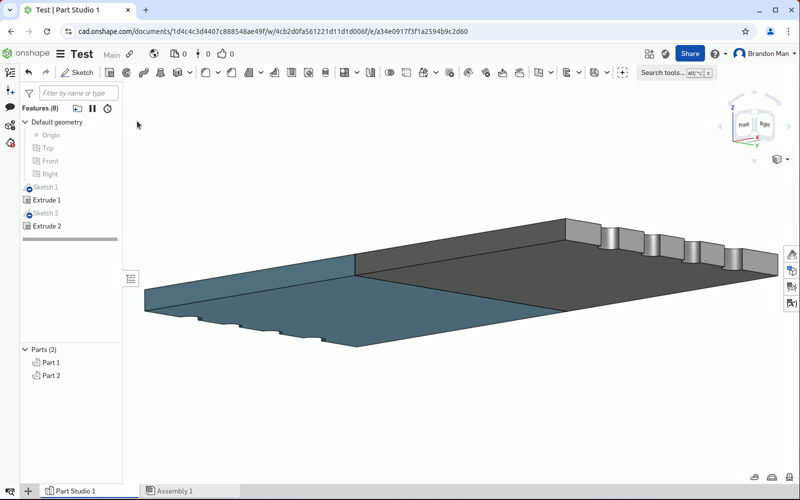
key(left, 3)
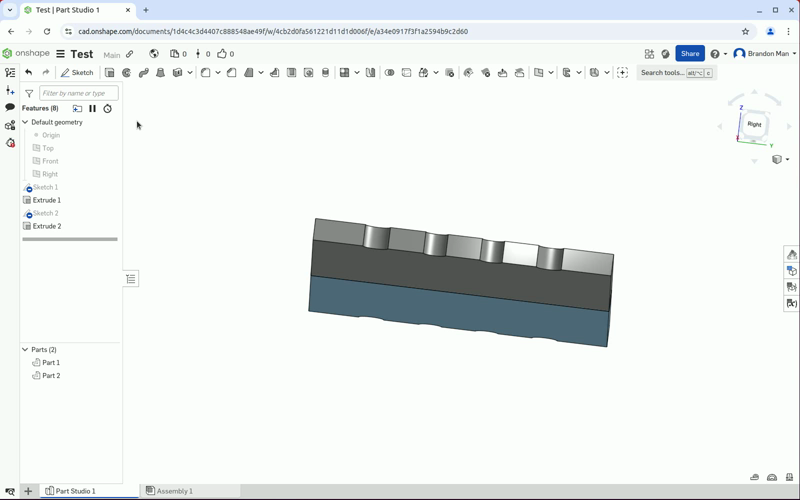
key(right, 3)
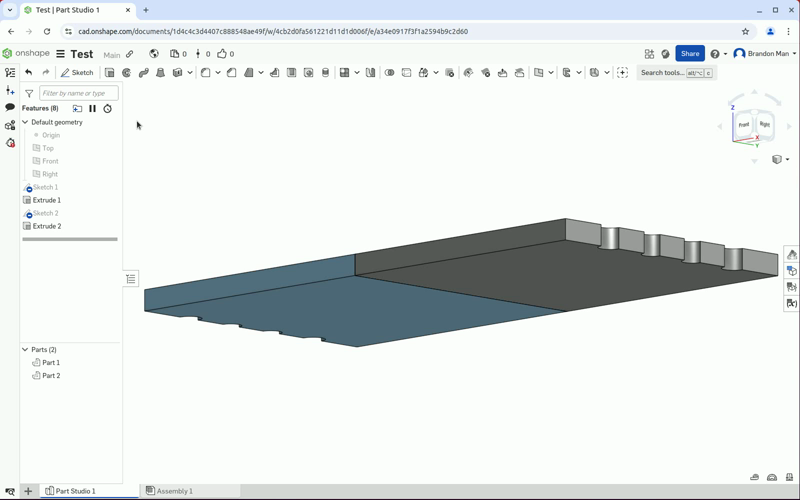
key(down, 3)
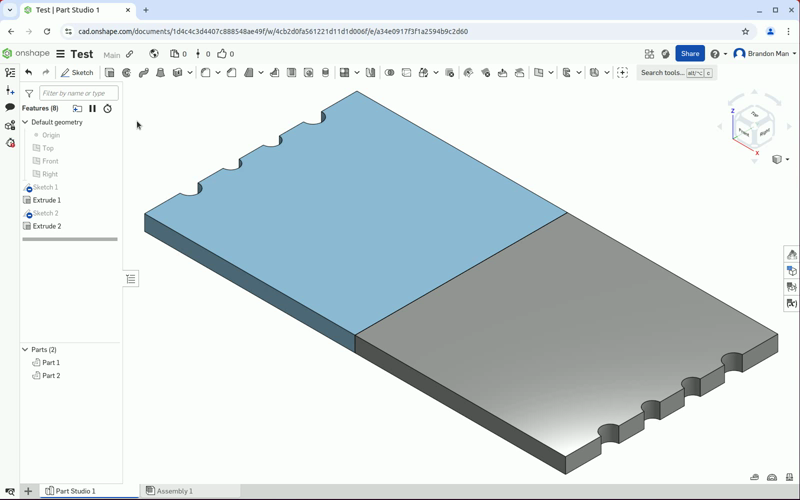
mouse_move(73, 189)
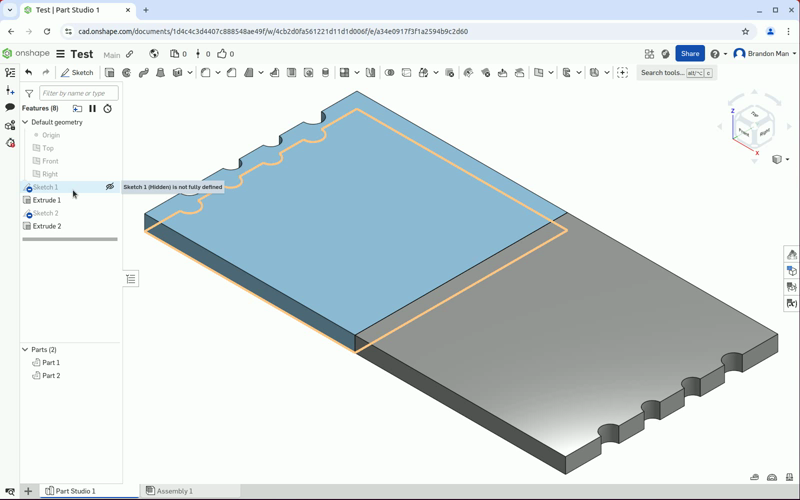
click(73, 189)